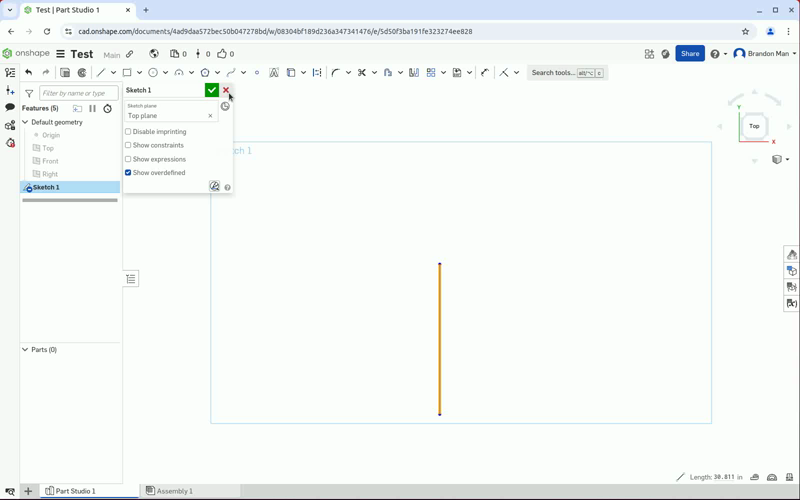
key(shift+h)
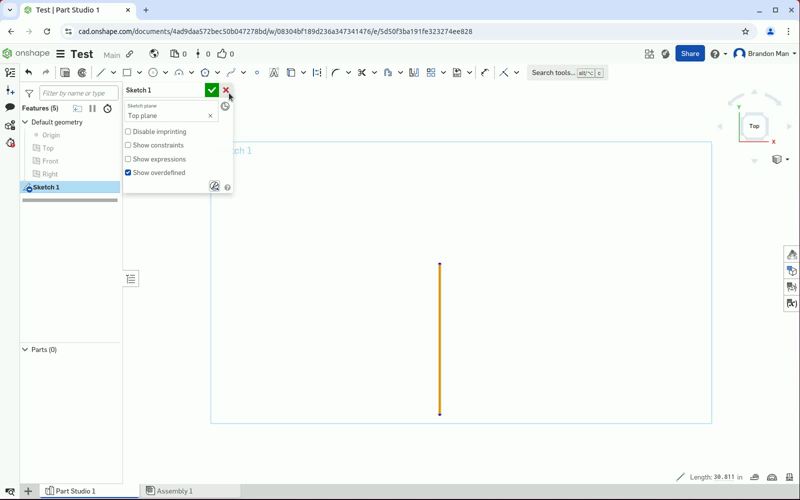
key(shift+s)
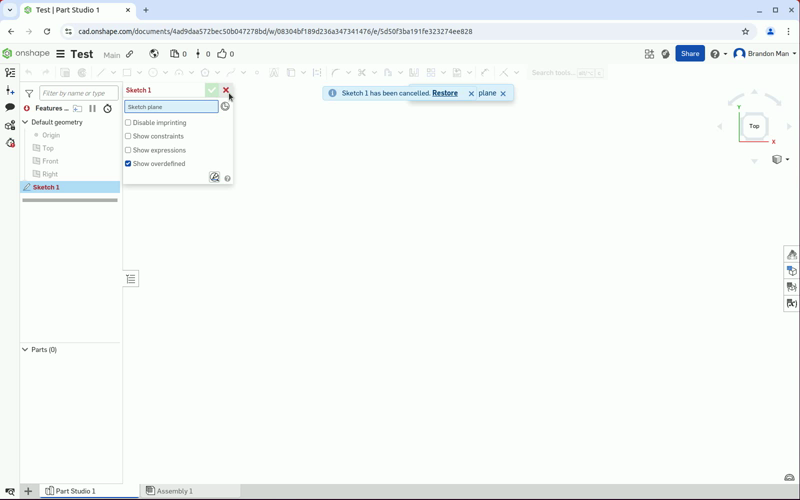
mouse_move(73, 150)
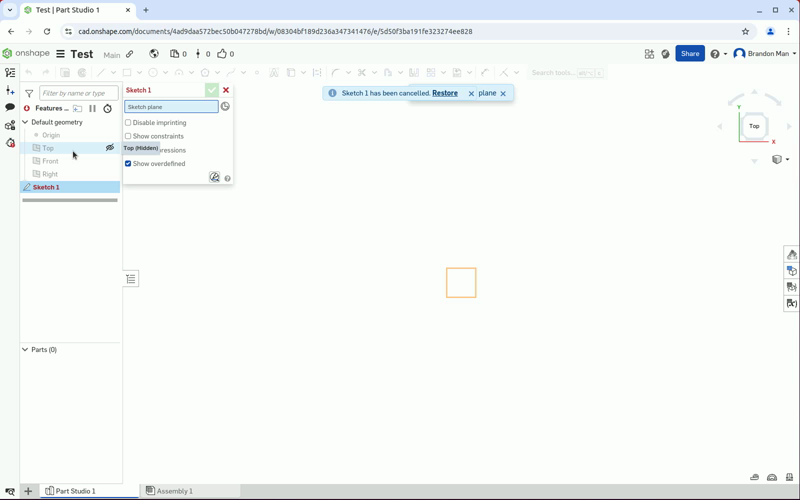
click(73, 150)
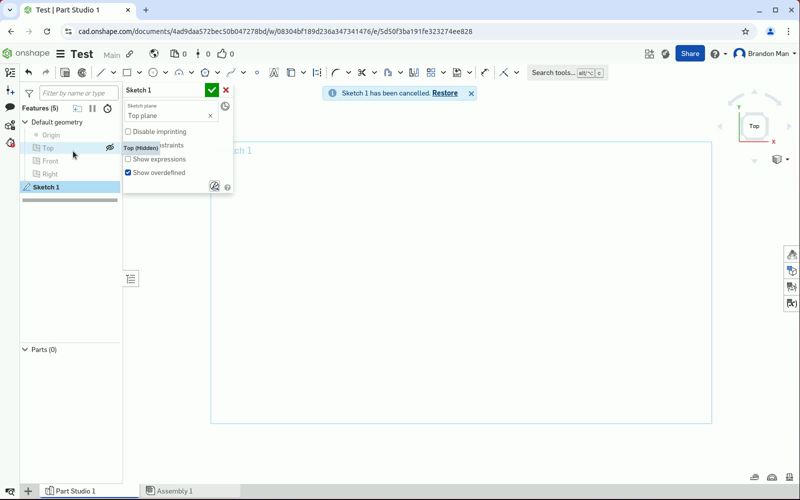
mouse_move(73, 352)
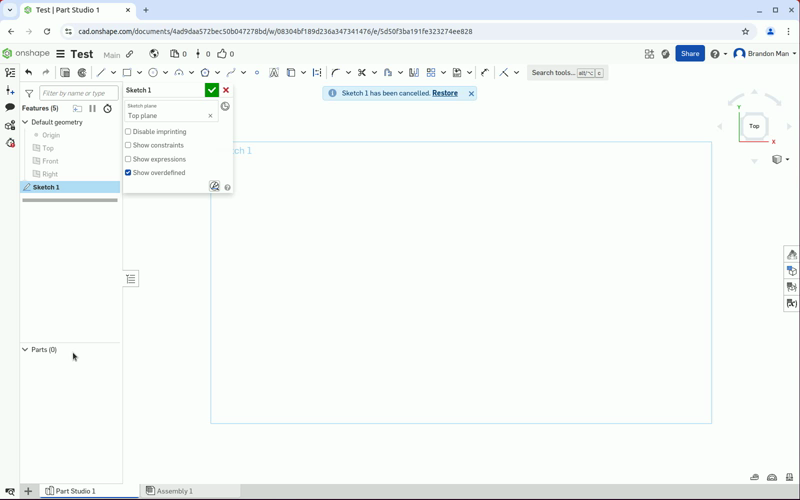
key(y)
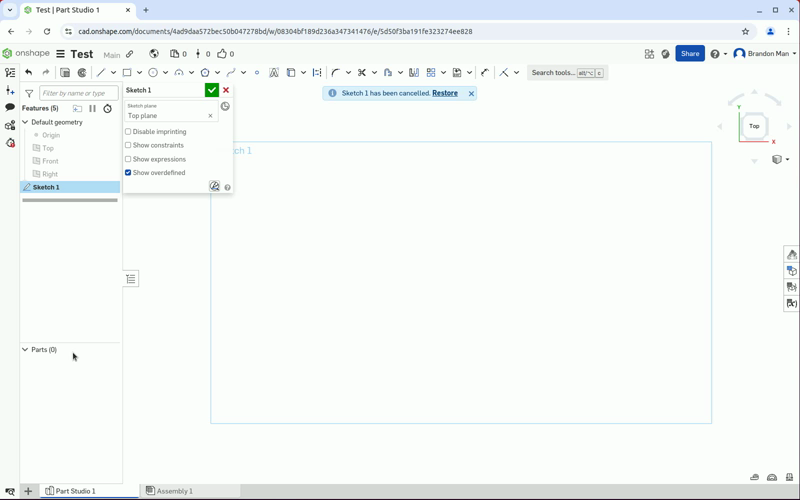
key(l)
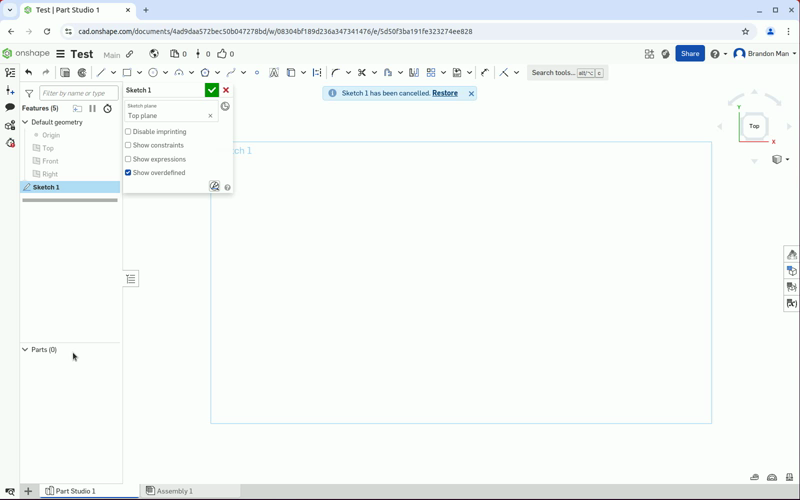
key_down(shift)
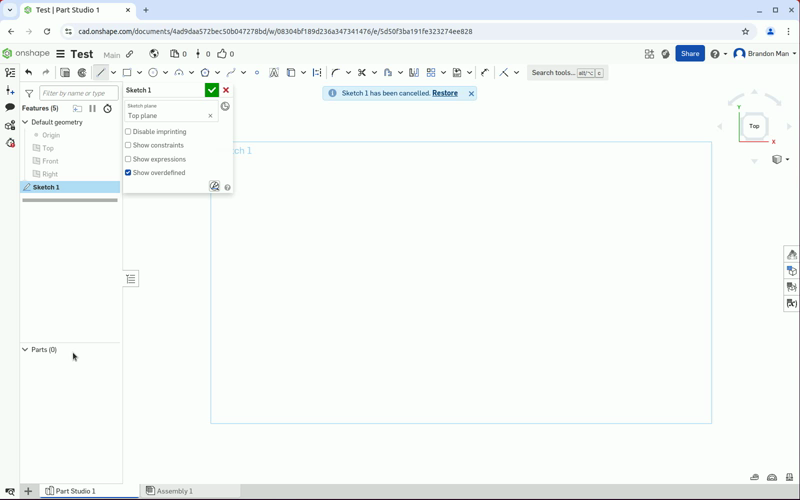
mouse_move(460, 312)
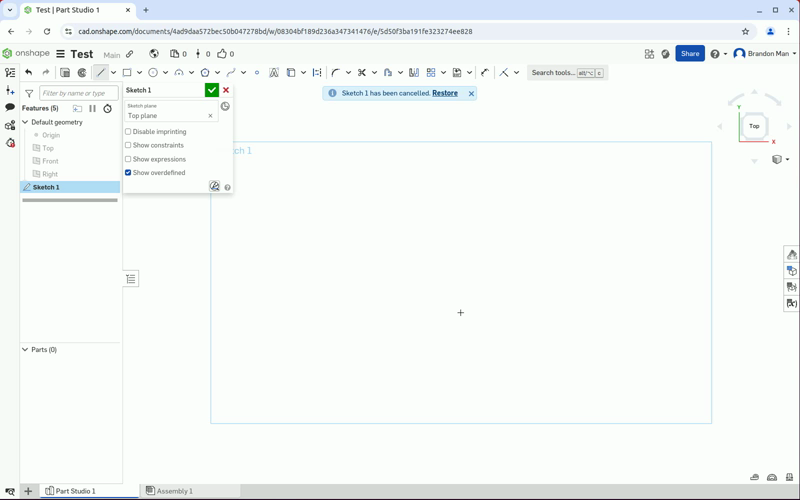
click(460, 312)
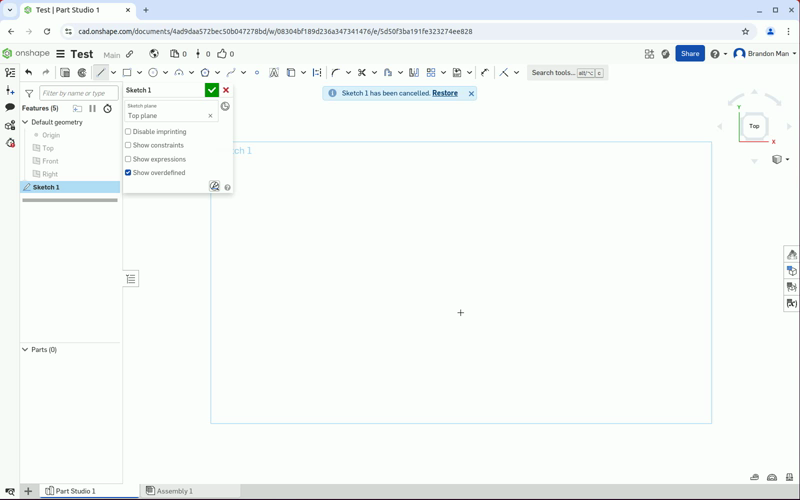
key_up(shift)
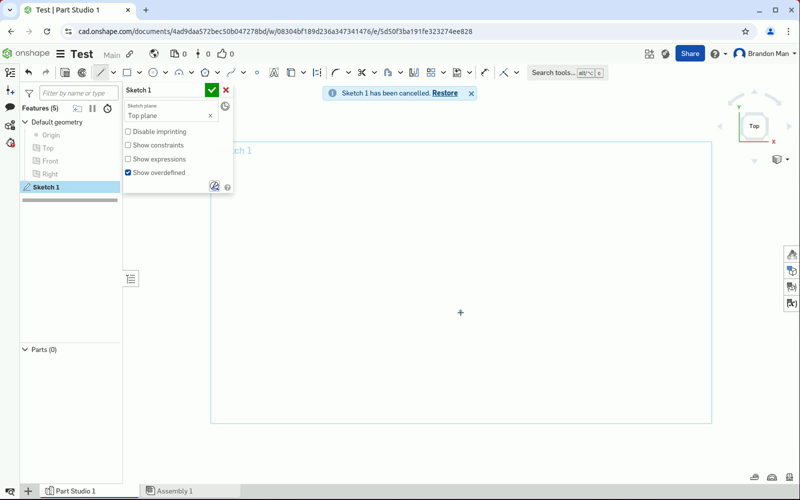
key_down(shift)
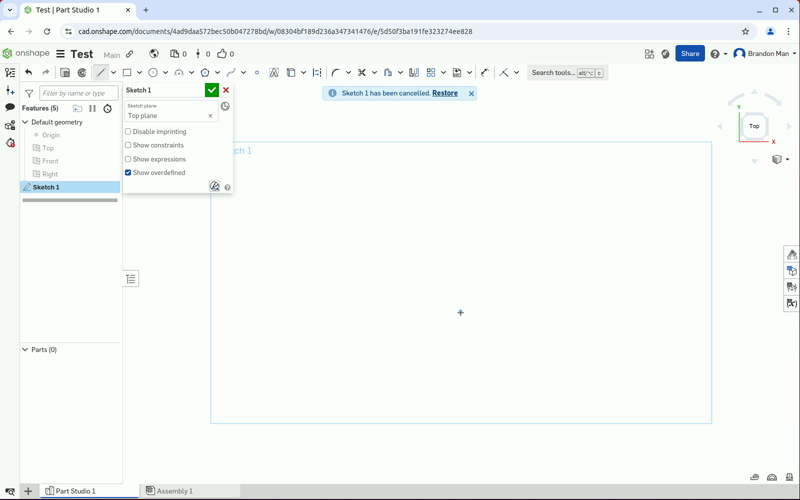
mouse_move(490, 312)
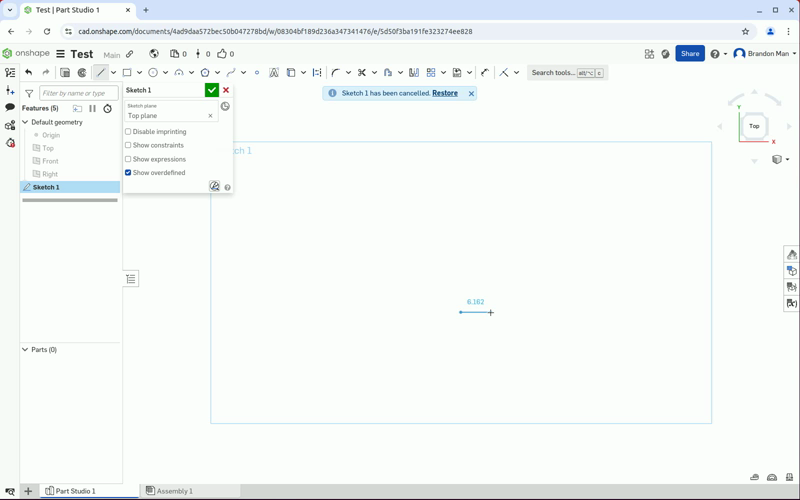
mouse_move(498, 312)
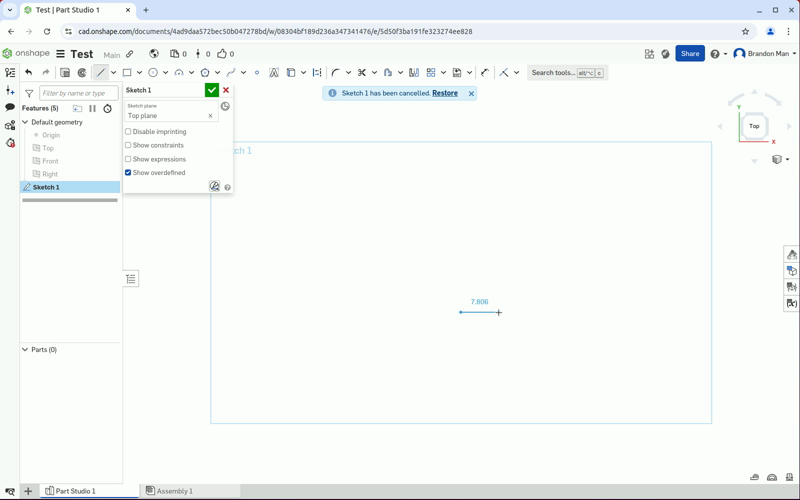
click(498, 312)
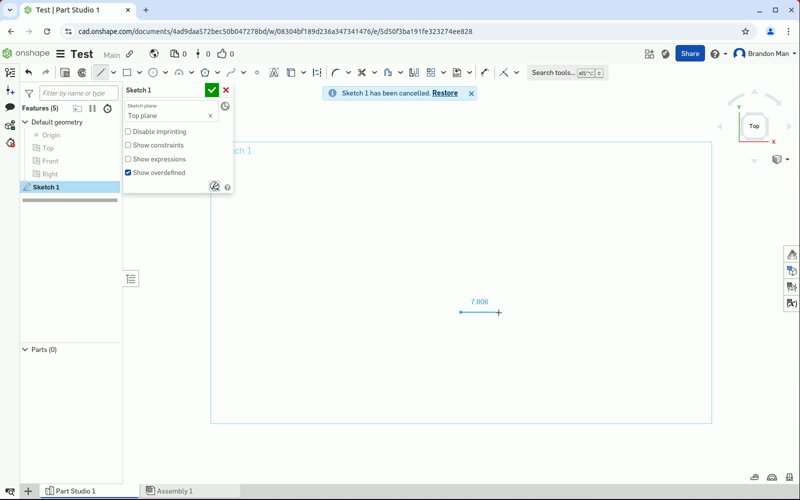
key_up(shift)
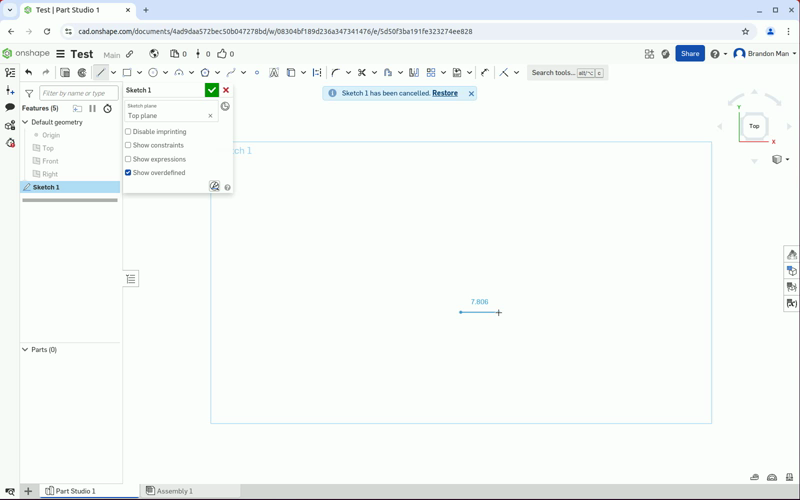
key_down(shift)
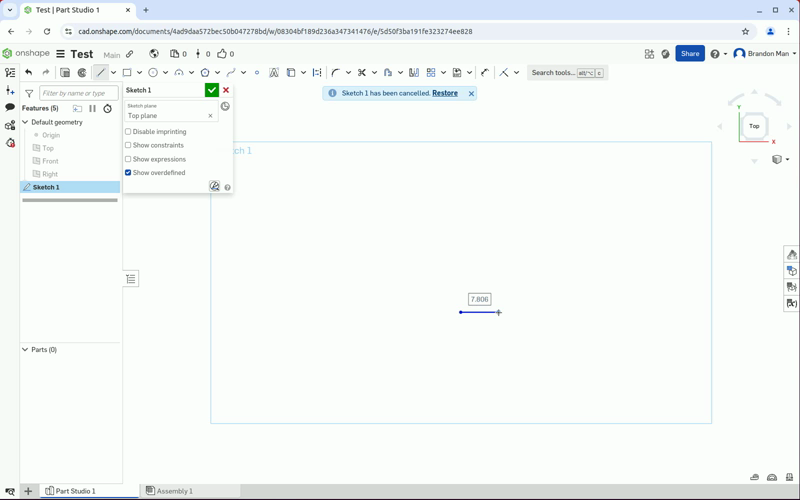
mouse_move(528, 312)
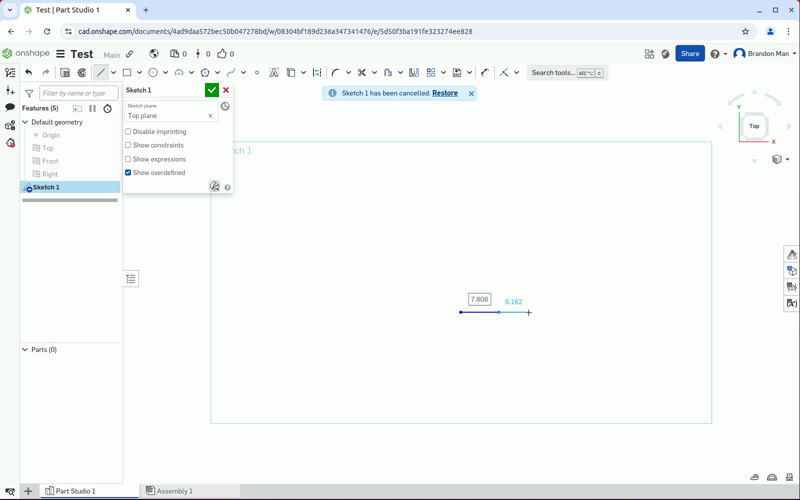
mouse_move(498, 255)
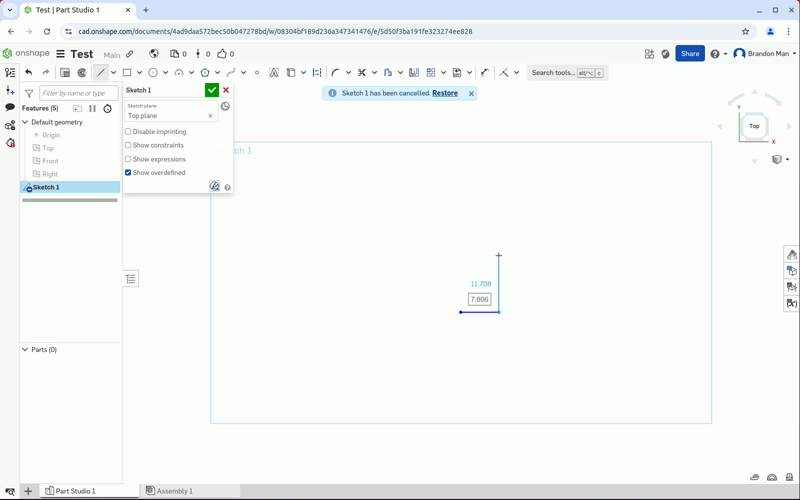
click(498, 255)
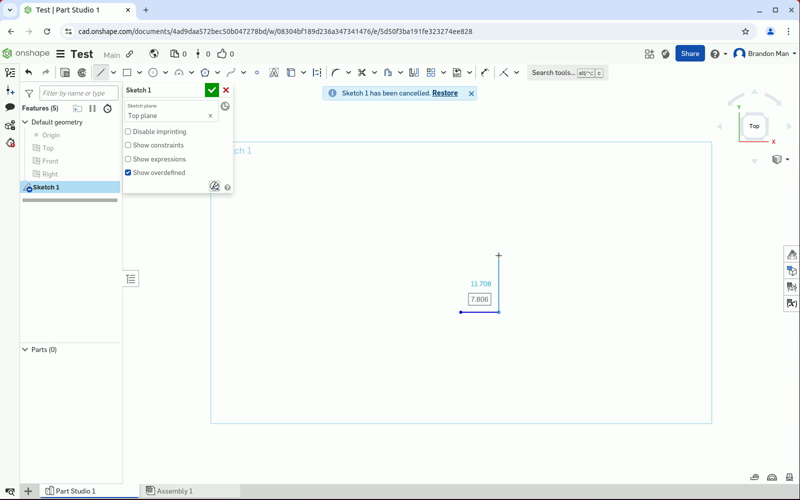
key_up(shift)
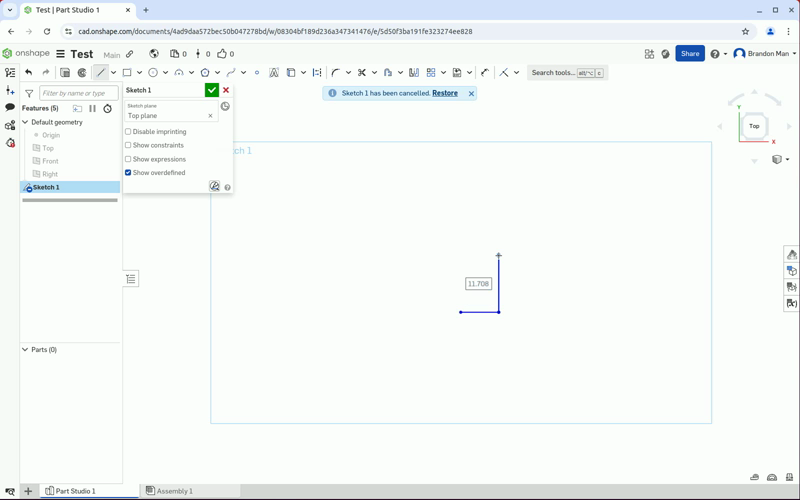
key_down(shift)
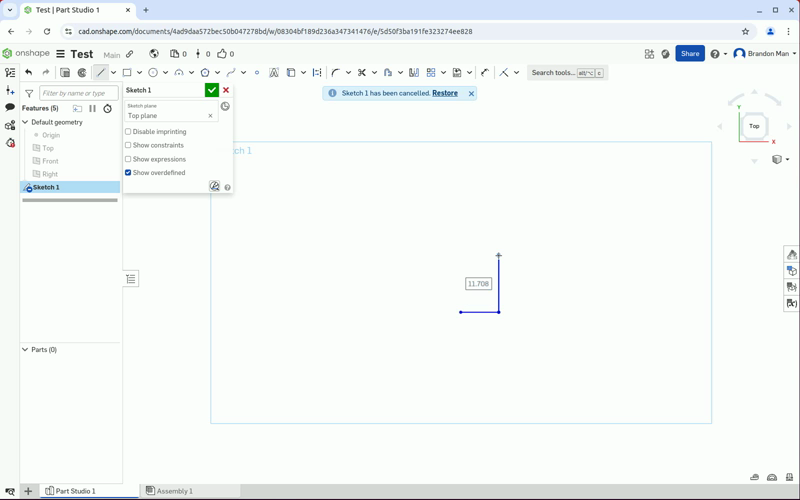
mouse_move(528, 255)
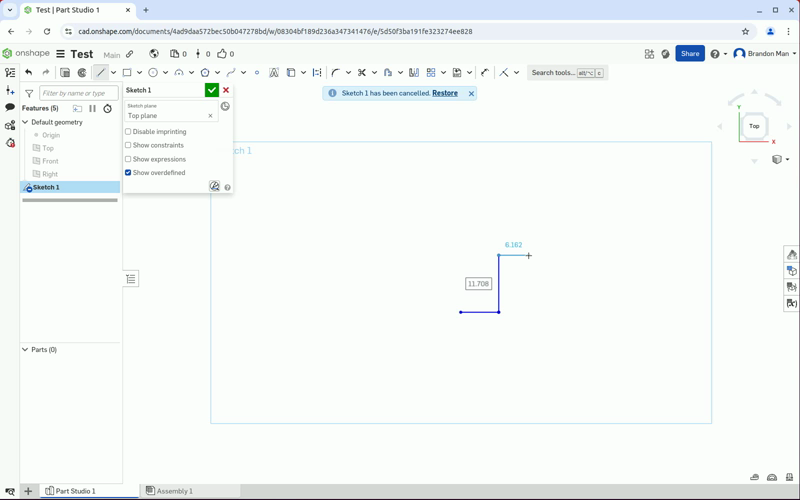
mouse_move(460, 255)
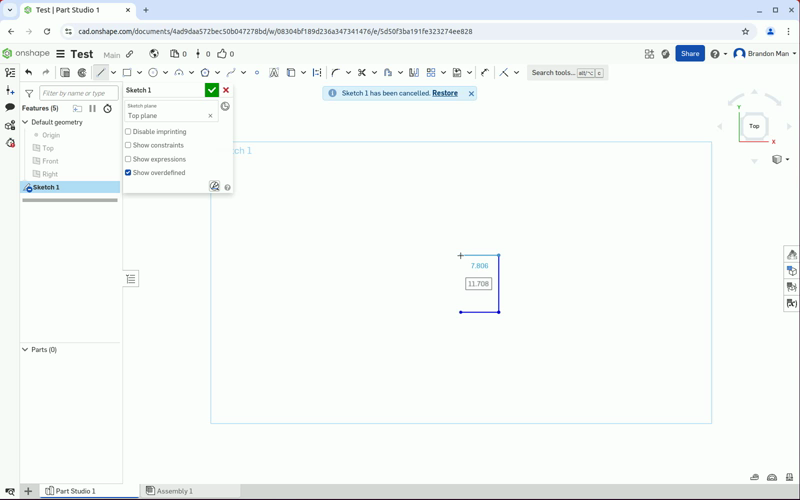
click(460, 255)
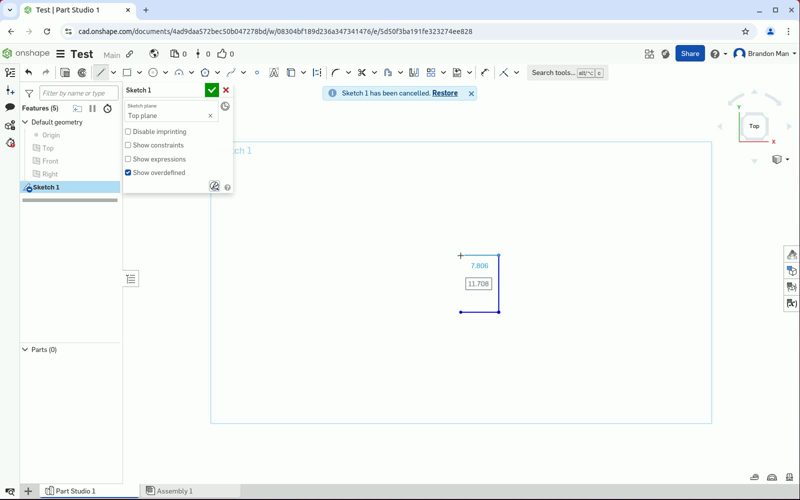
key_up(shift)
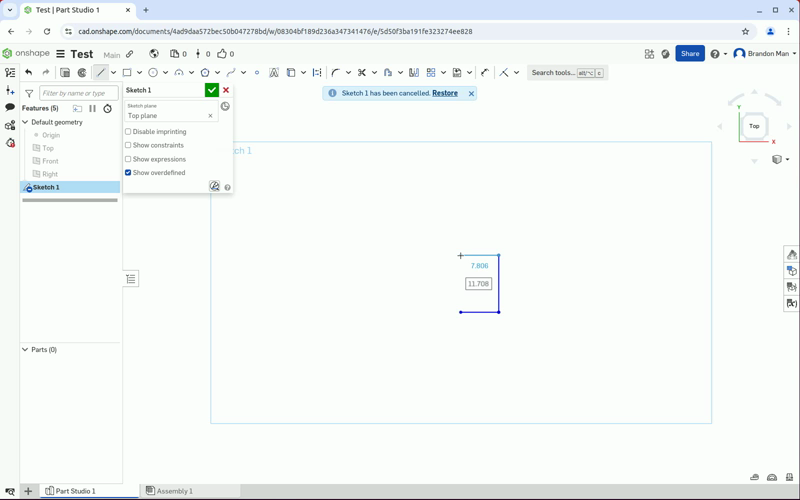
mouse_move(490, 255)
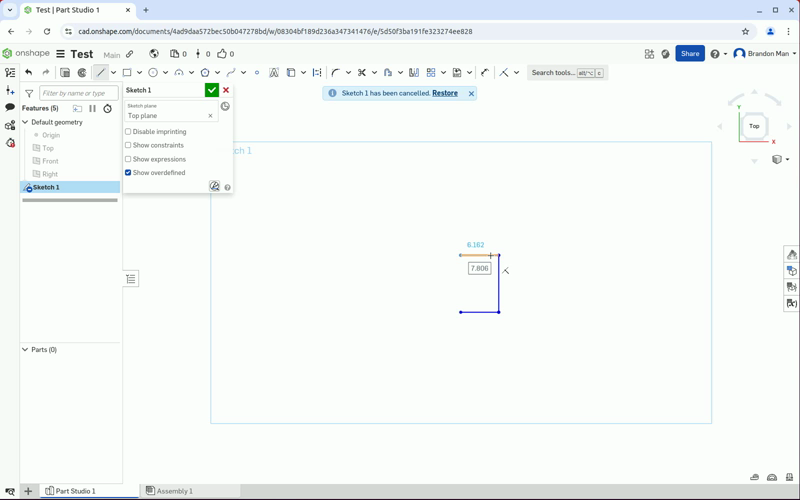
key_down(shift)
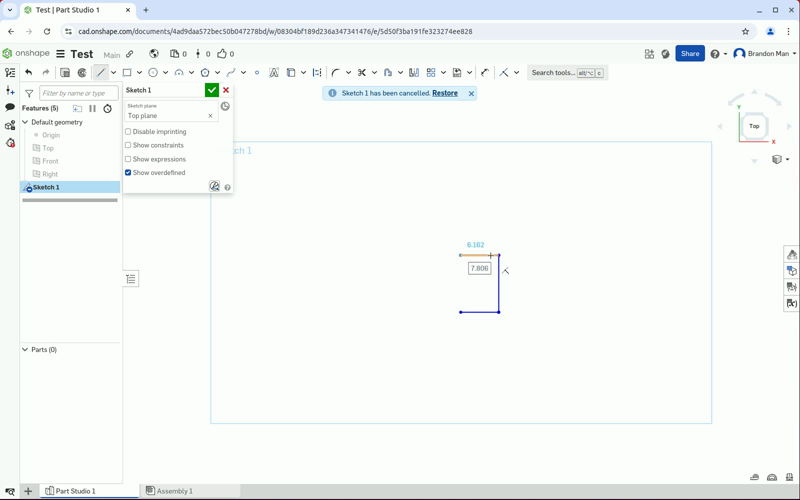
mouse_move(460, 312)
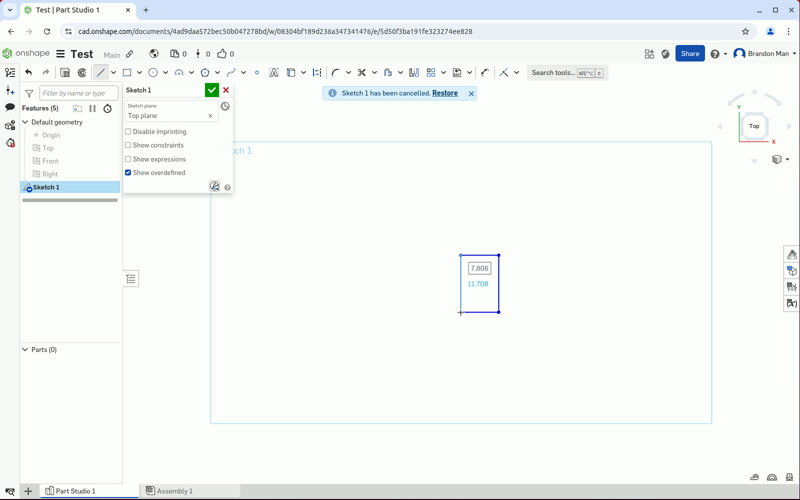
key_up(shift)
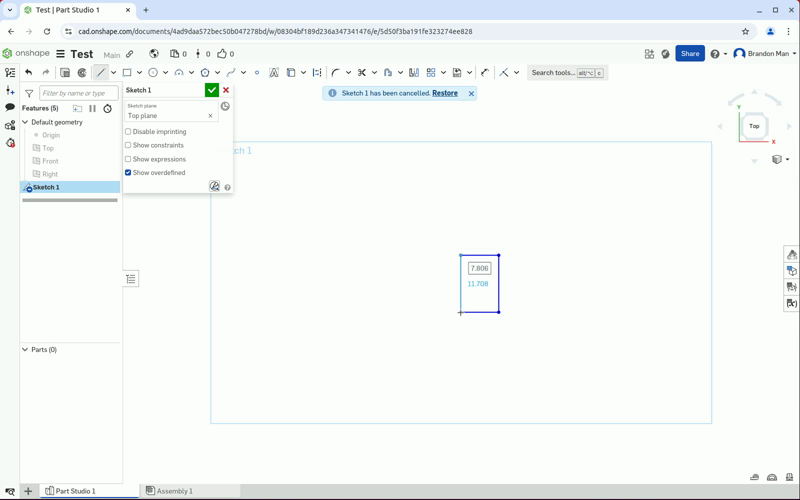
click(460, 312)
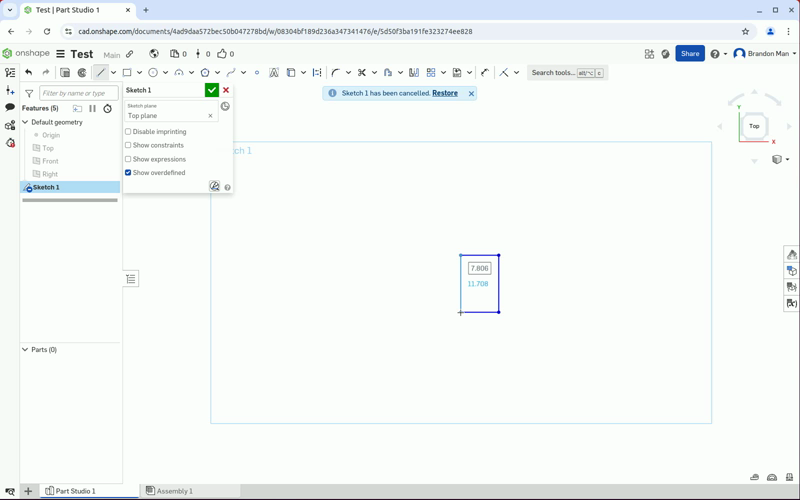
key(esc)
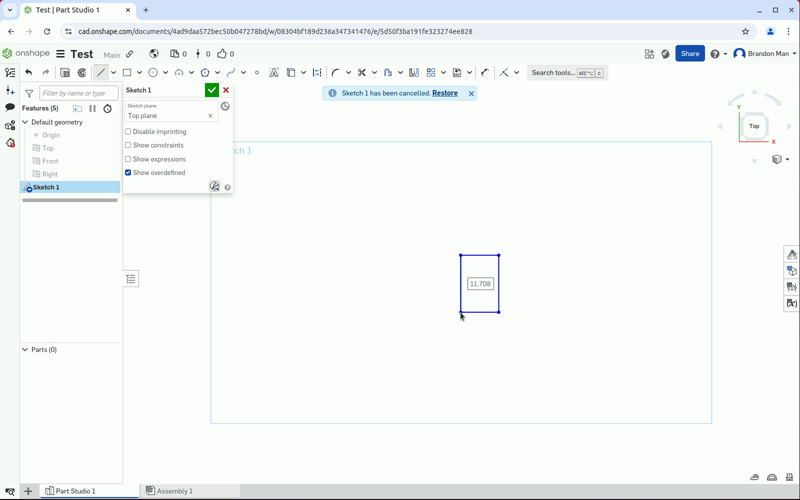
key(l)
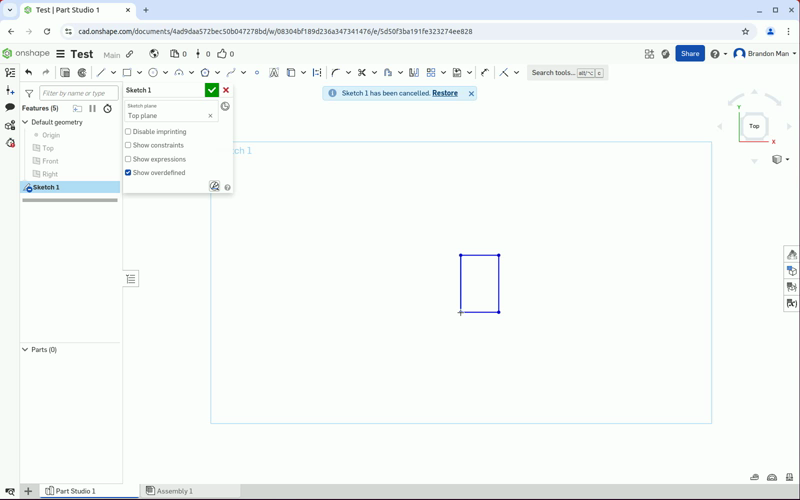
key_down(shift)
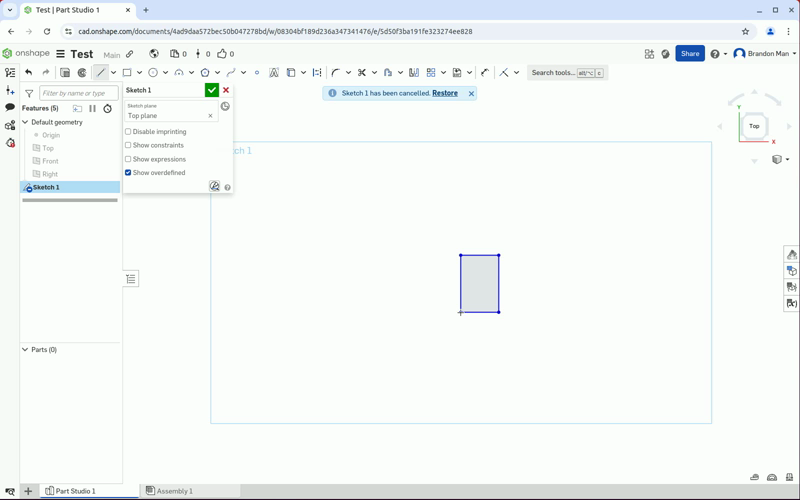
mouse_move(463, 309)
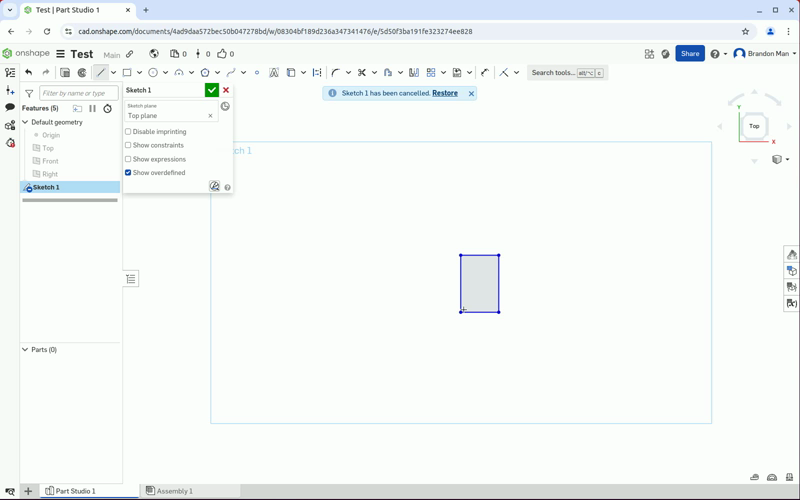
scroll(6)
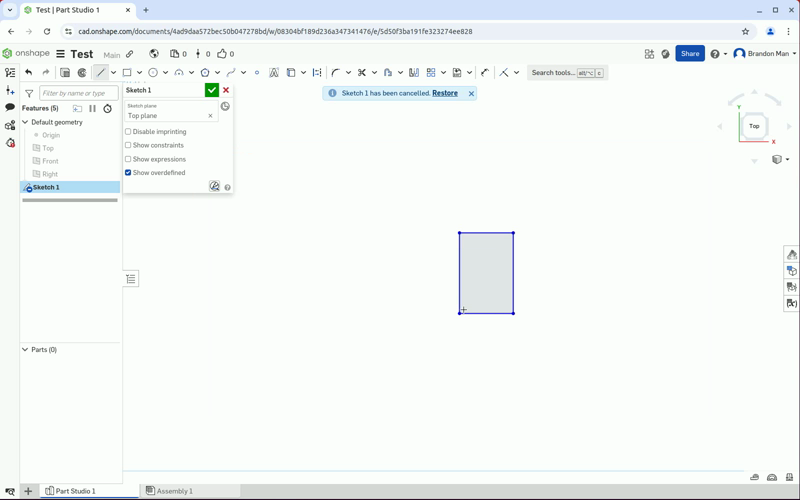
scroll(6)
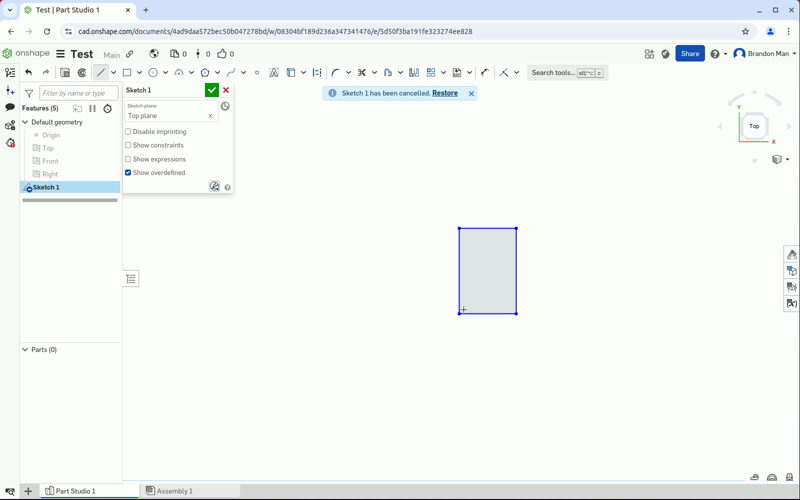
scroll(6)
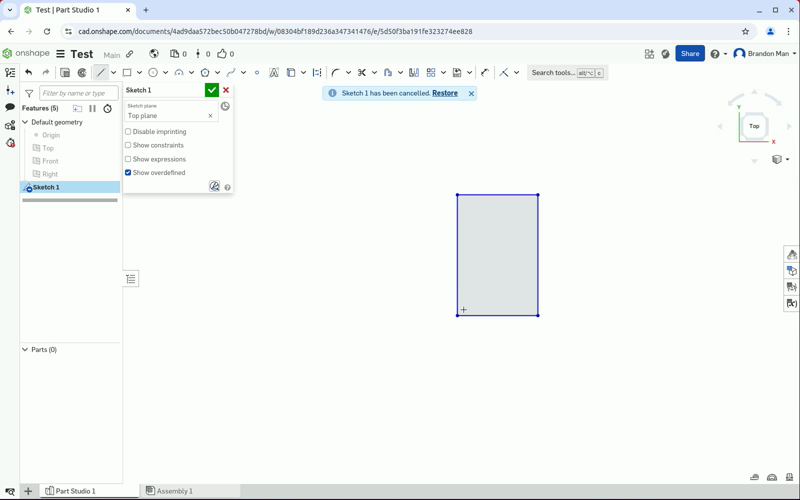
scroll(6)
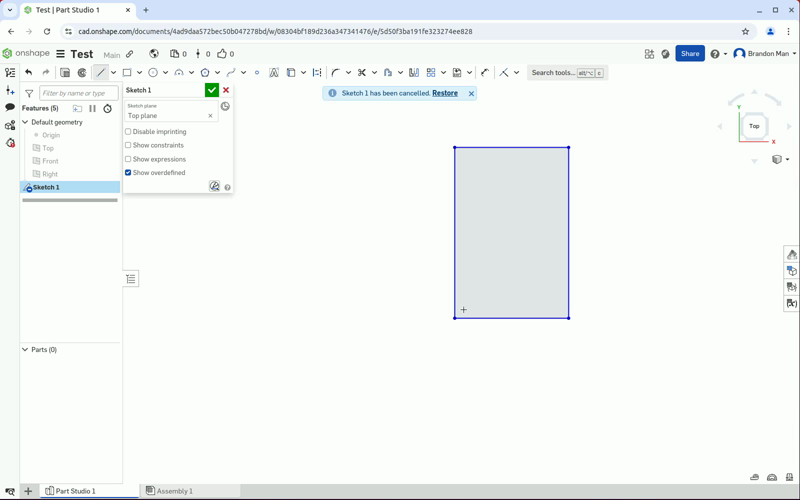
scroll(6)
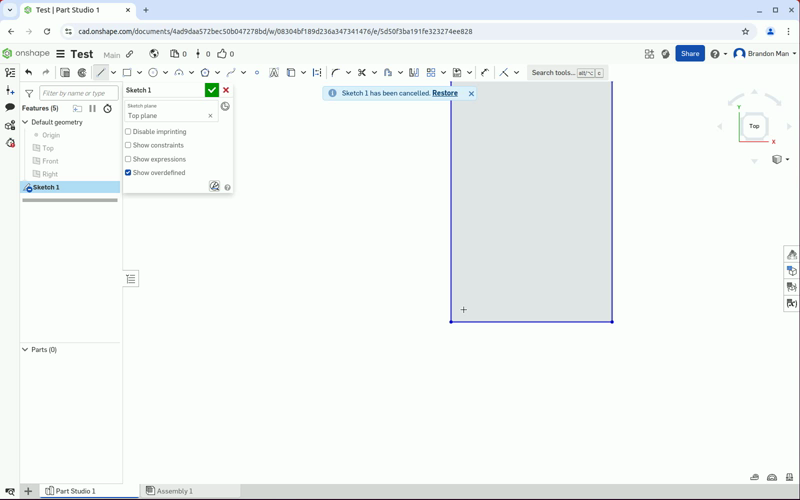
scroll(6)
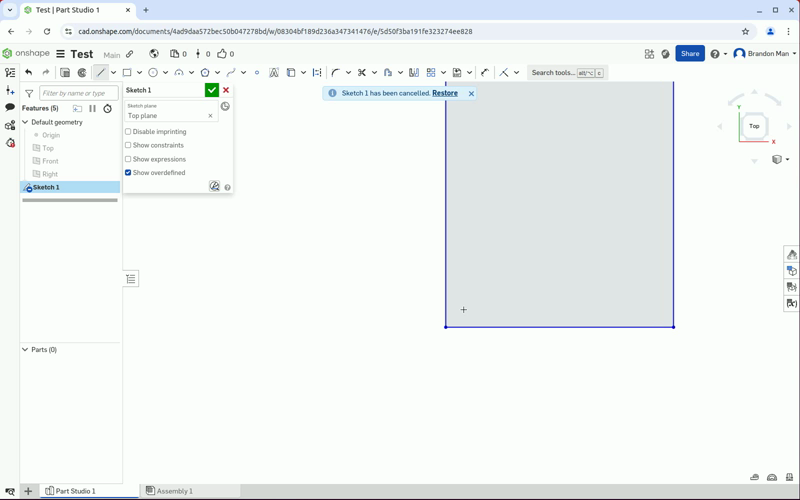
scroll(6)
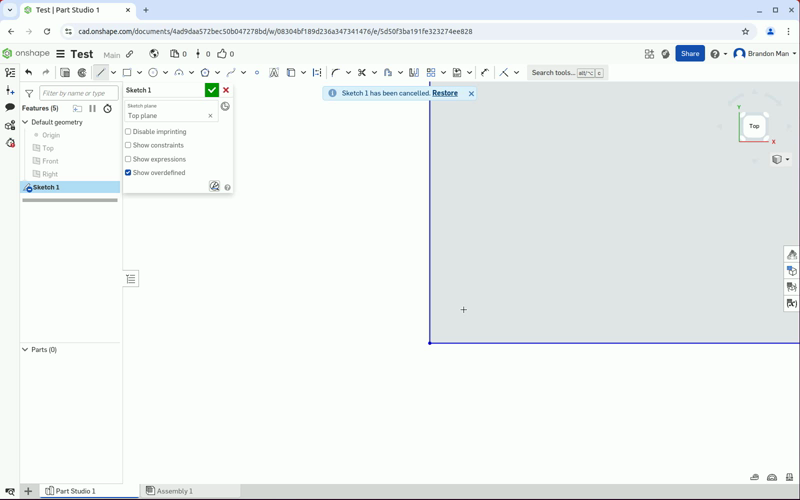
click(463, 309)
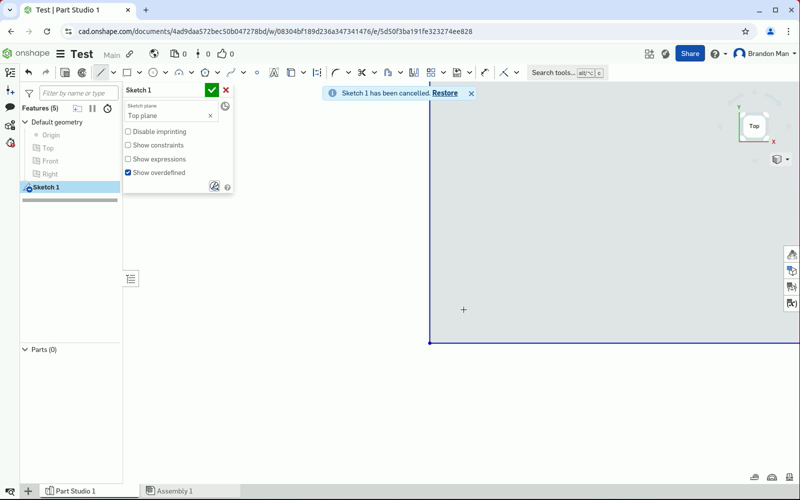
scroll(-6)
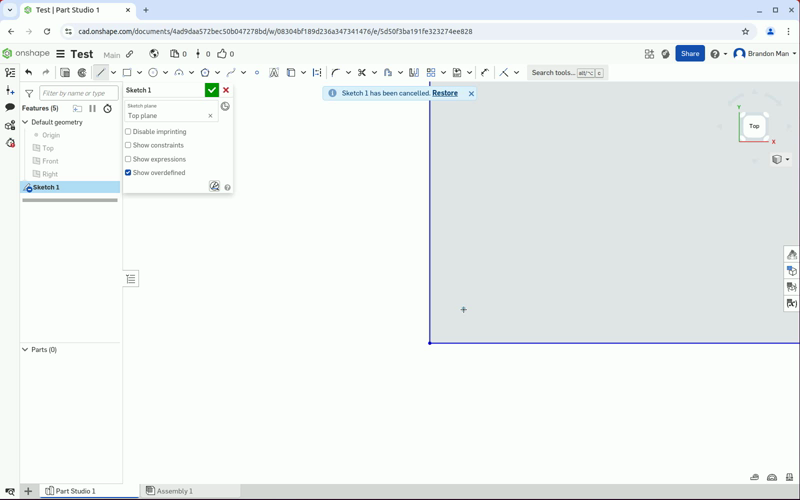
scroll(-6)
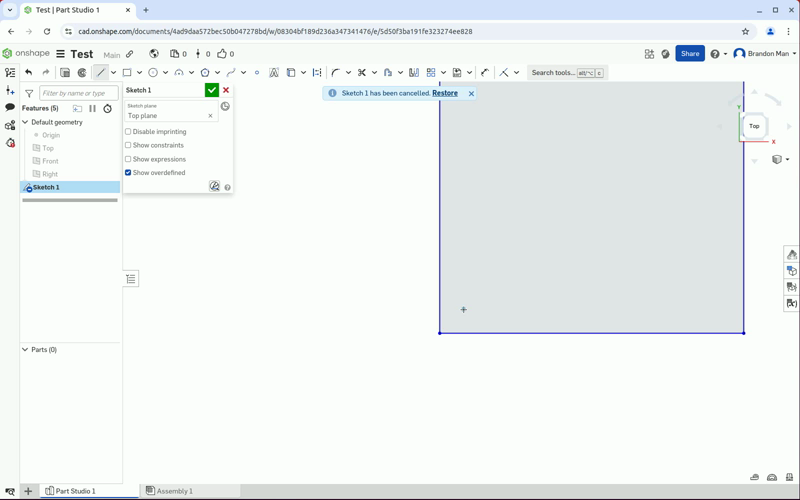
scroll(-6)
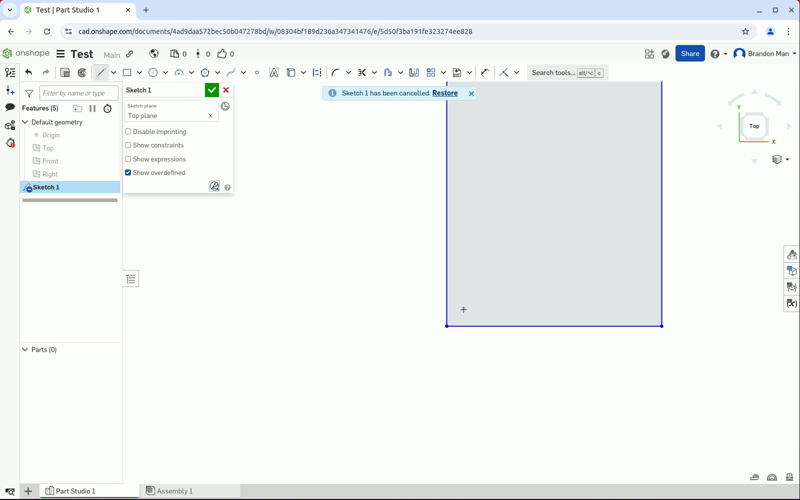
scroll(-6)
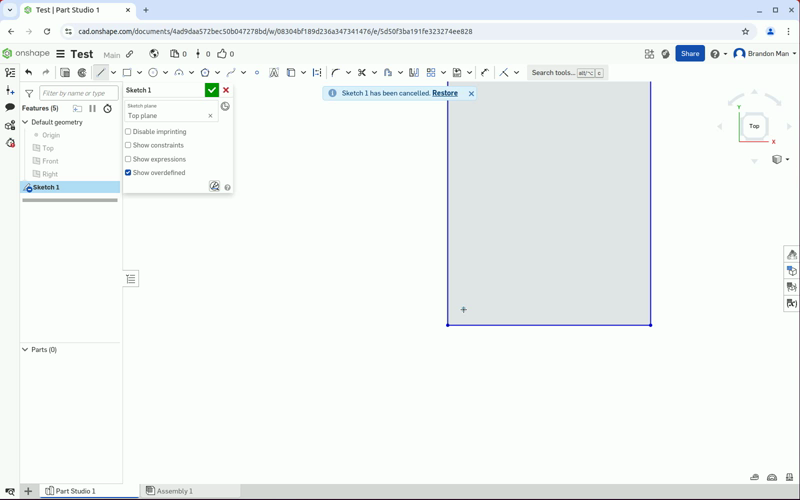
scroll(-6)
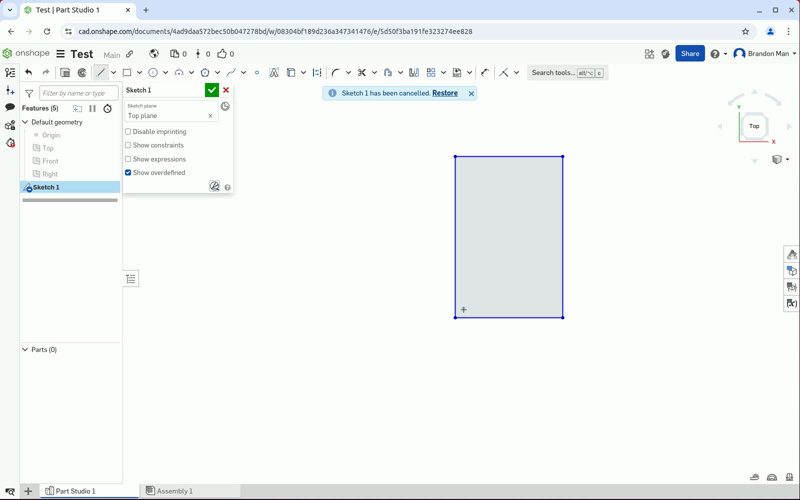
scroll(-6)
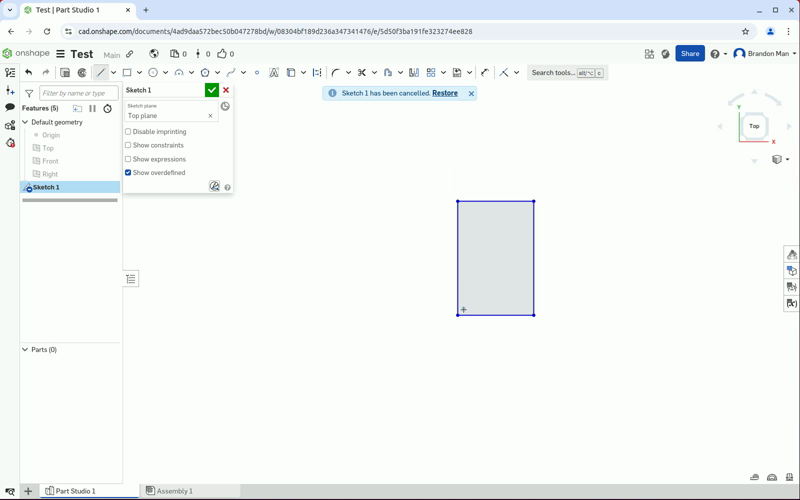
scroll(-6)
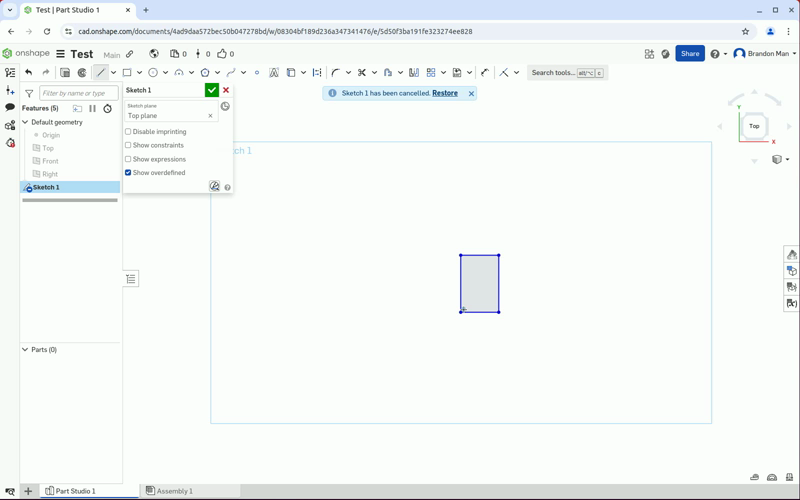
key_up(shift)
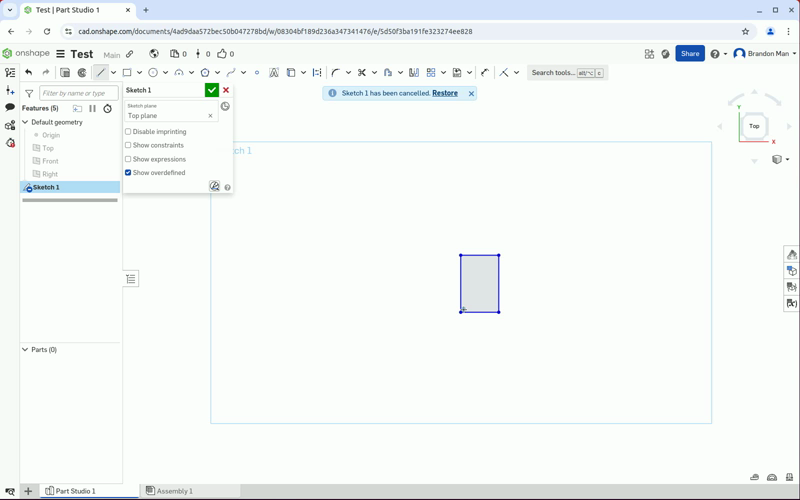
key_down(shift)
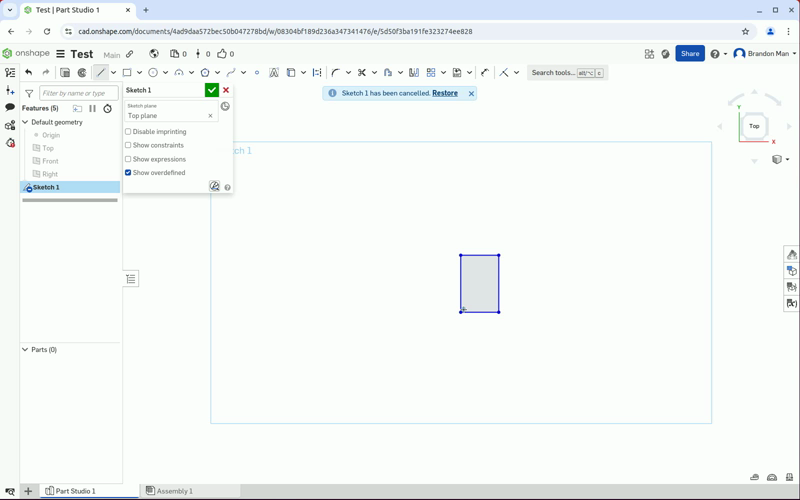
mouse_move(493, 309)
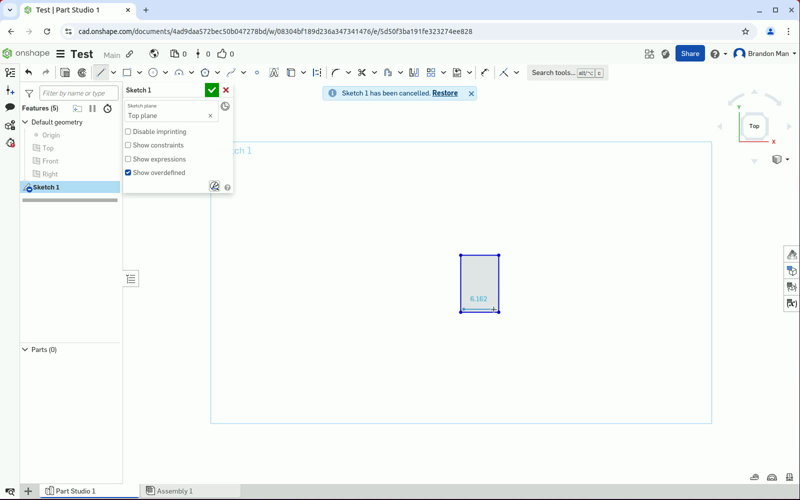
mouse_move(495, 309)
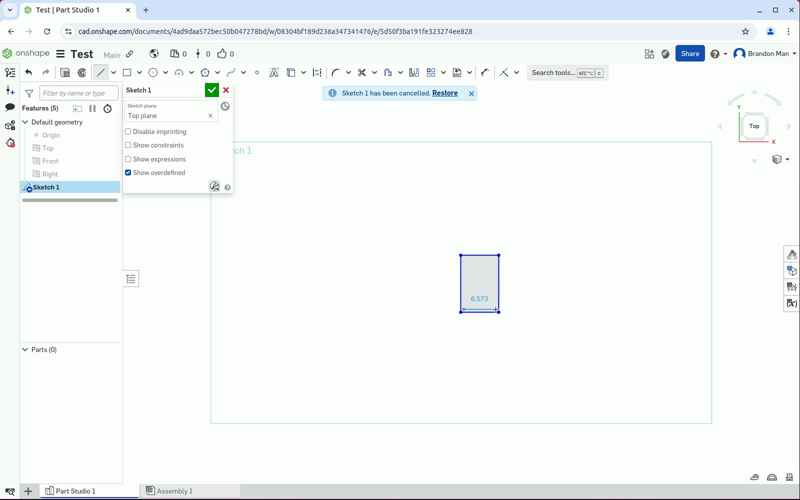
scroll(6)
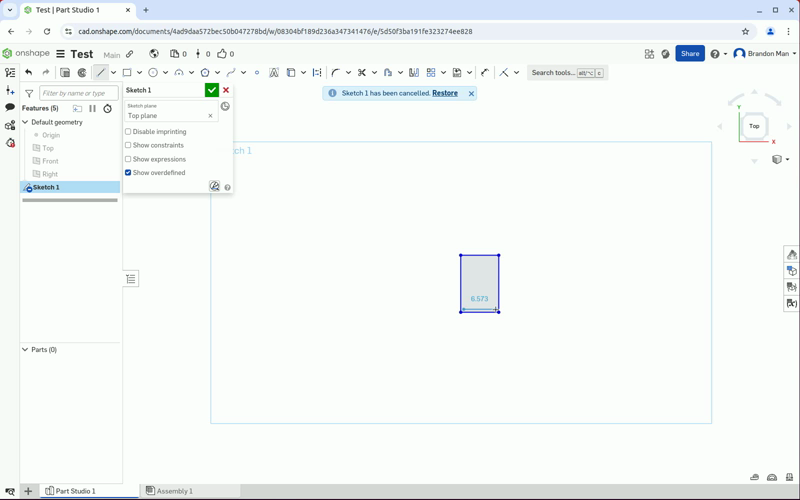
scroll(6)
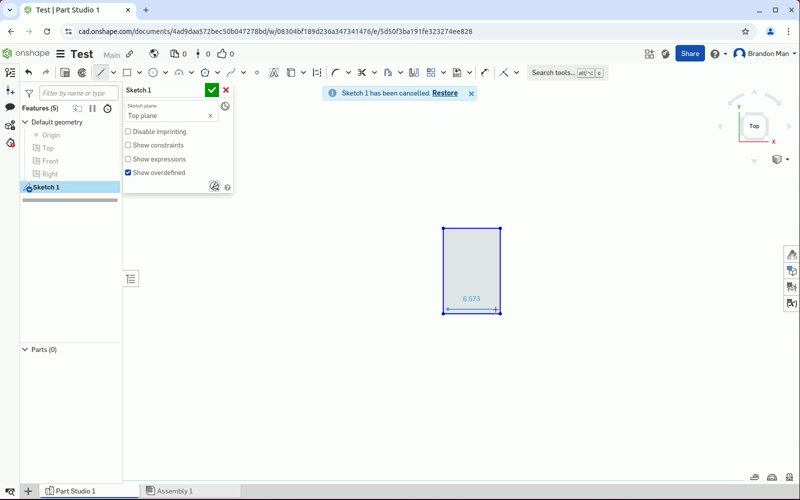
scroll(6)
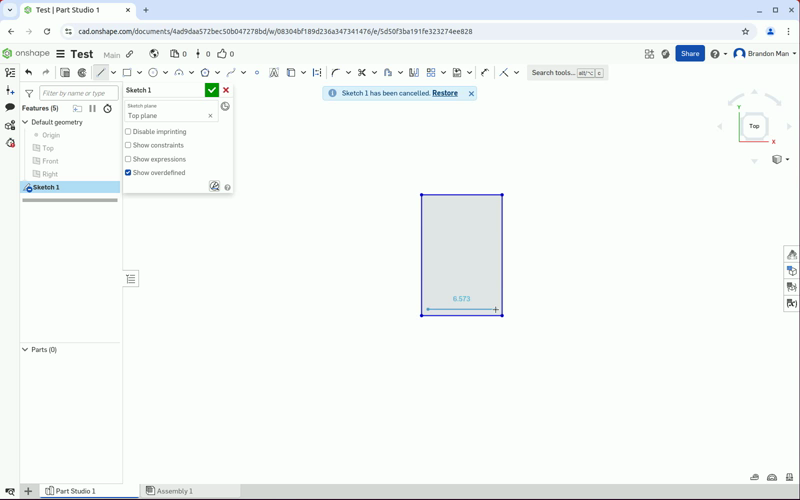
scroll(6)
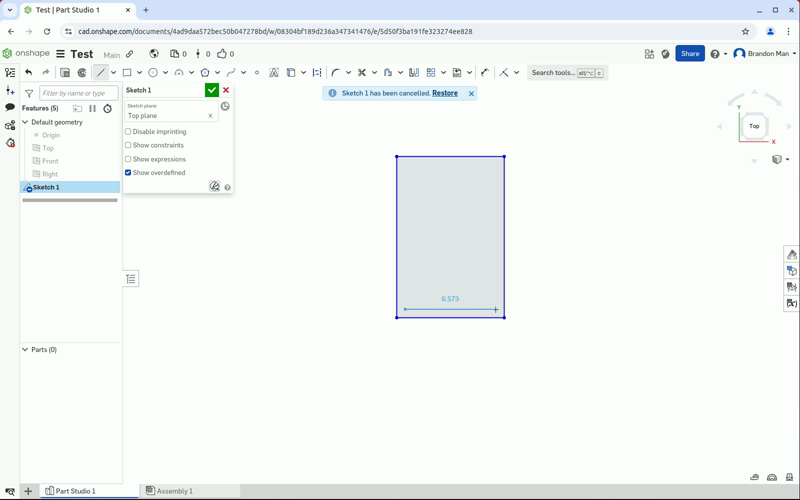
scroll(6)
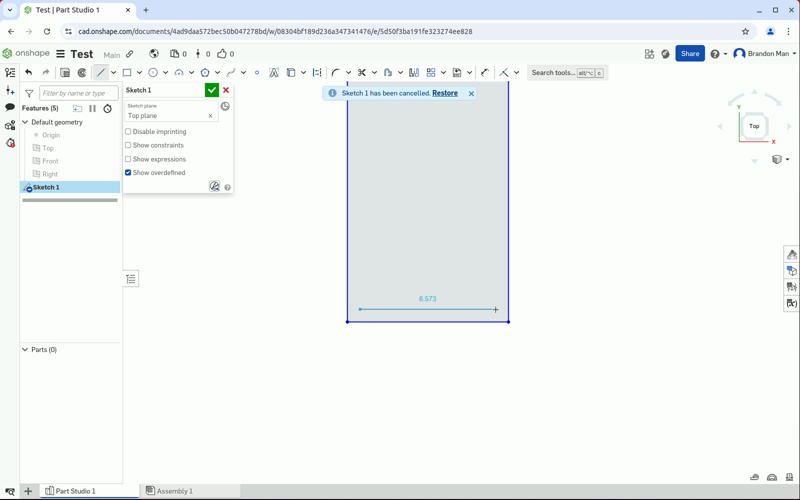
scroll(6)
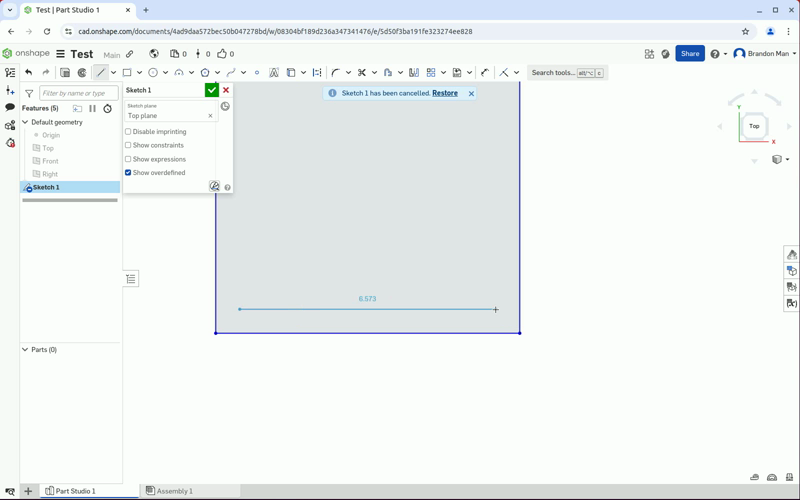
scroll(6)
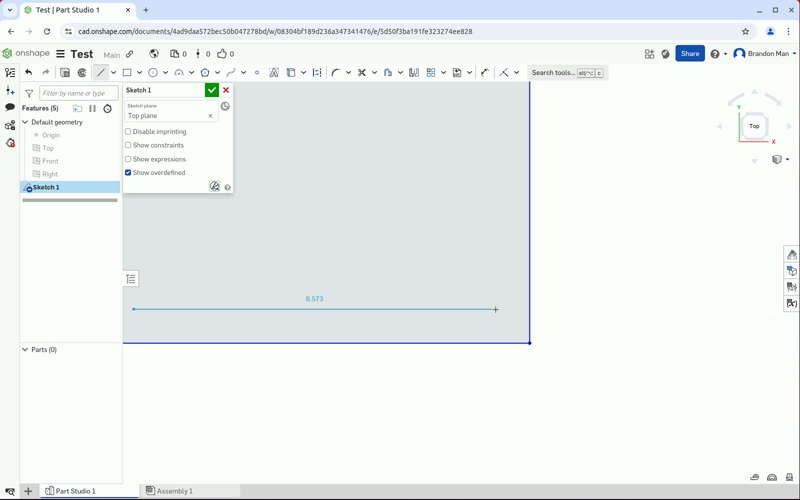
click(495, 309)
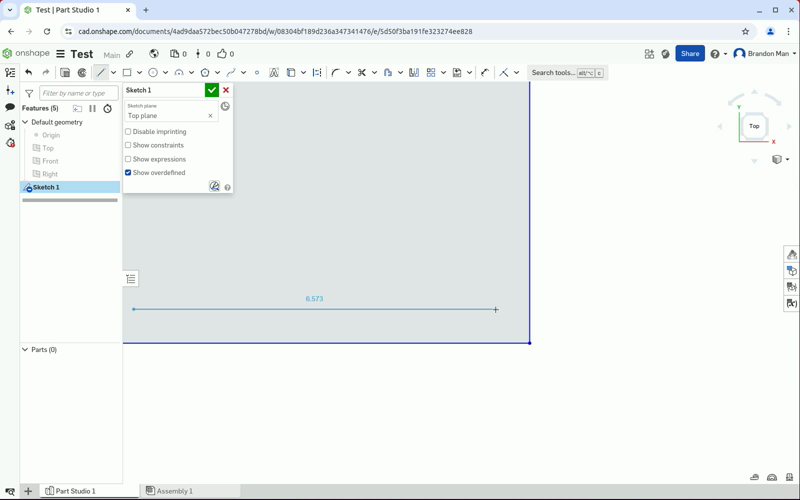
scroll(-6)
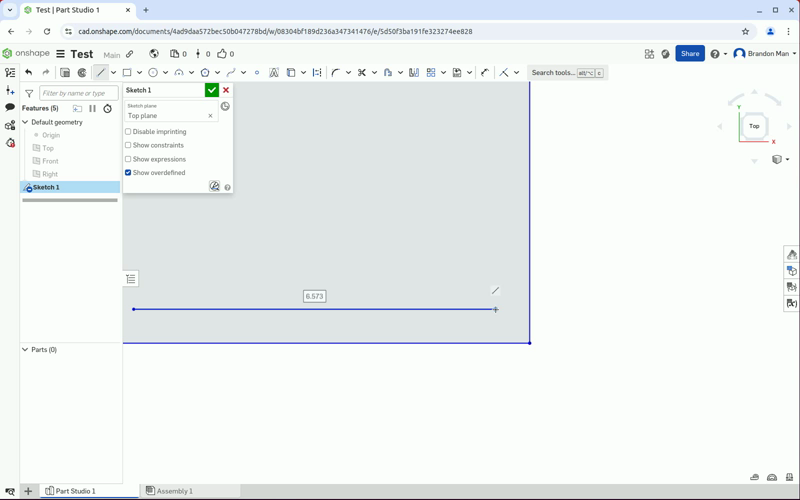
scroll(-6)
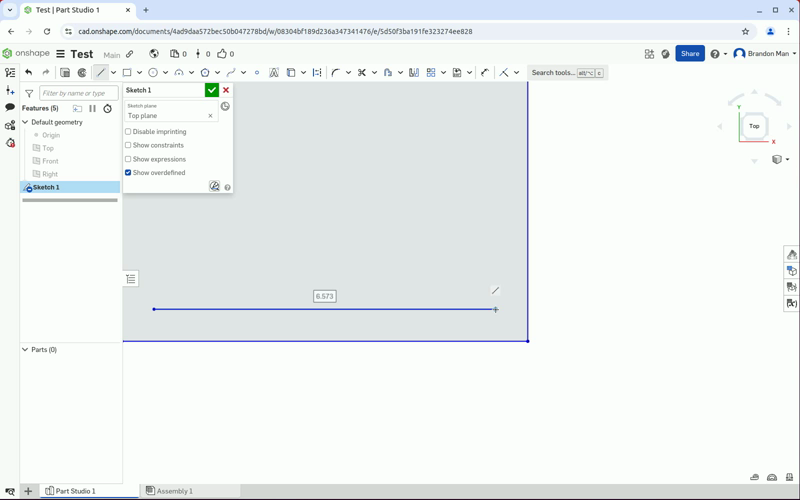
scroll(-6)
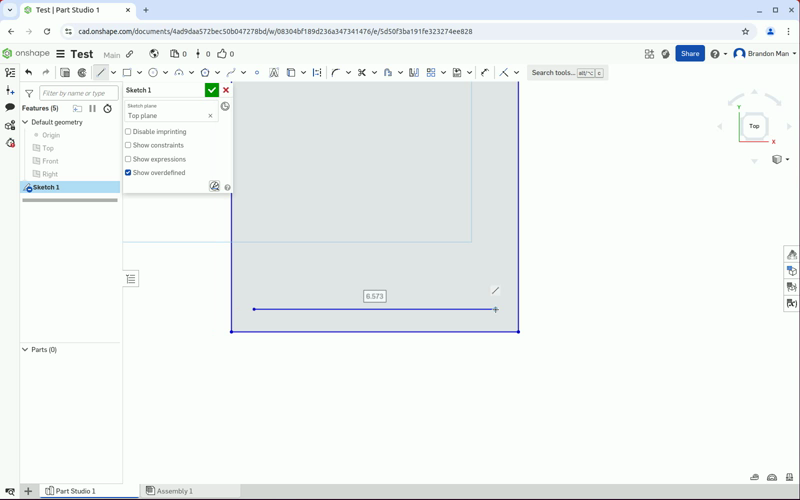
scroll(-6)
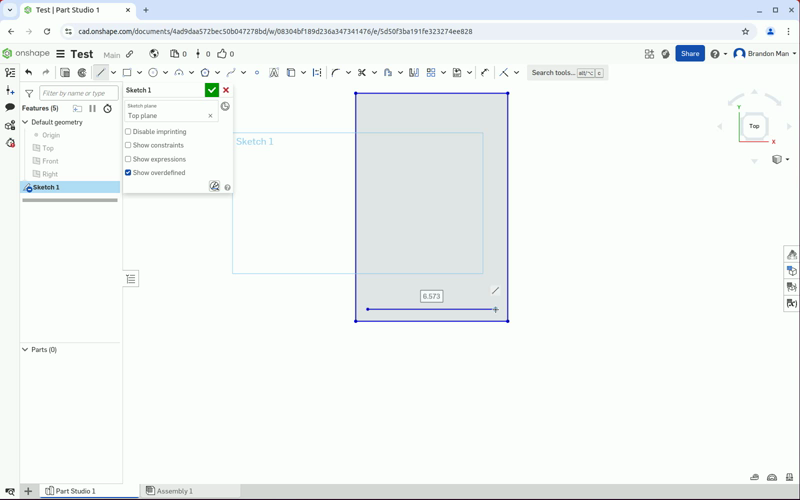
scroll(-6)
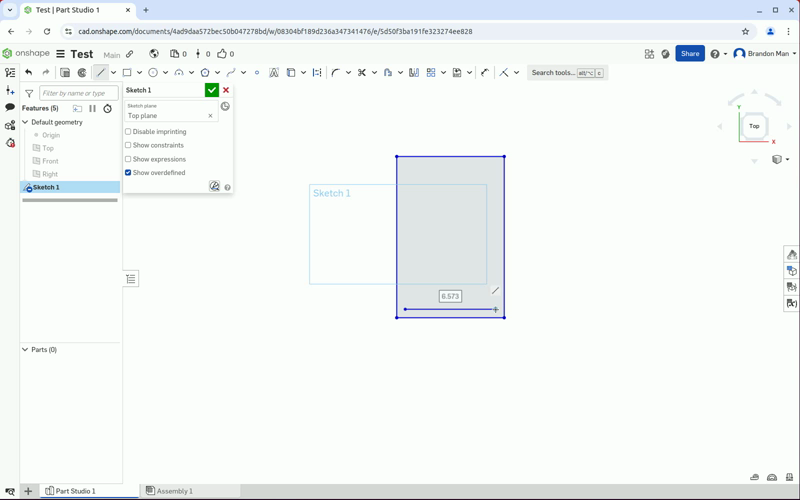
scroll(-6)
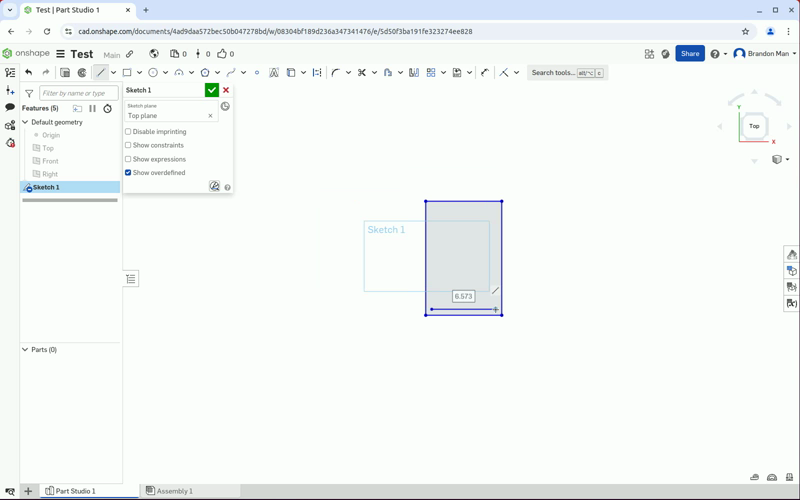
scroll(-6)
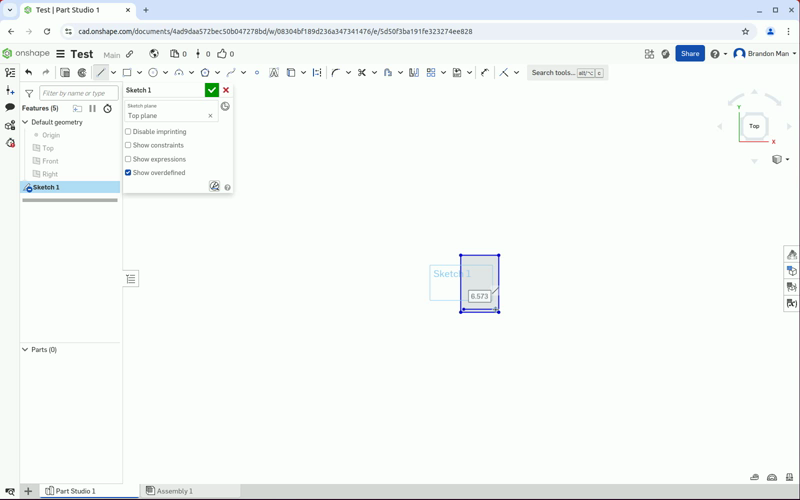
key_up(shift)
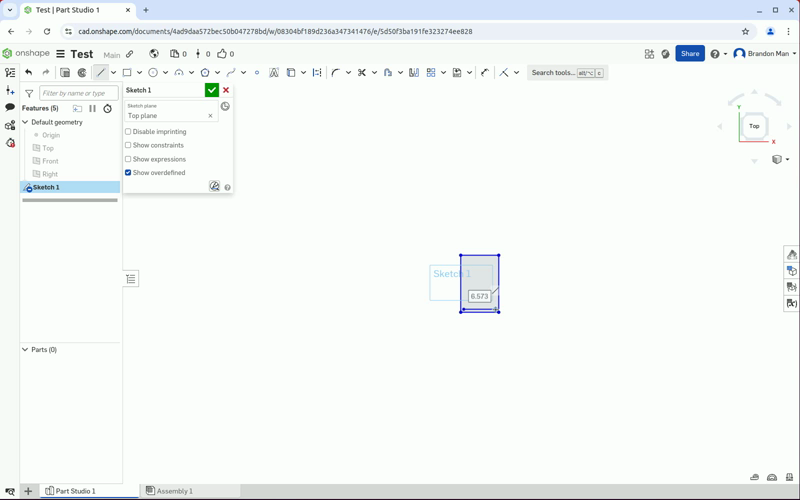
key_down(shift)
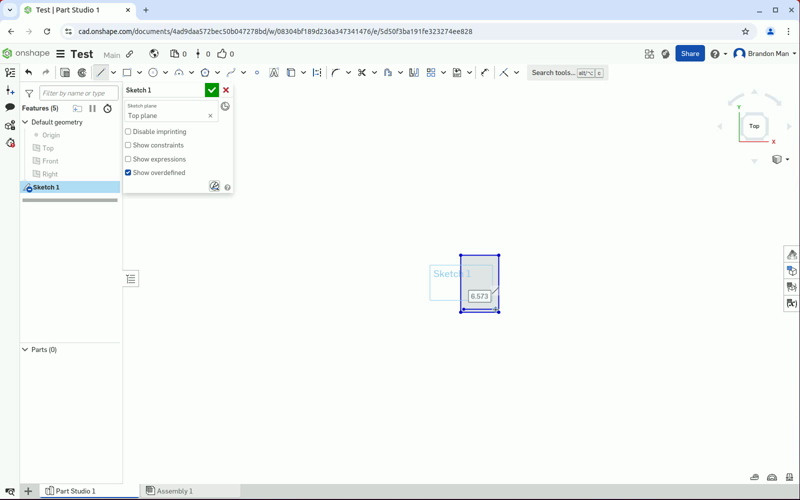
mouse_move(525, 309)
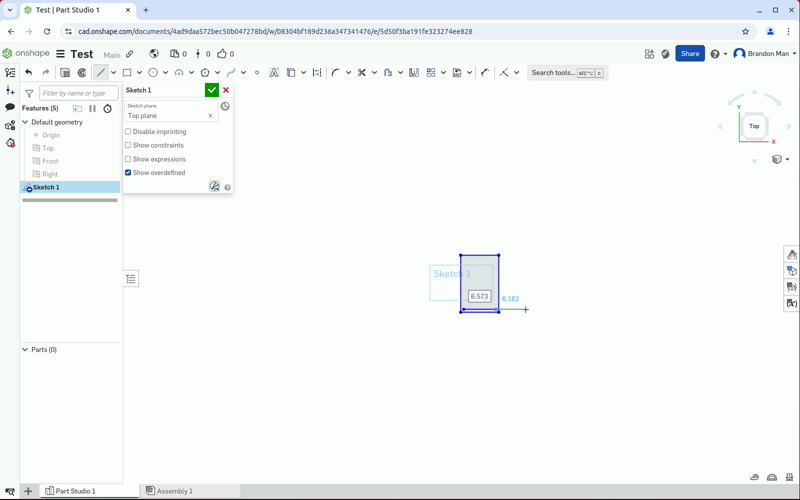
mouse_move(495, 258)
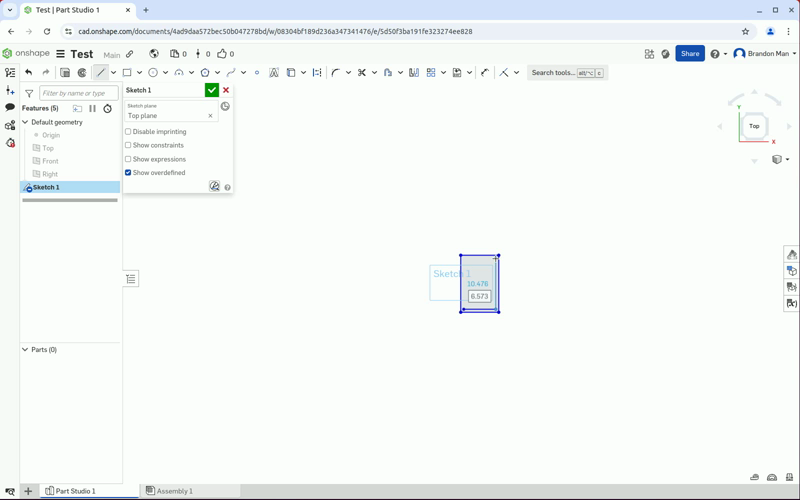
scroll(6)
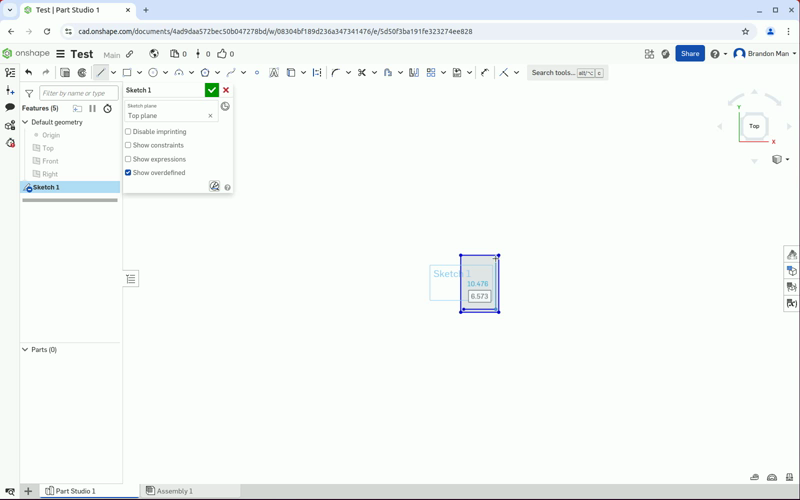
scroll(6)
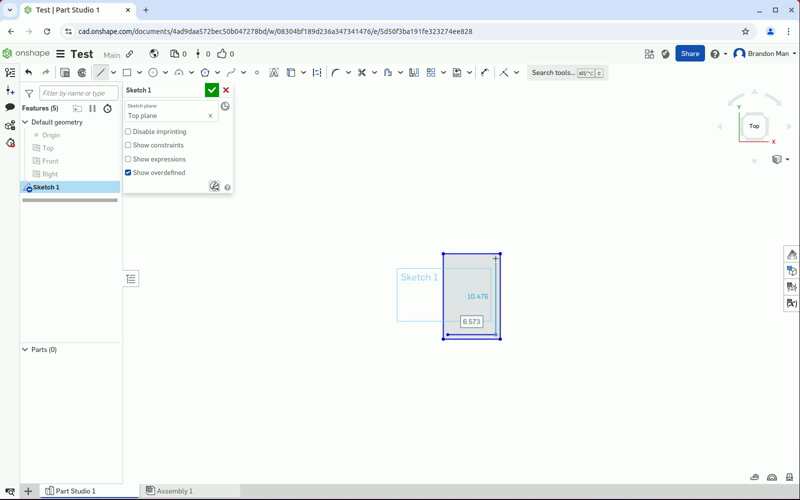
scroll(6)
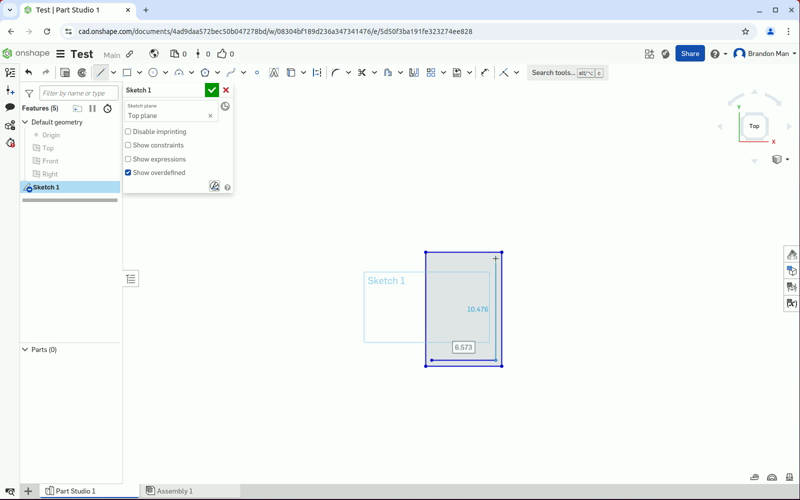
scroll(6)
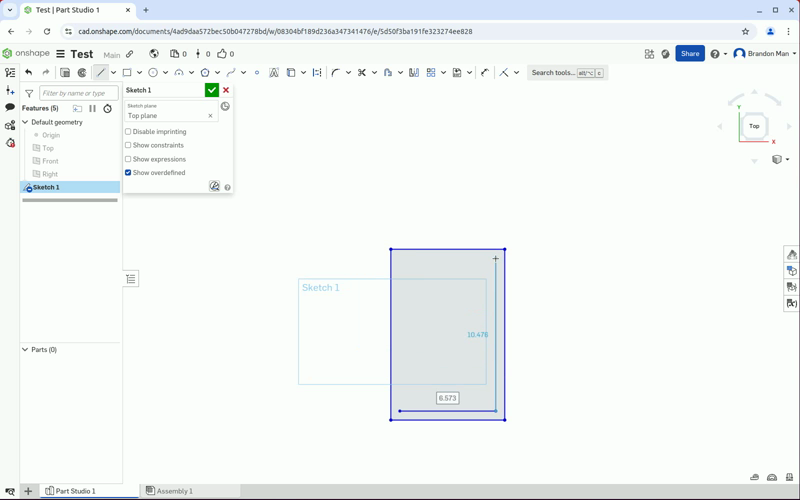
scroll(6)
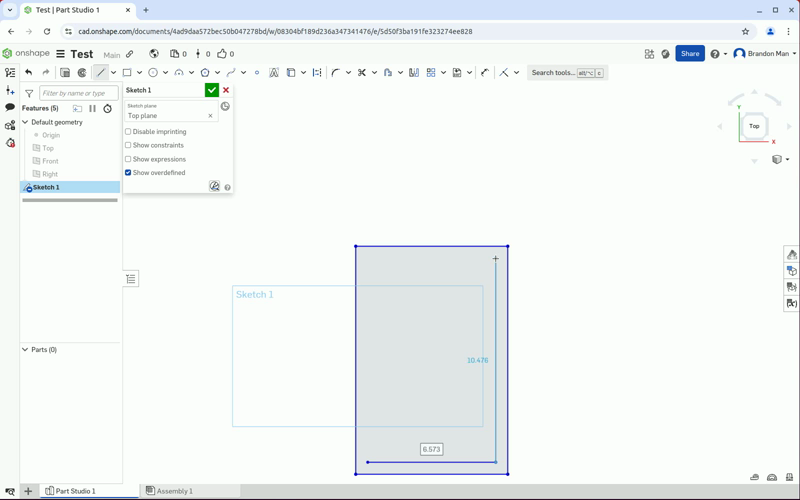
scroll(6)
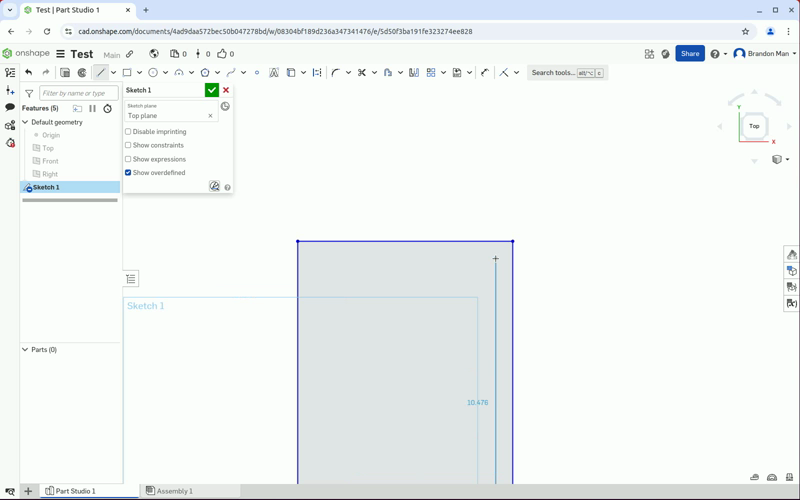
scroll(6)
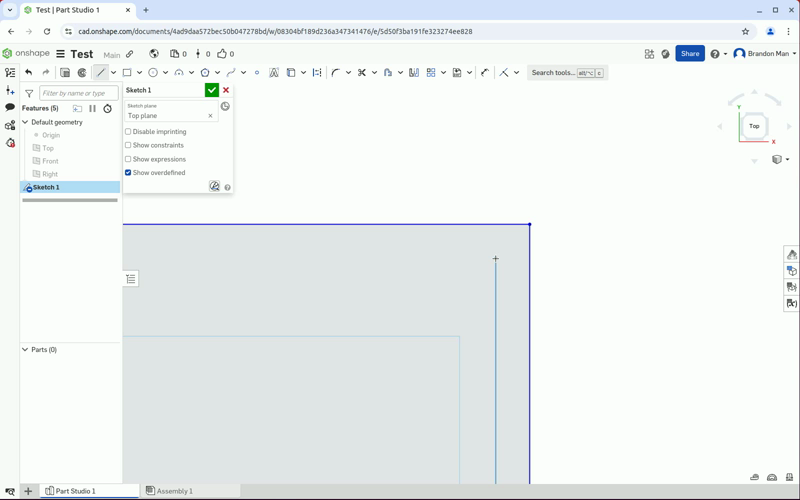
click(495, 258)
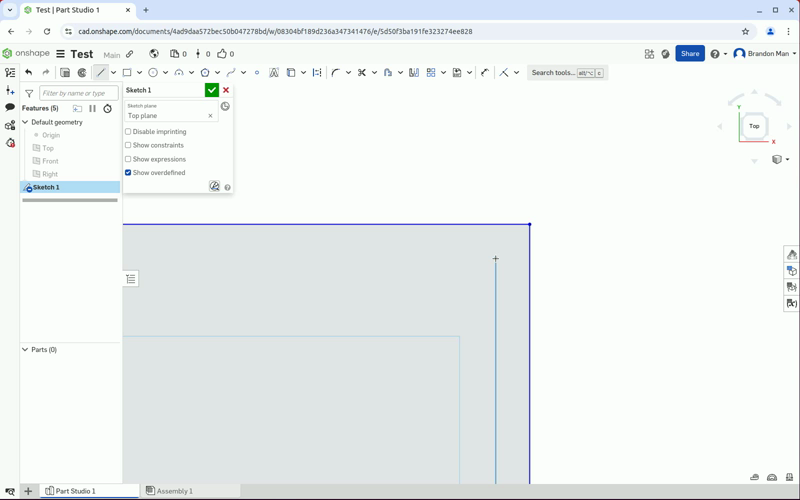
scroll(-6)
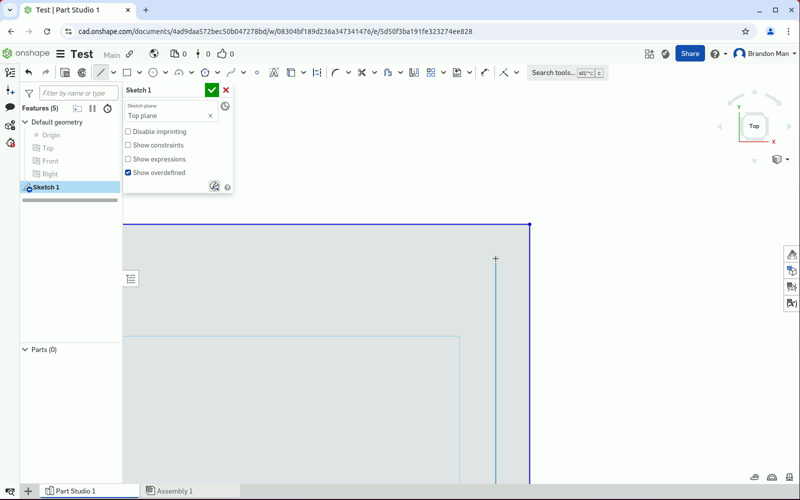
scroll(-6)
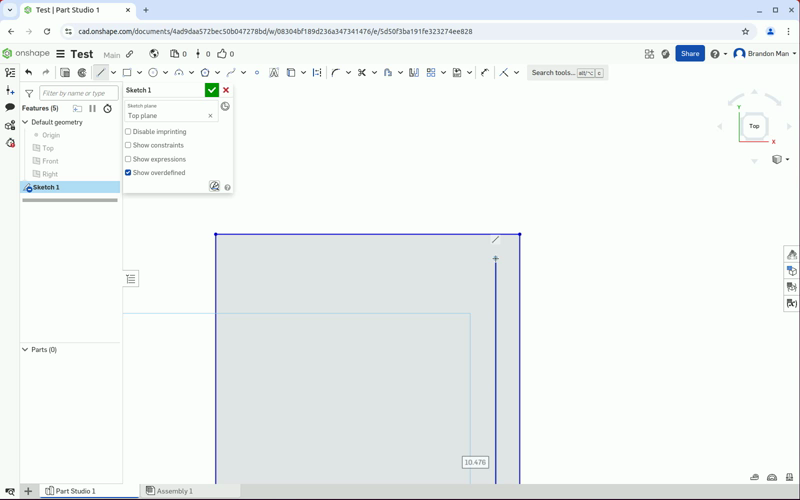
scroll(-6)
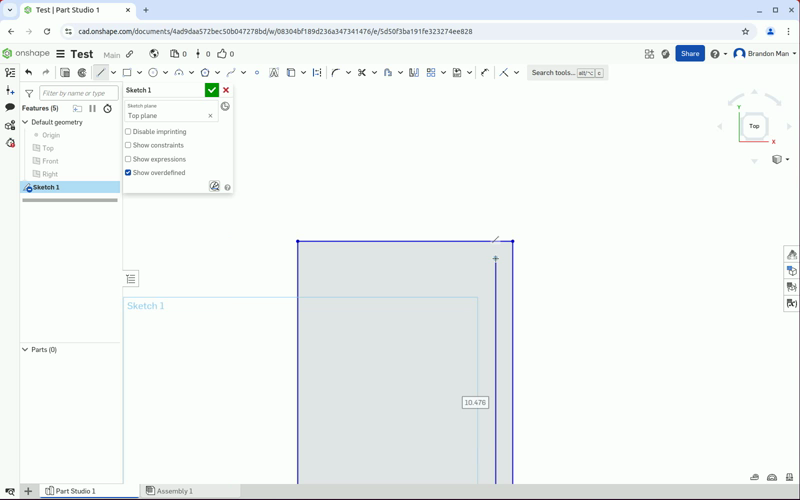
scroll(-6)
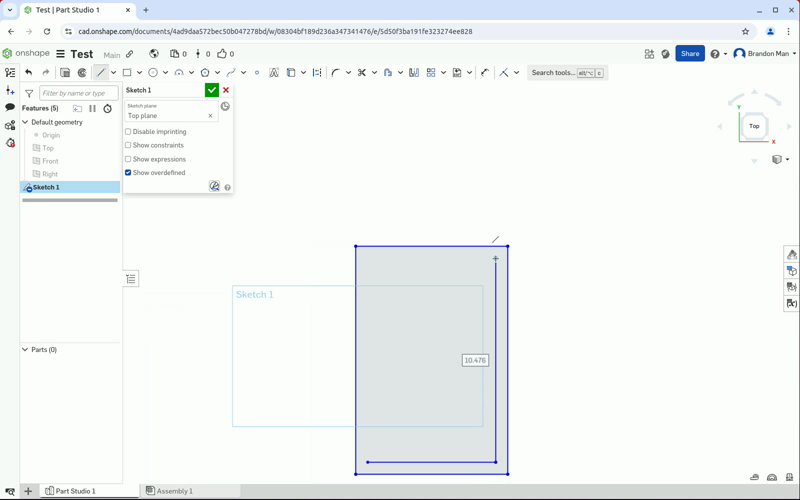
scroll(-6)
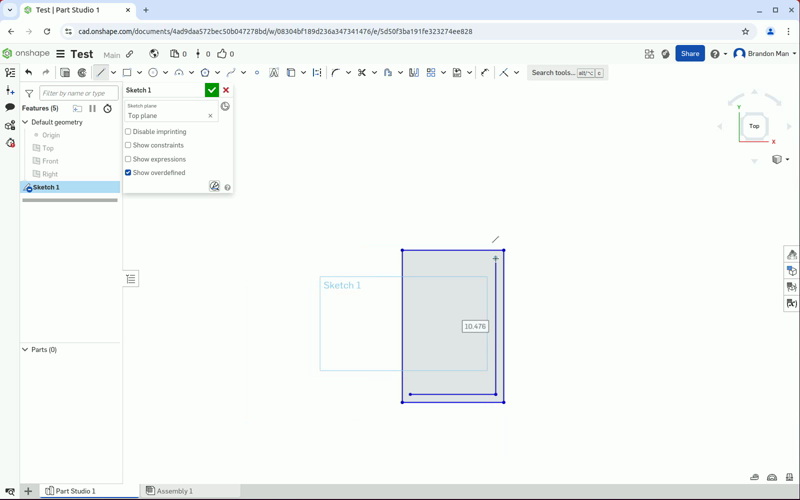
scroll(-6)
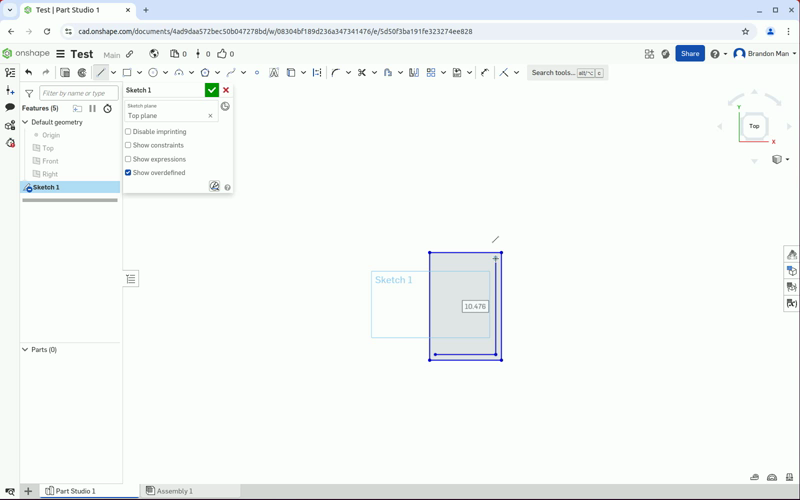
scroll(-6)
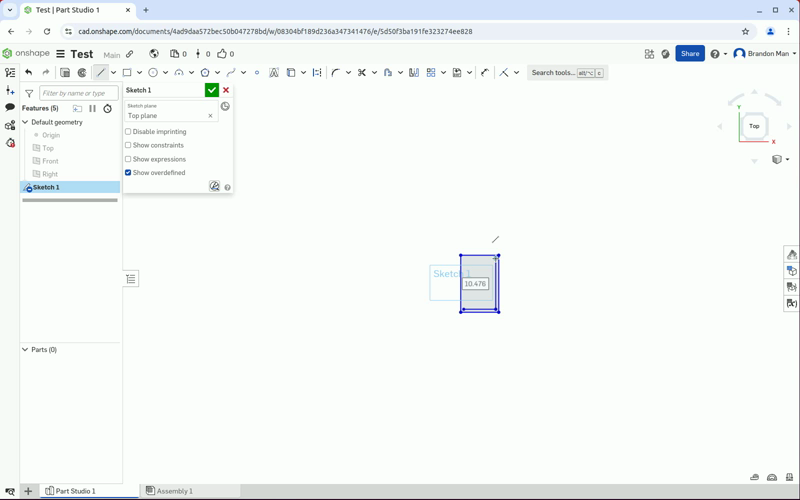
key_up(shift)
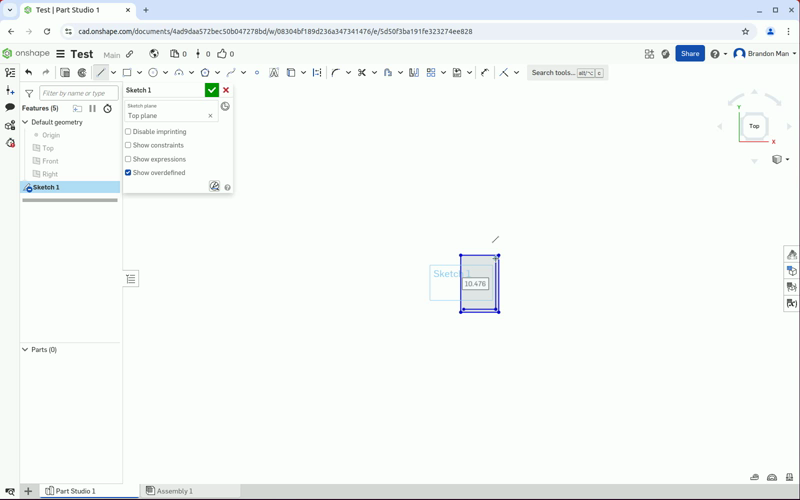
key_down(shift)
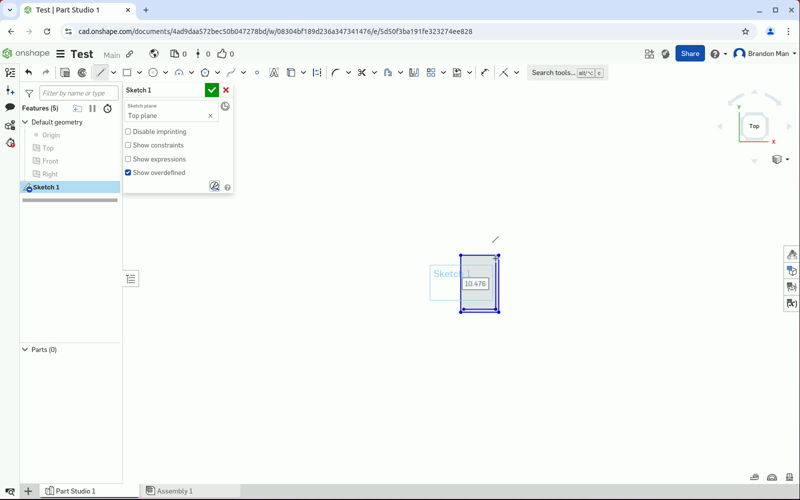
mouse_move(525, 258)
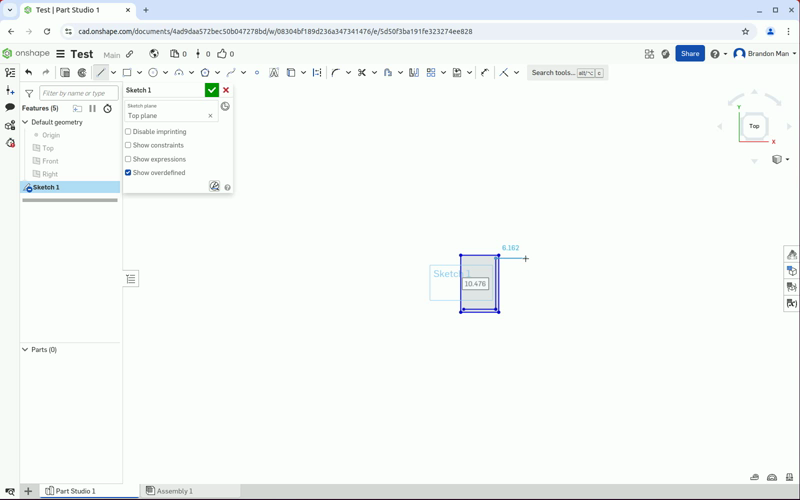
mouse_move(463, 258)
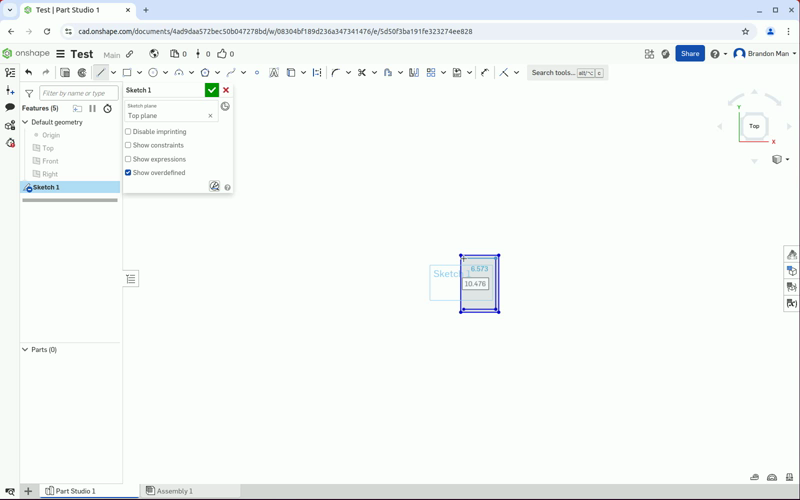
scroll(6)
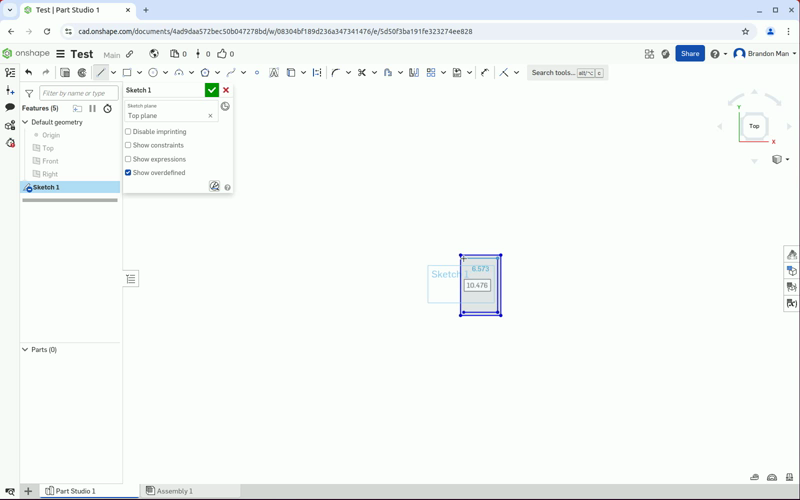
scroll(6)
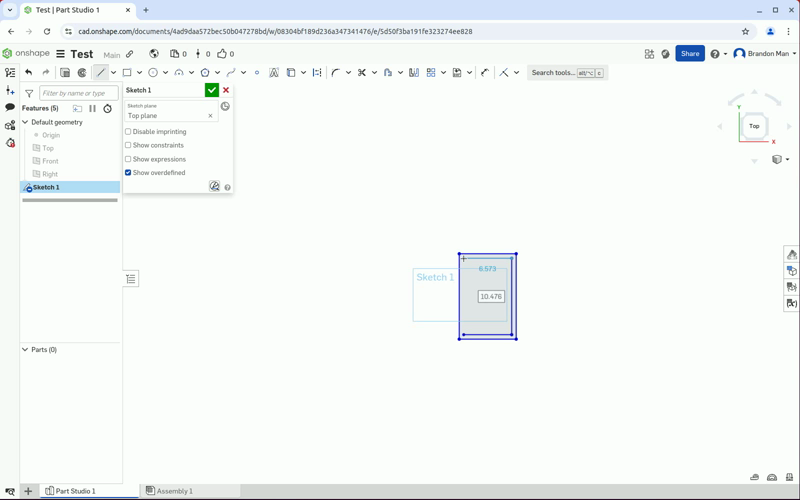
scroll(6)
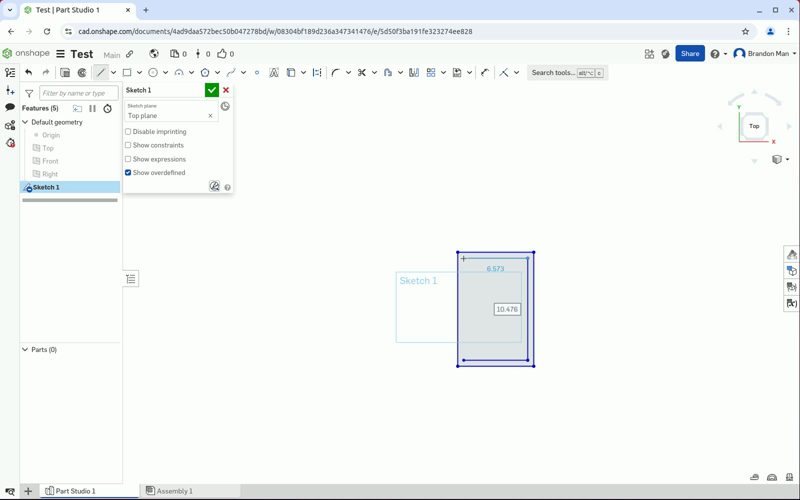
scroll(6)
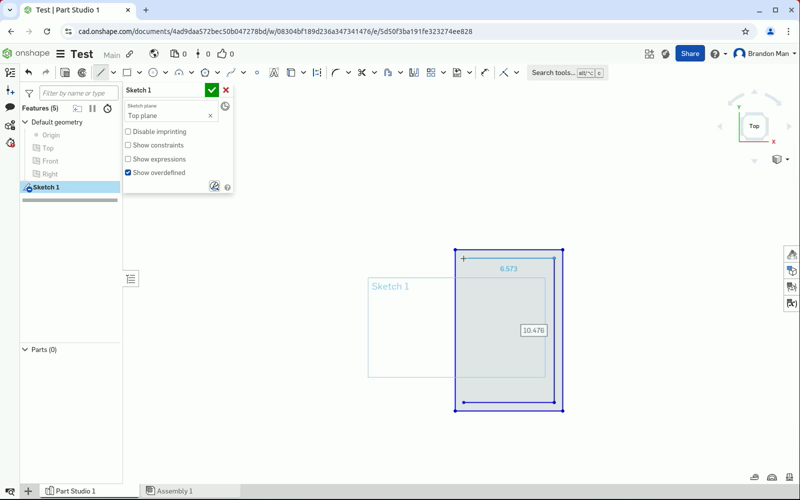
scroll(6)
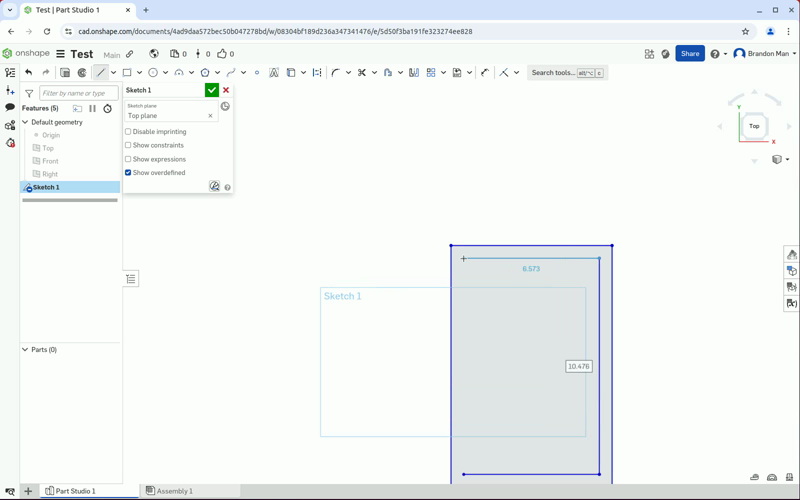
scroll(6)
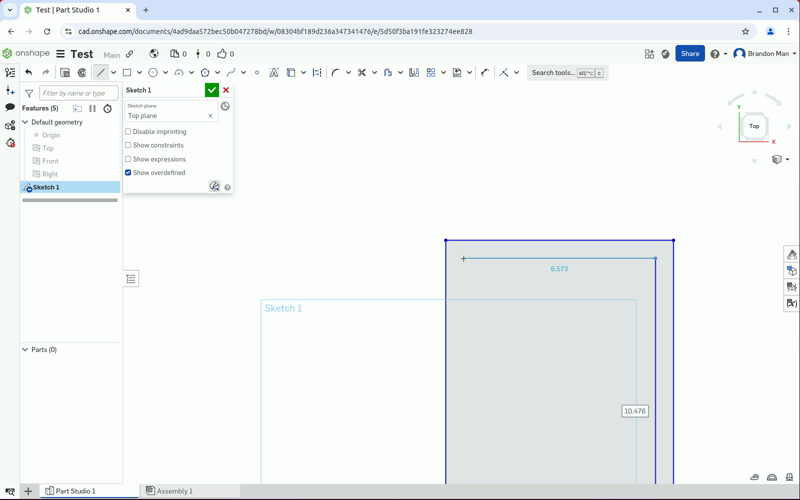
scroll(6)
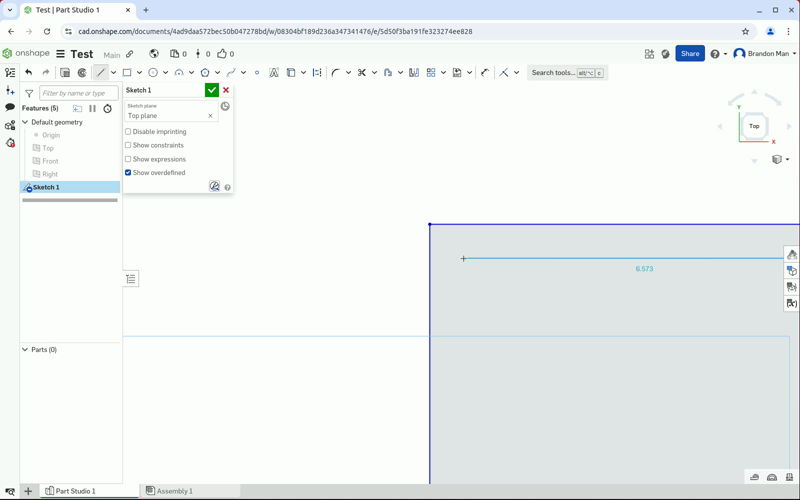
click(463, 258)
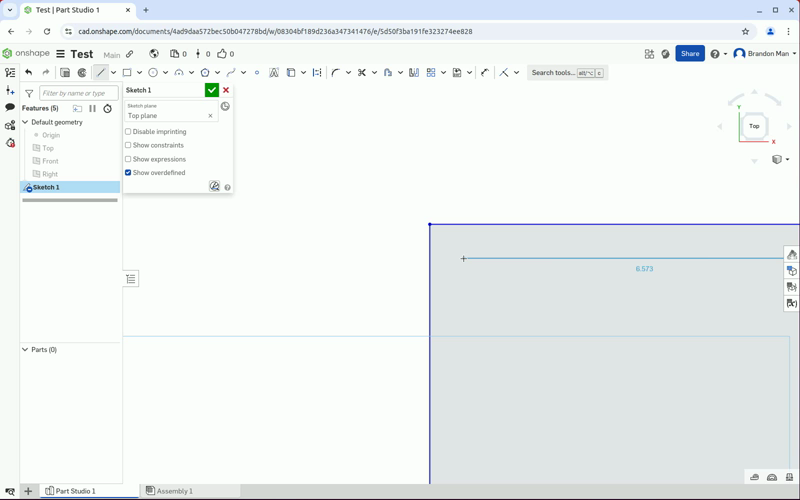
scroll(-6)
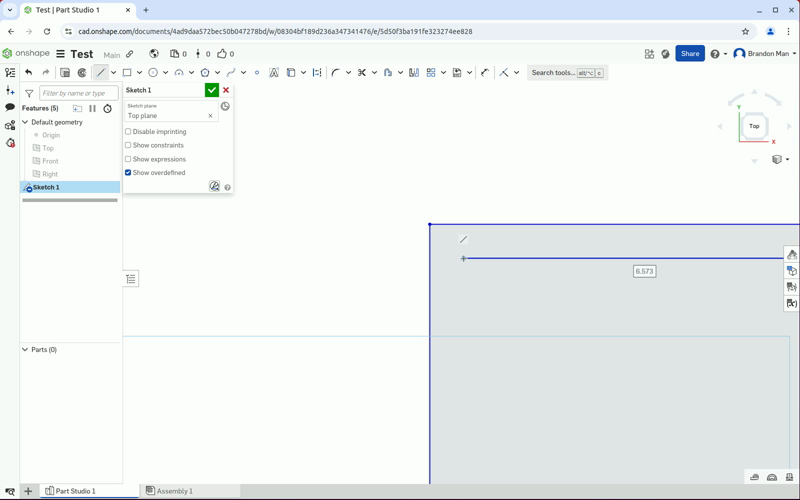
scroll(-6)
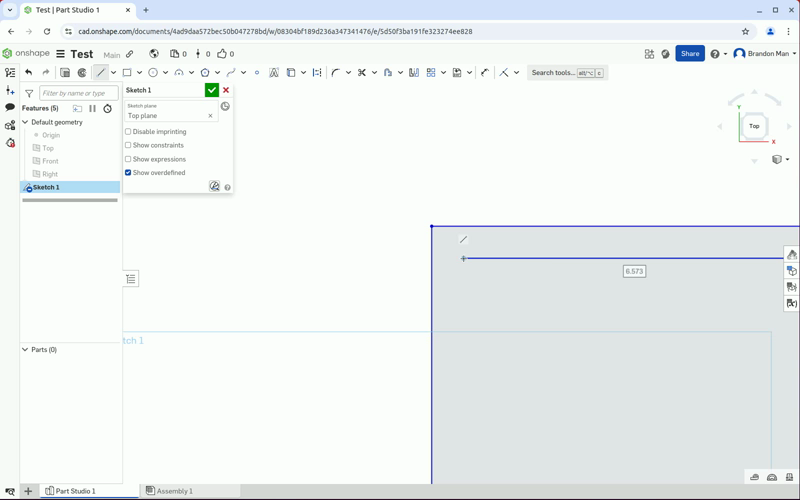
scroll(-6)
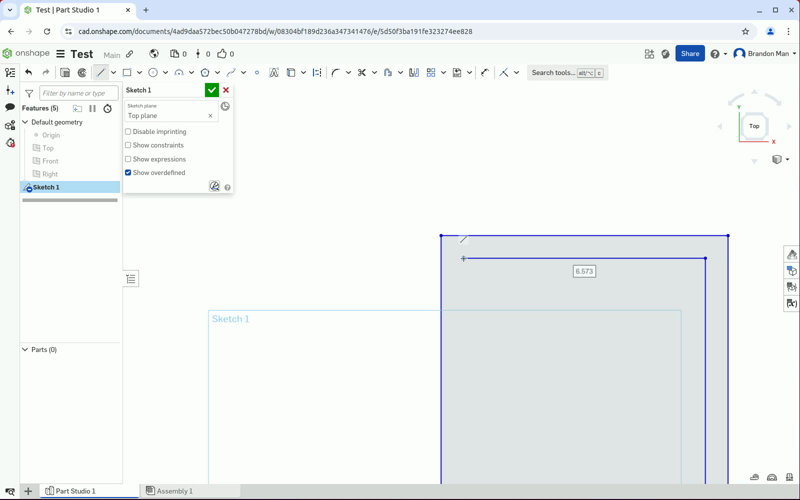
scroll(-6)
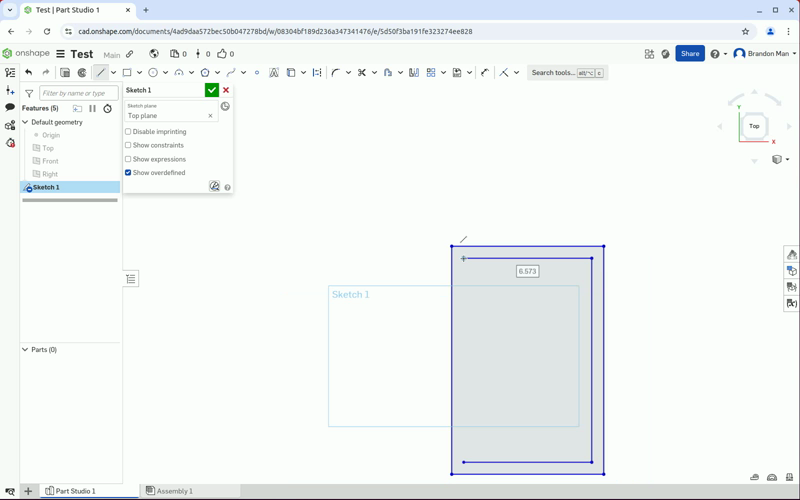
scroll(-6)
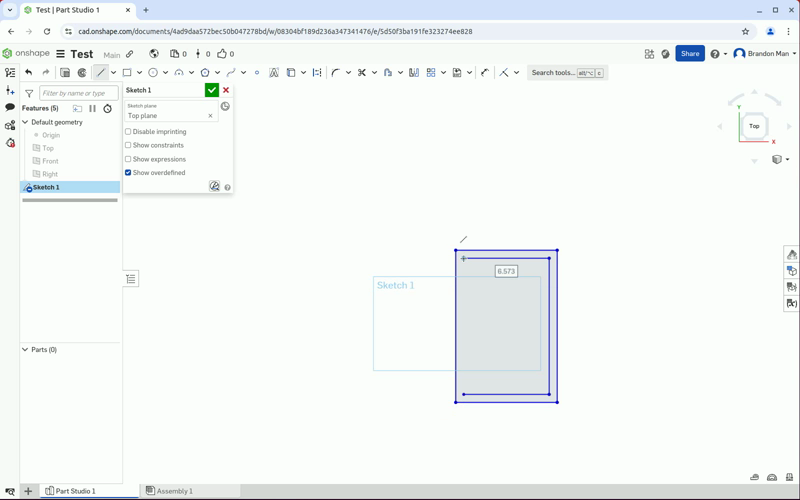
scroll(-6)
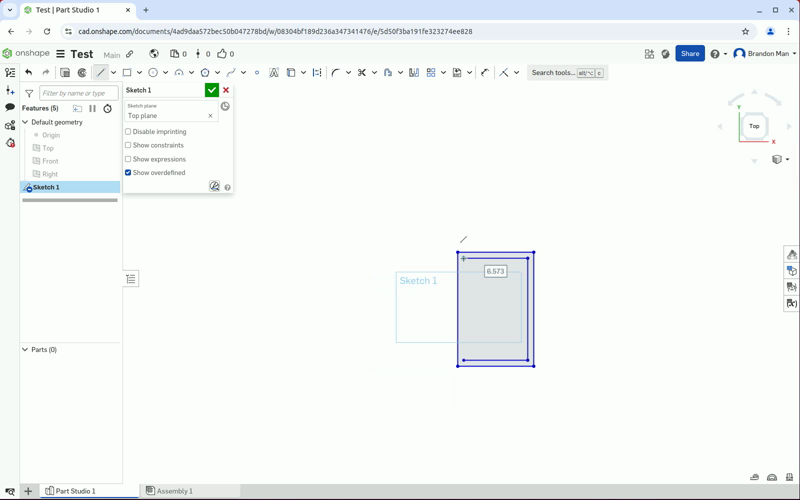
scroll(-6)
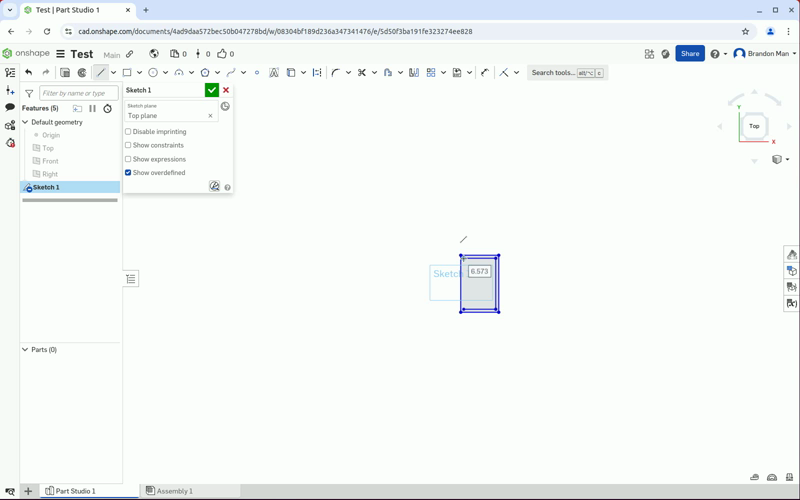
key_up(shift)
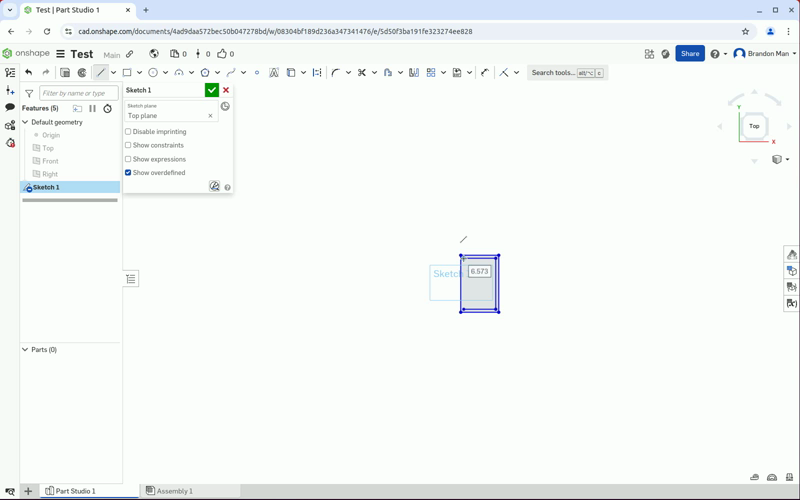
mouse_move(493, 258)
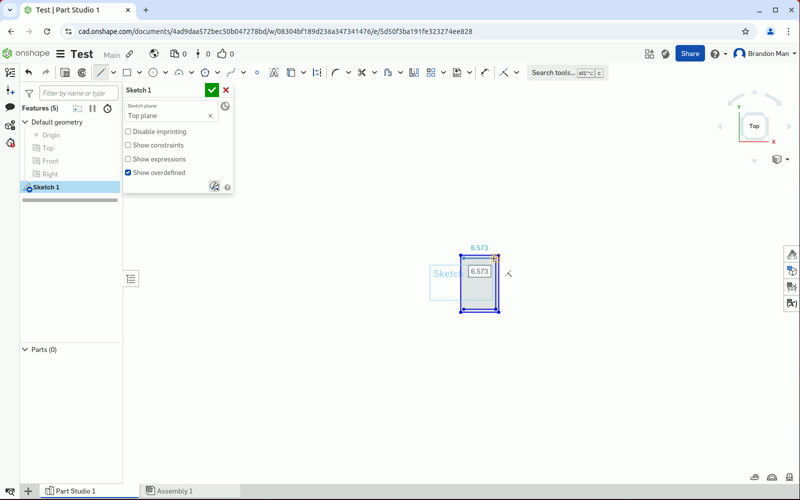
key_down(shift)
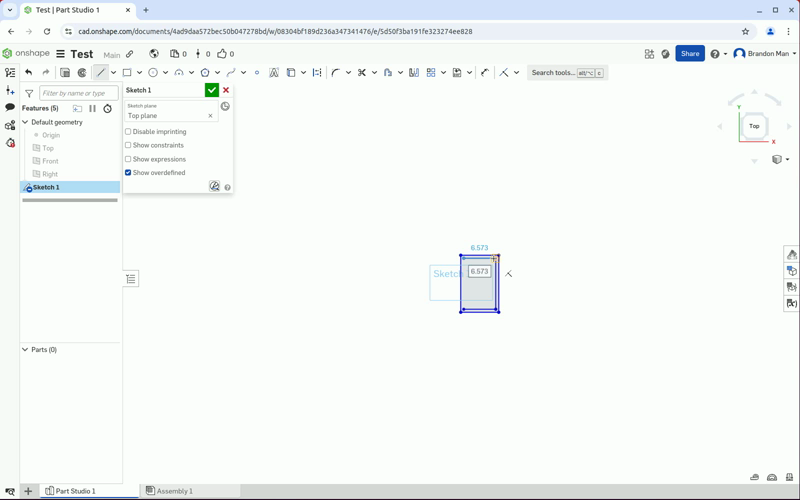
mouse_move(463, 309)
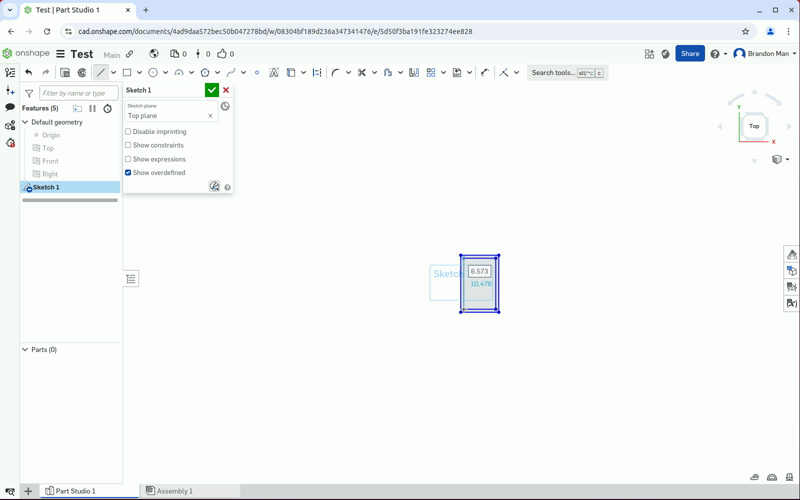
scroll(6)
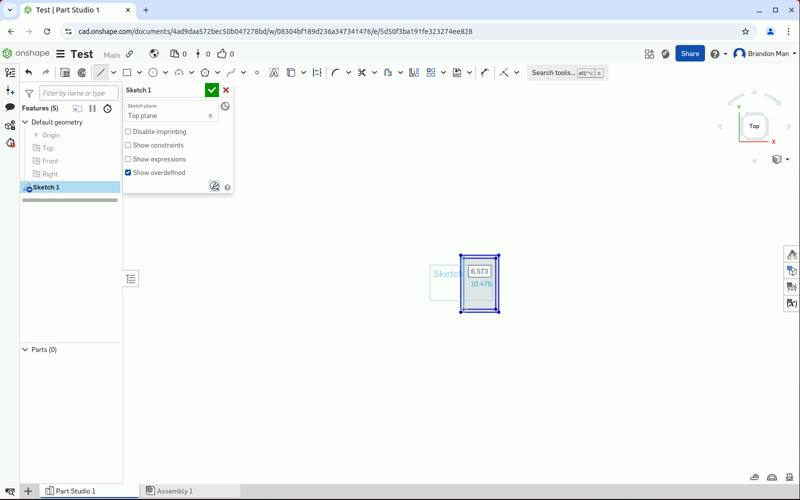
scroll(6)
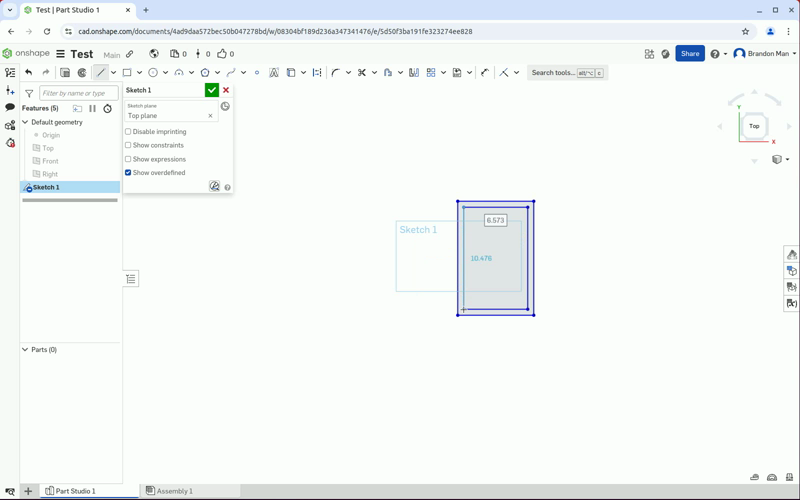
scroll(6)
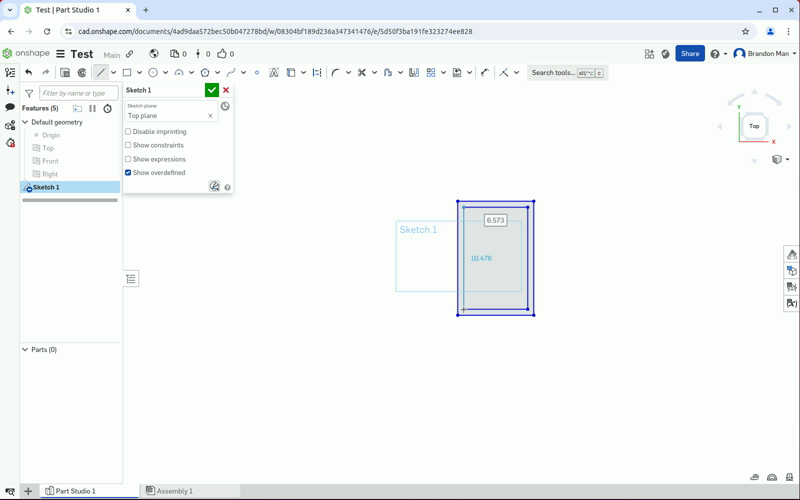
scroll(6)
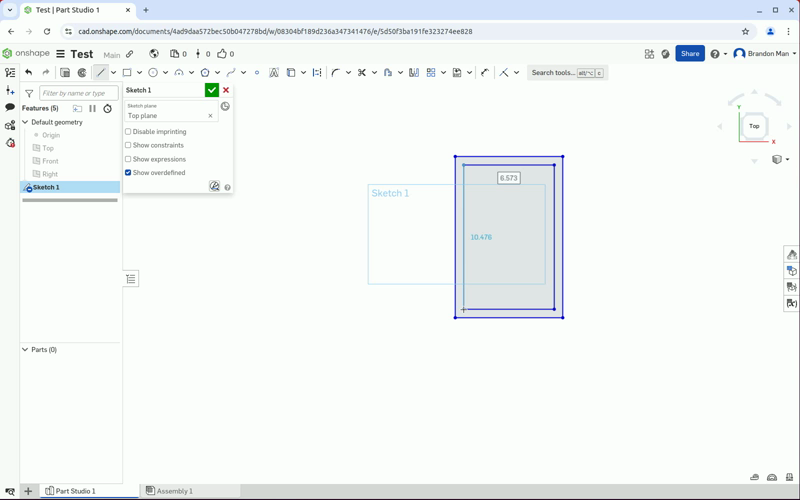
scroll(6)
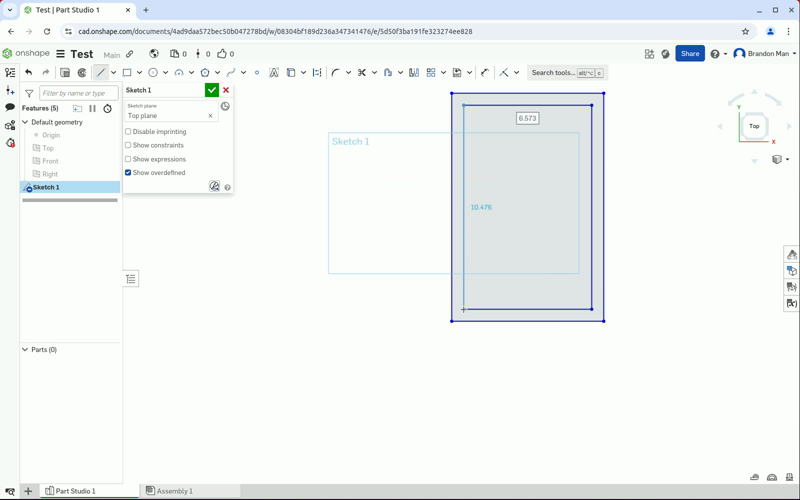
scroll(6)
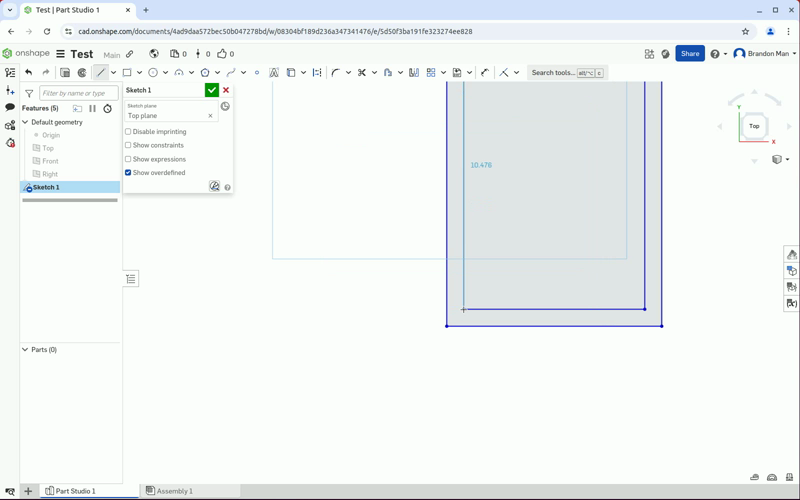
scroll(6)
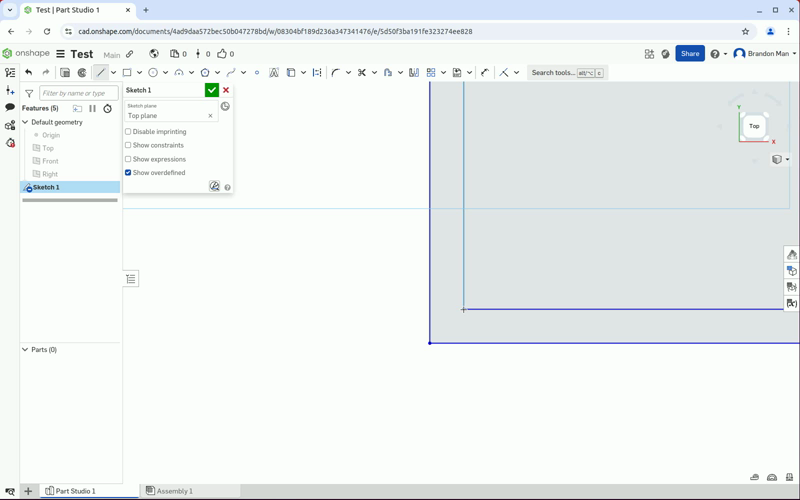
key_up(shift)
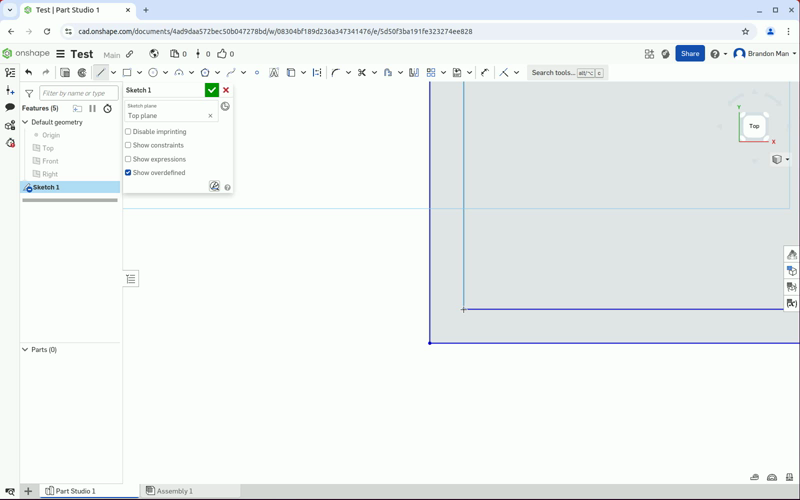
click(463, 309)
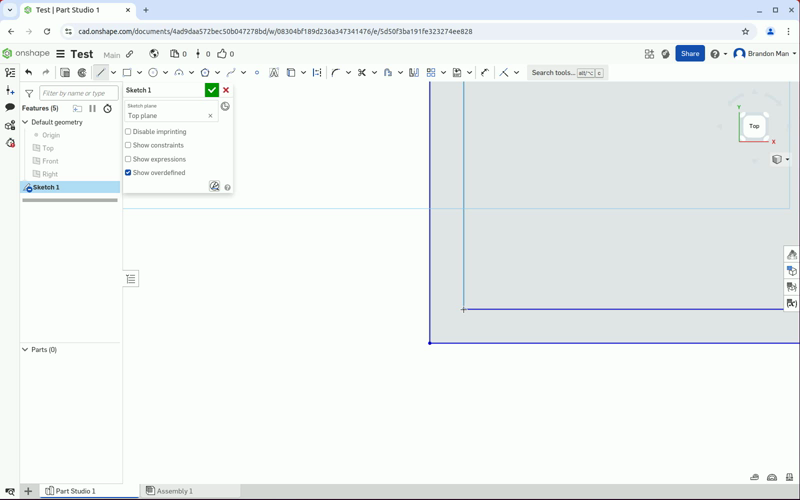
scroll(-6)
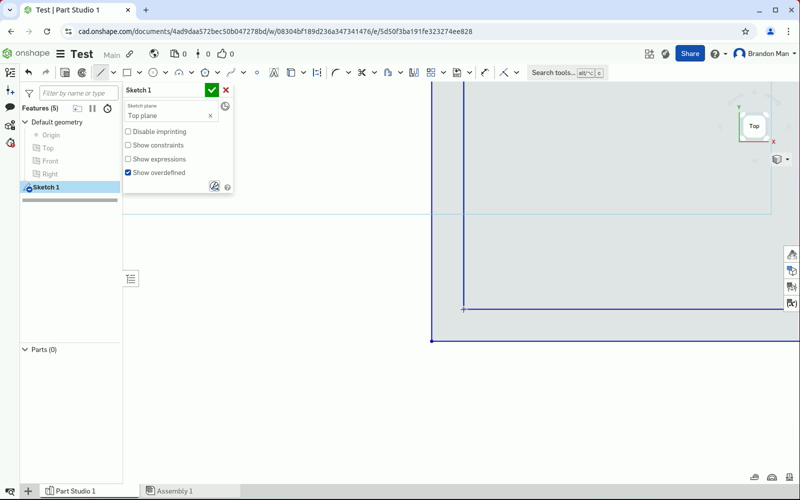
scroll(-6)
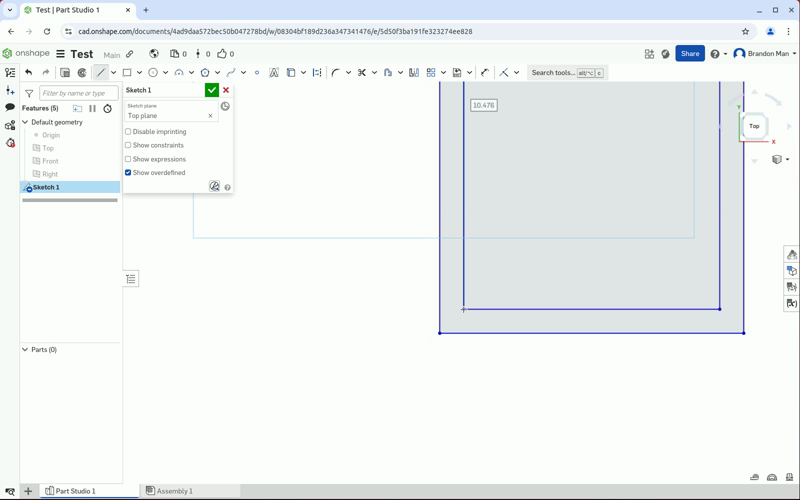
scroll(-6)
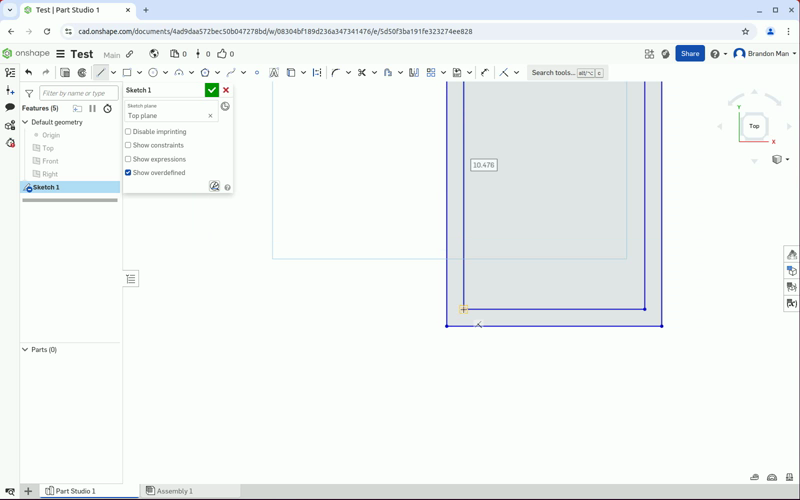
scroll(-6)
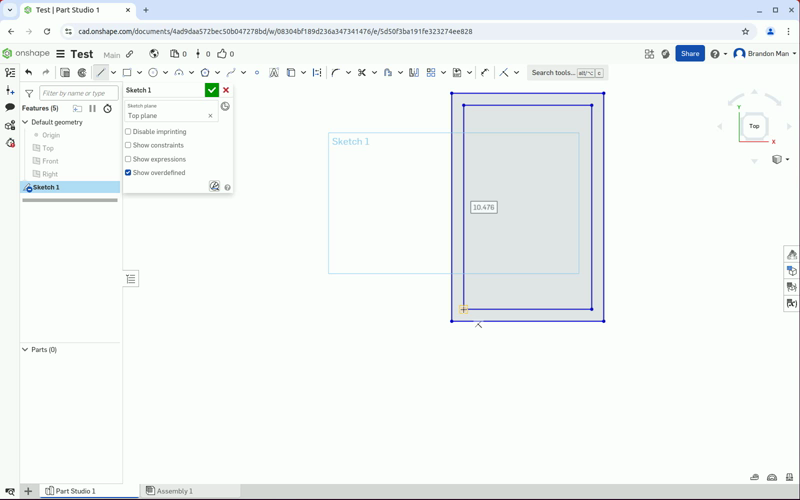
scroll(-6)
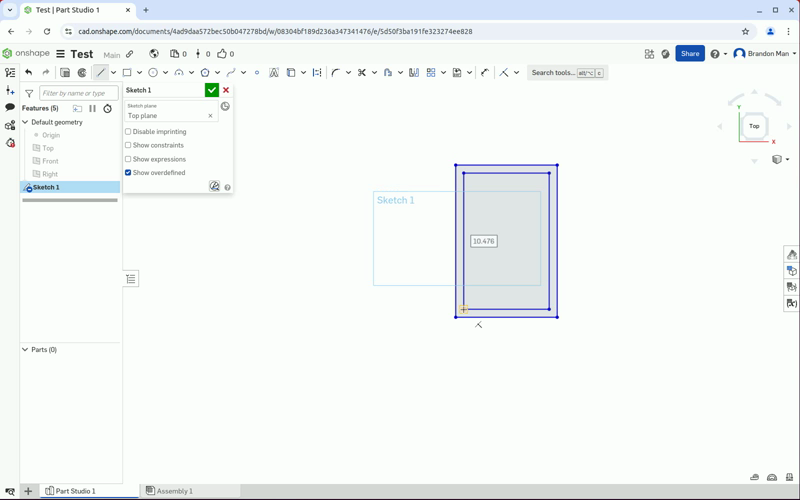
scroll(-6)
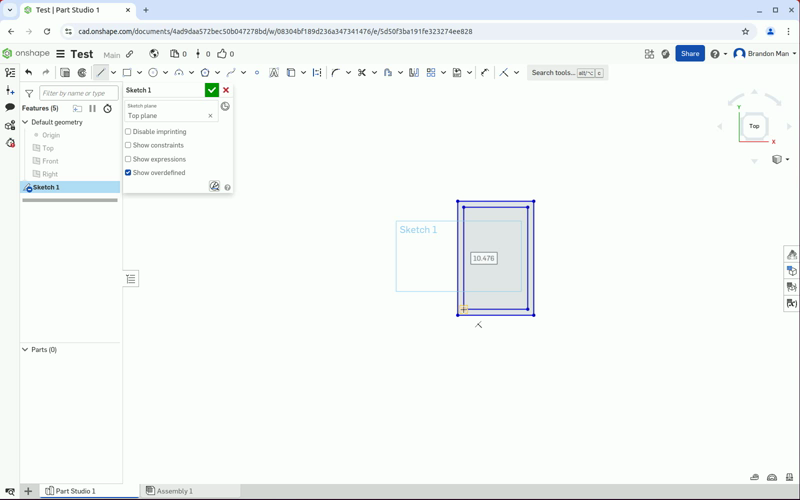
scroll(-6)
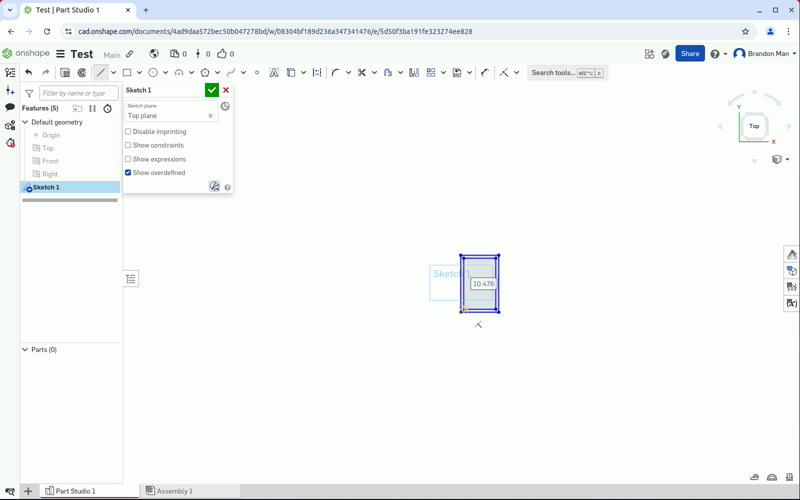
key(esc)
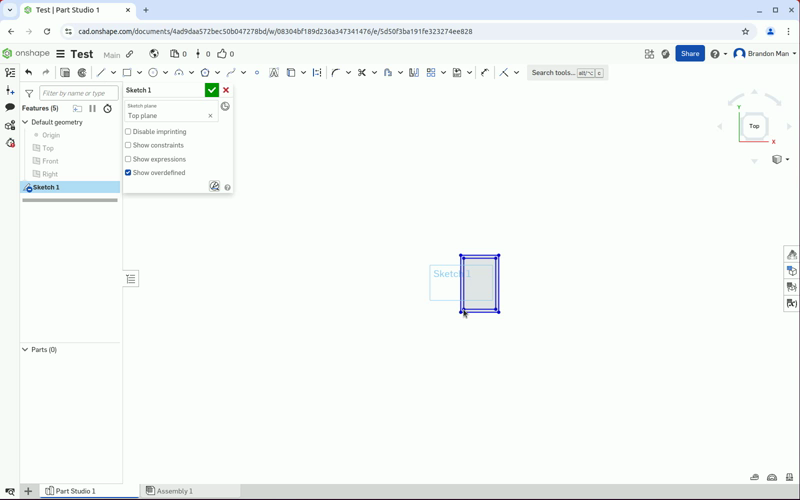
mouse_move(480, 257)
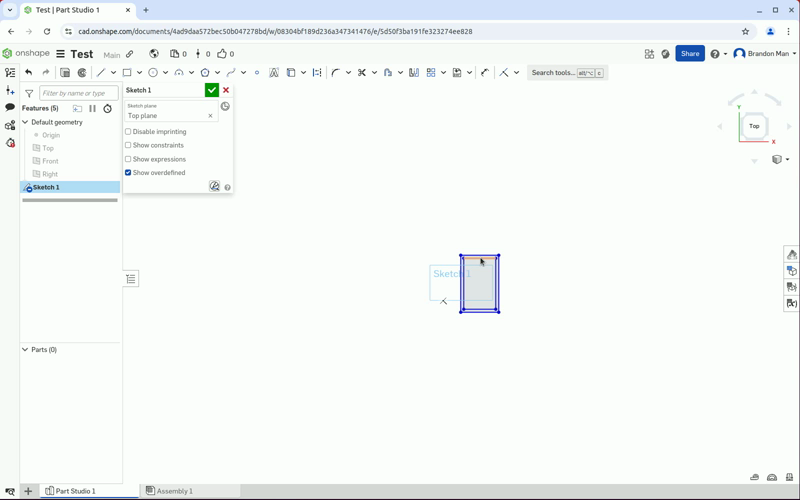
scroll(6)
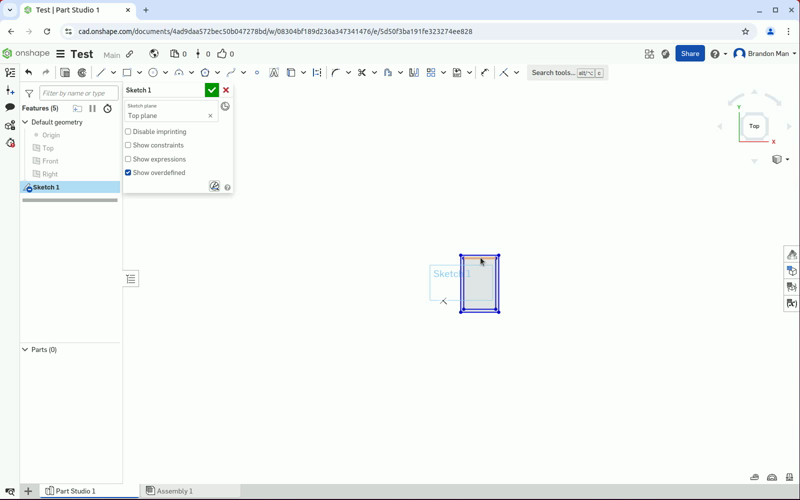
scroll(6)
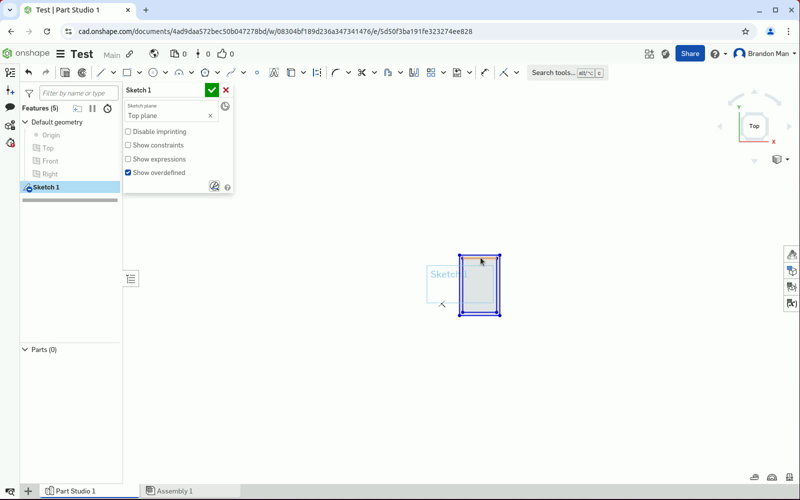
scroll(6)
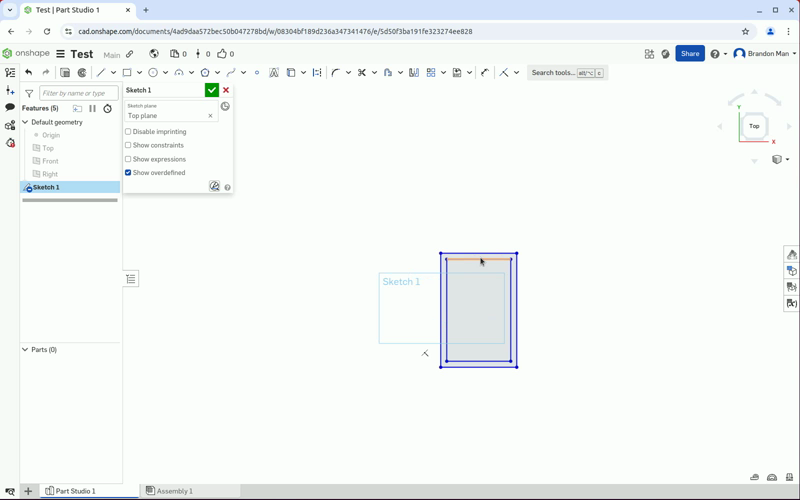
scroll(6)
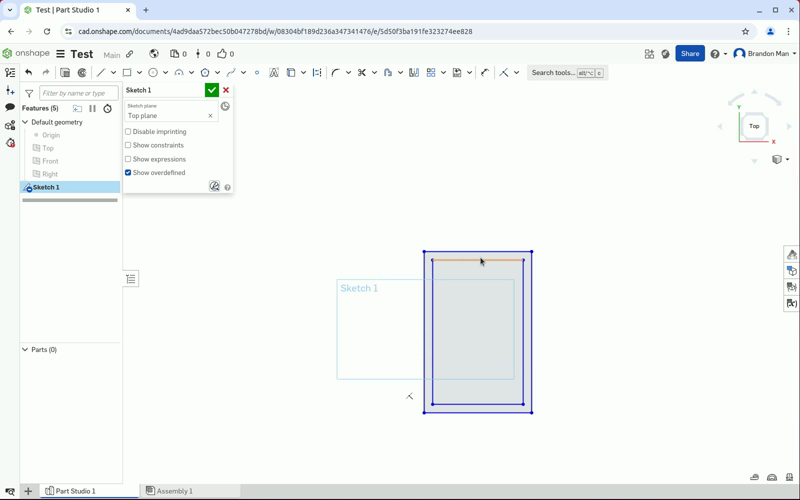
scroll(6)
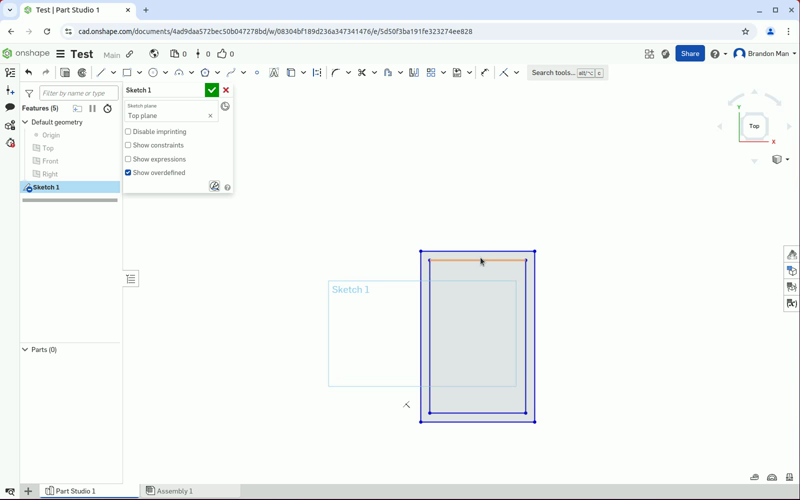
scroll(6)
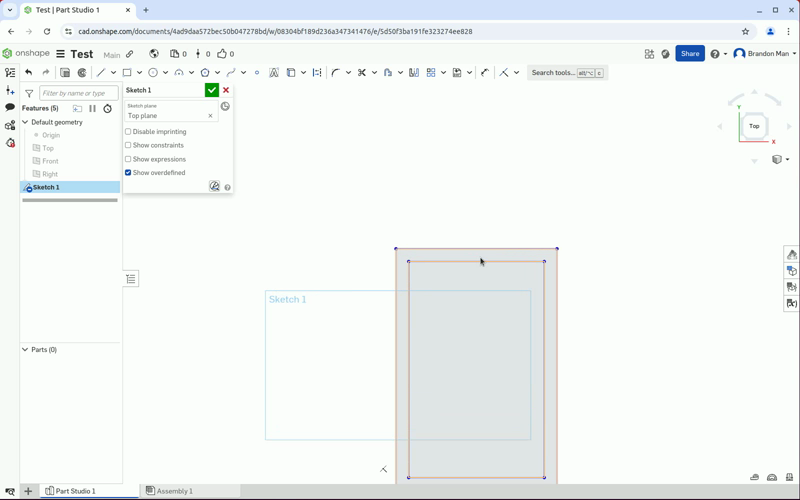
scroll(6)
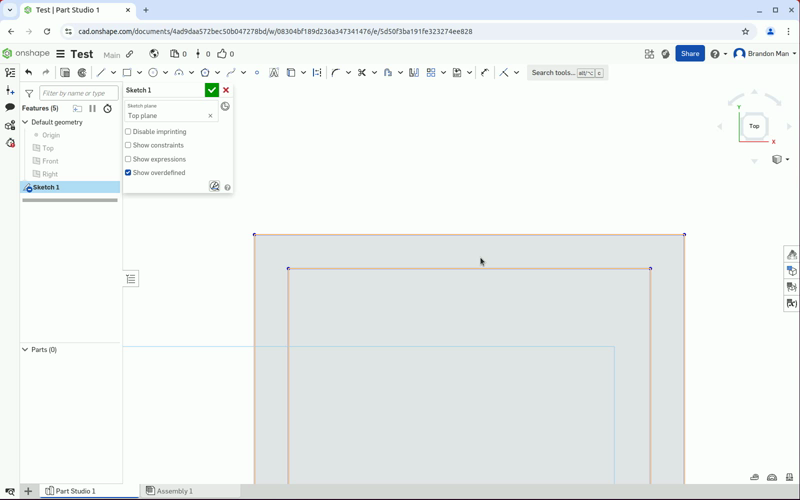
click(480, 257)
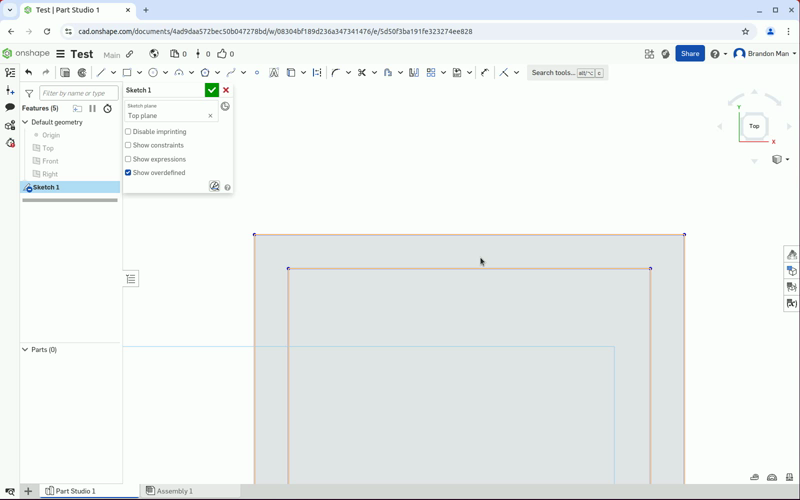
scroll(-6)
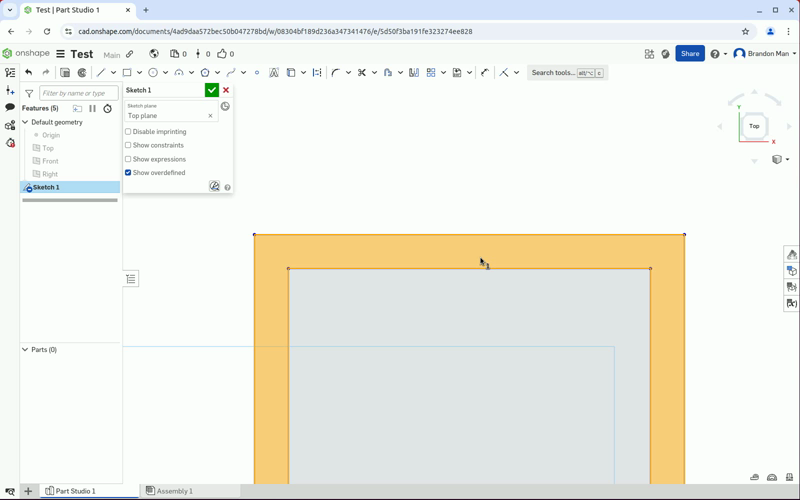
scroll(-6)
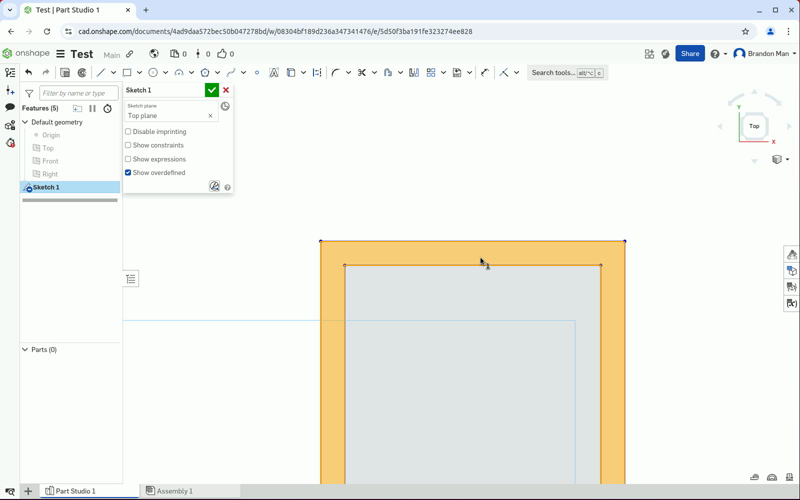
scroll(-6)
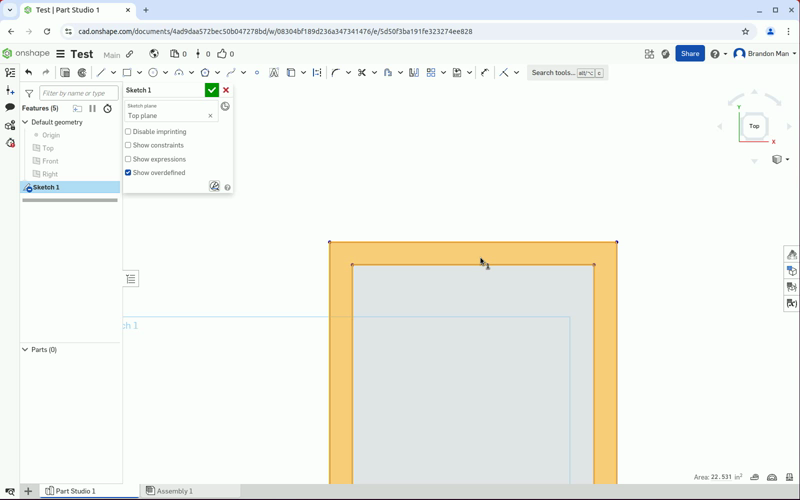
scroll(-6)
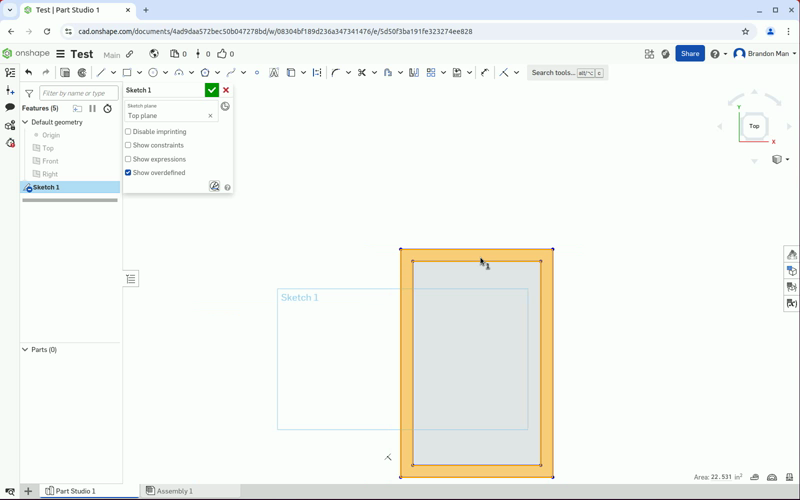
scroll(-6)
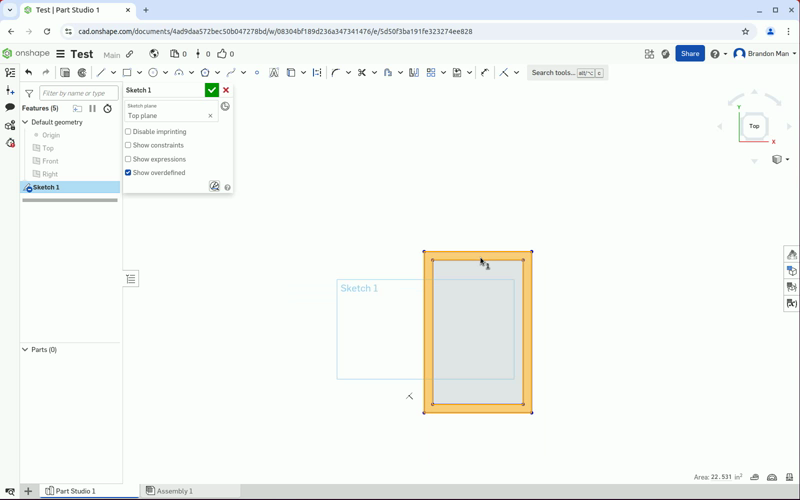
scroll(-6)
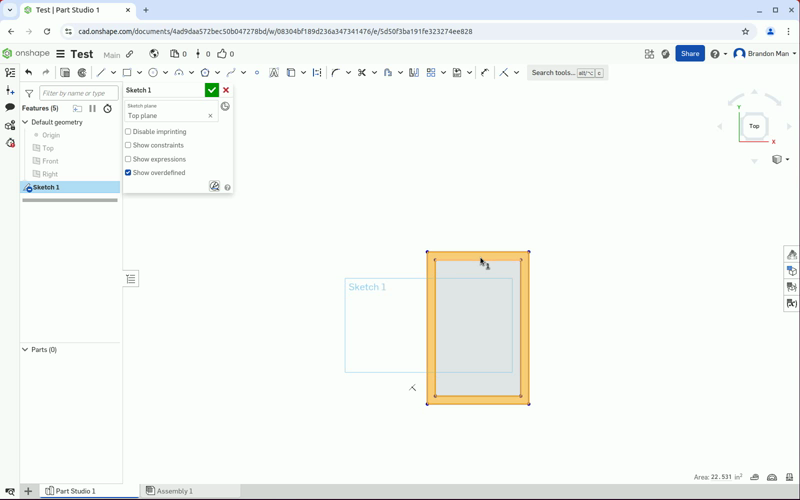
scroll(-6)
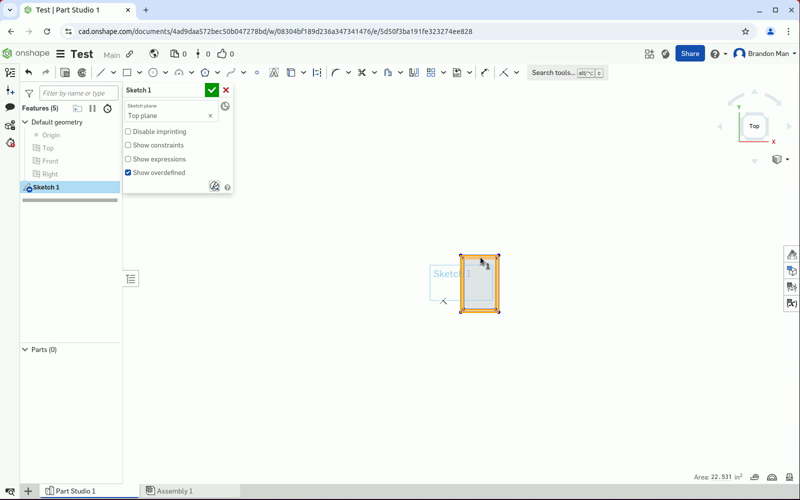
mouse_move(73, 352)
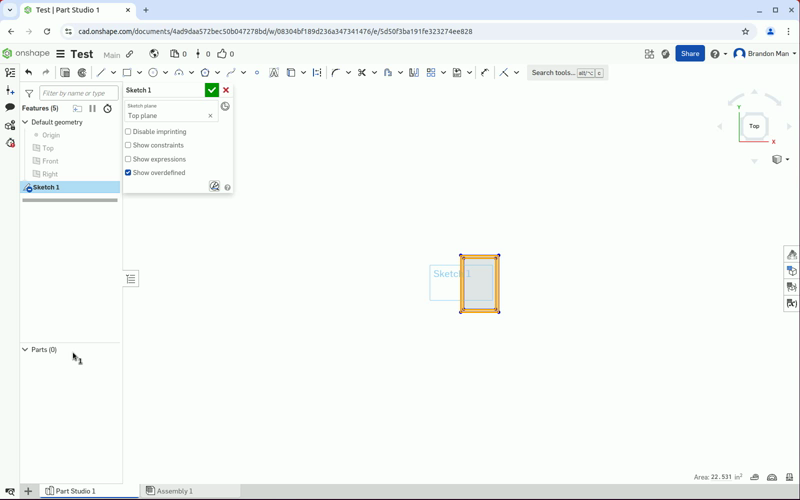
key(shift+y)
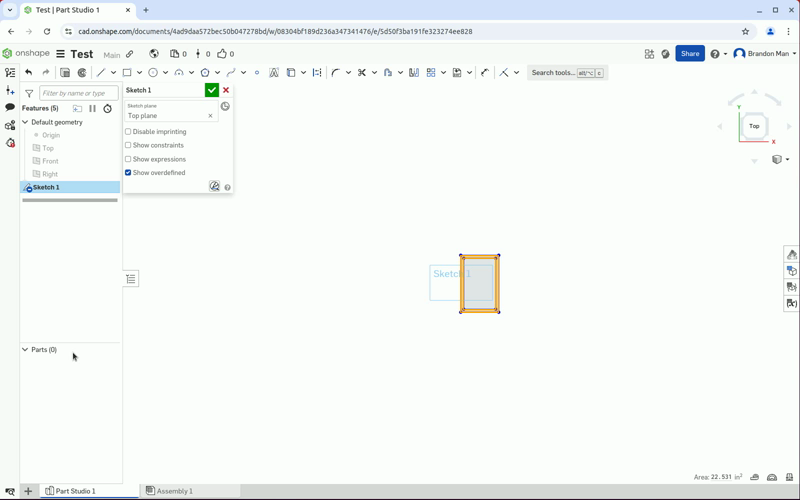
key(shift+e)
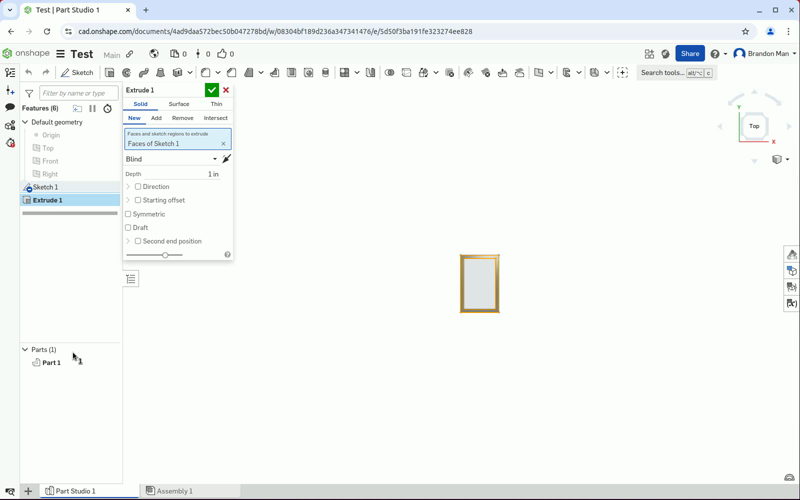
mouse_move(143, 106)
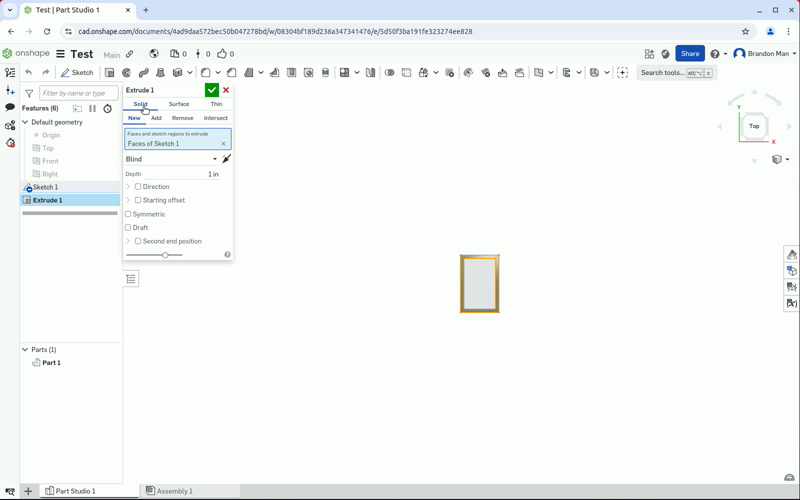
click(143, 106)
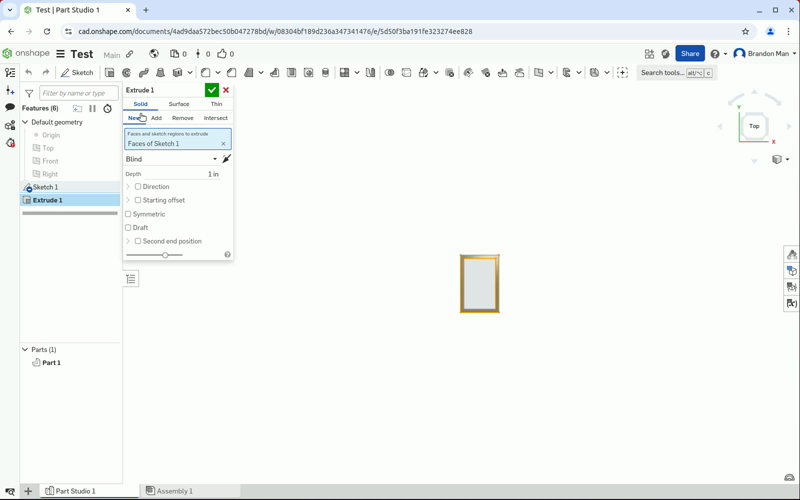
mouse_move(137, 120)
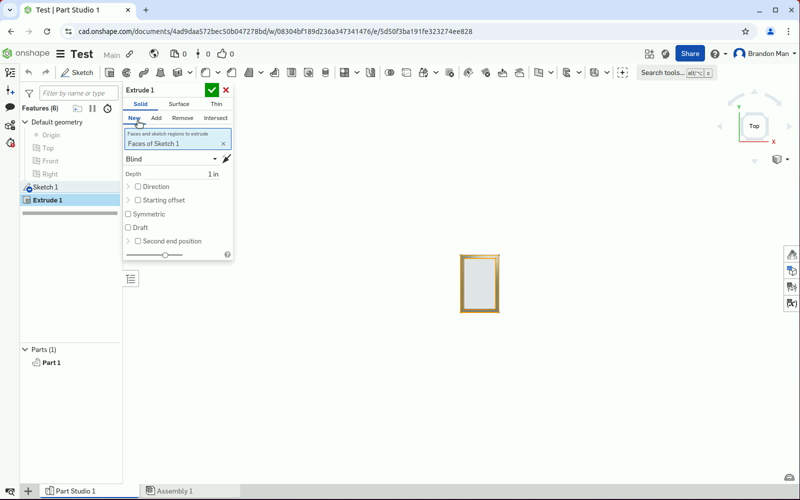
click(137, 120)
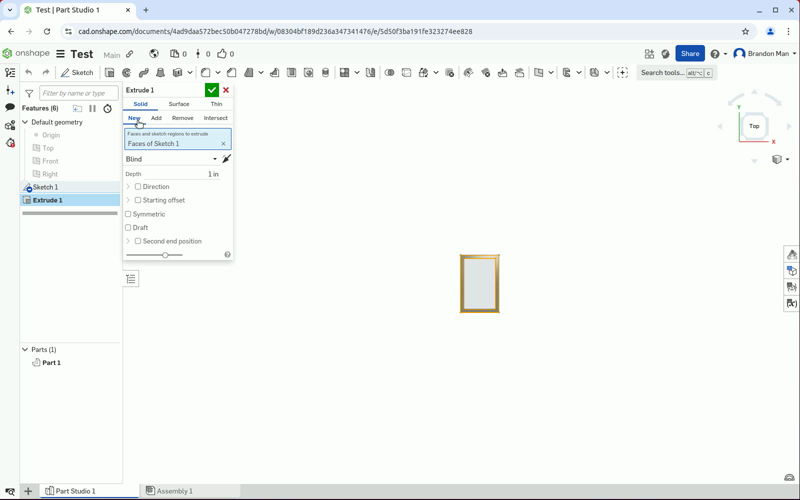
key(tab, 4)
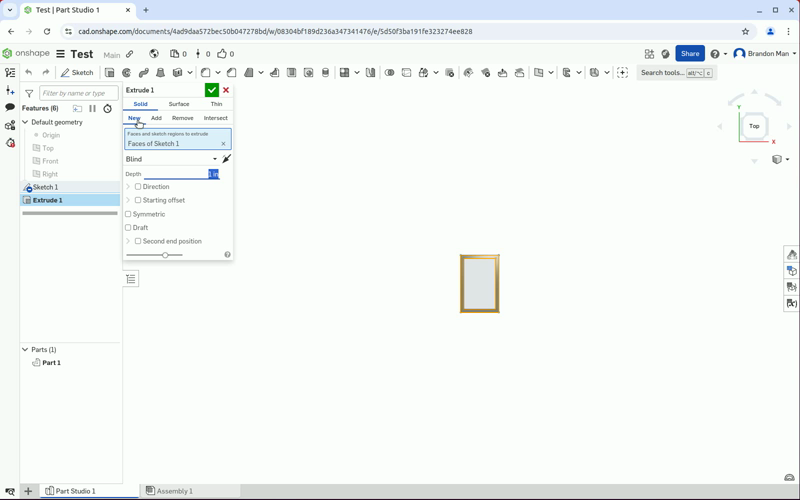
text(23.108)
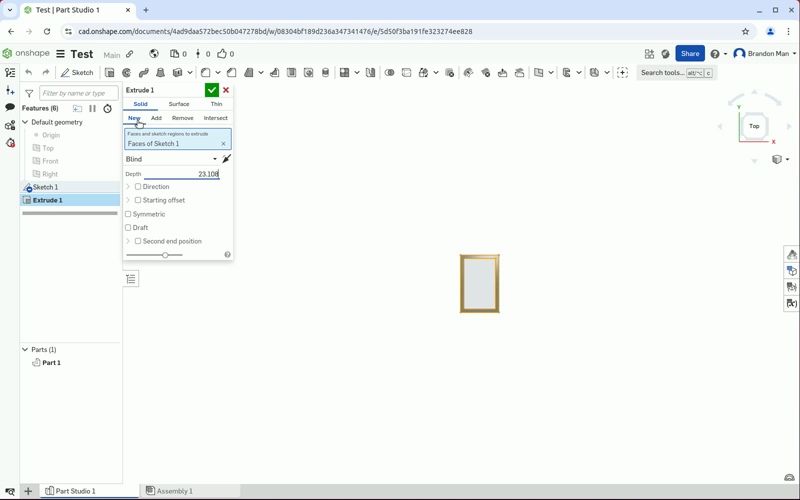
key(enter)
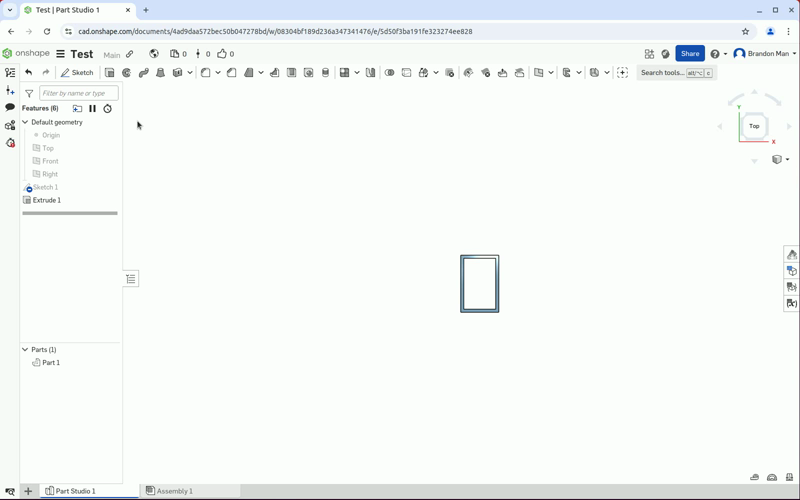
key(shift+h)
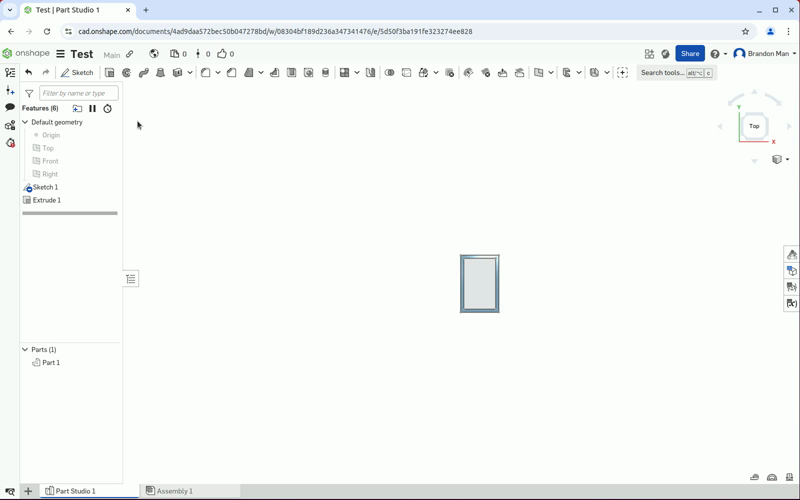
key(shift+h)
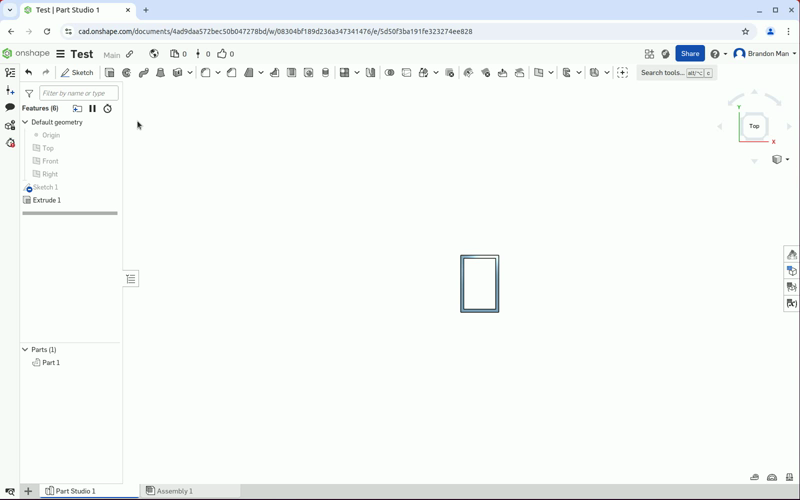
mouse_move(73, 189)
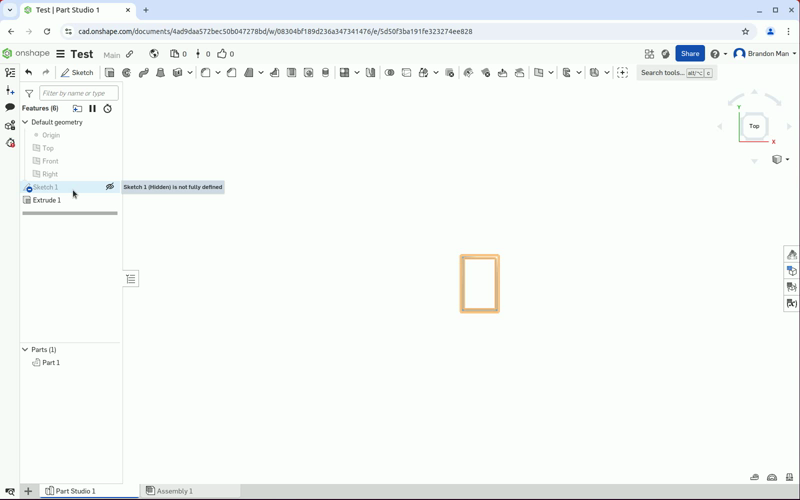
click(73, 189)
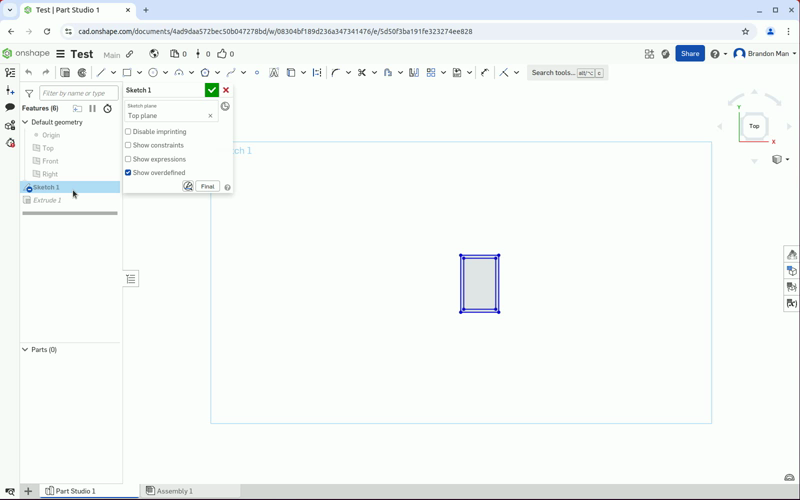
mouse_move(229, 92)
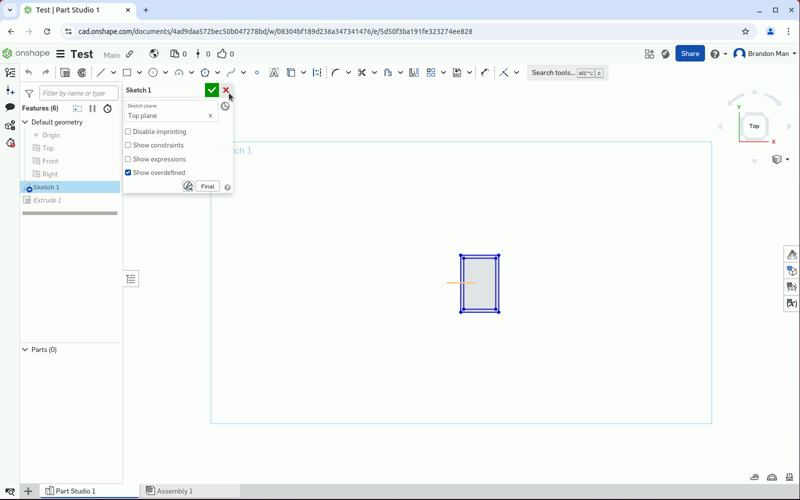
click(229, 92)
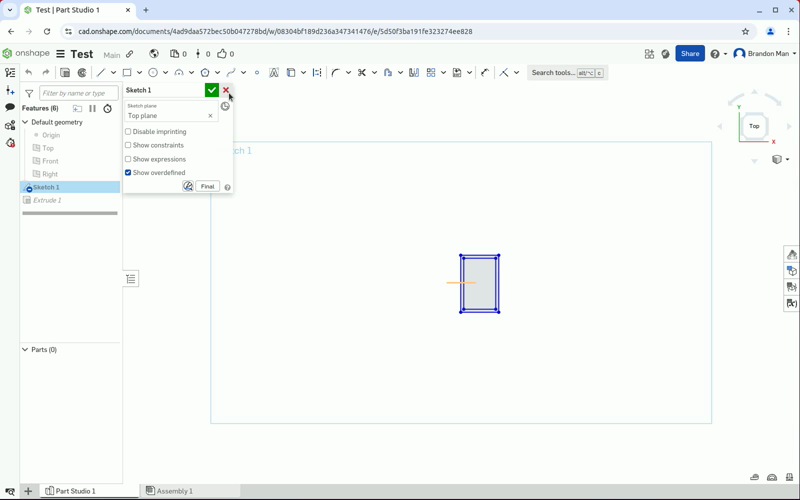
key(shift+s)
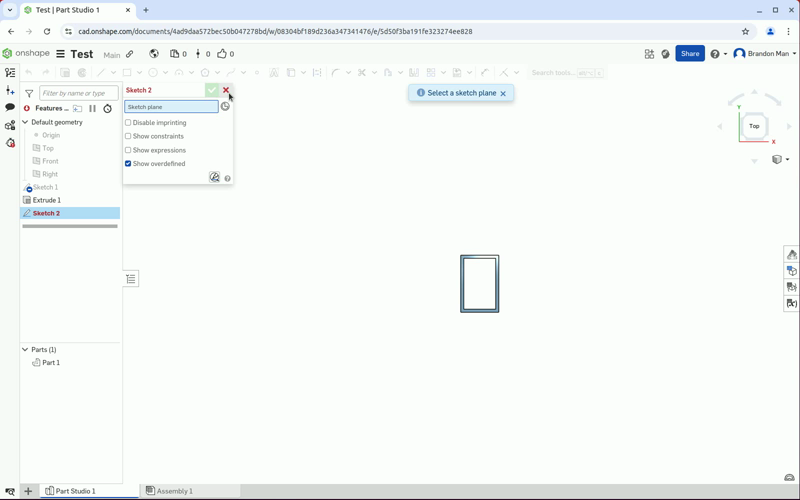
mouse_move(73, 150)
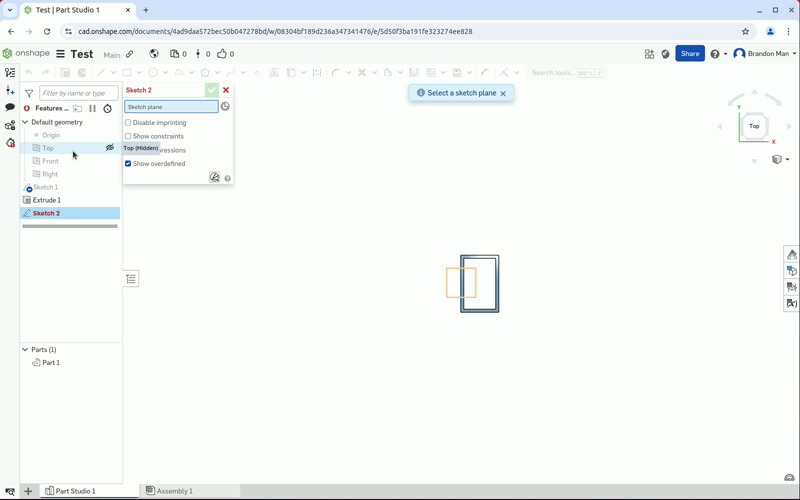
click(73, 150)
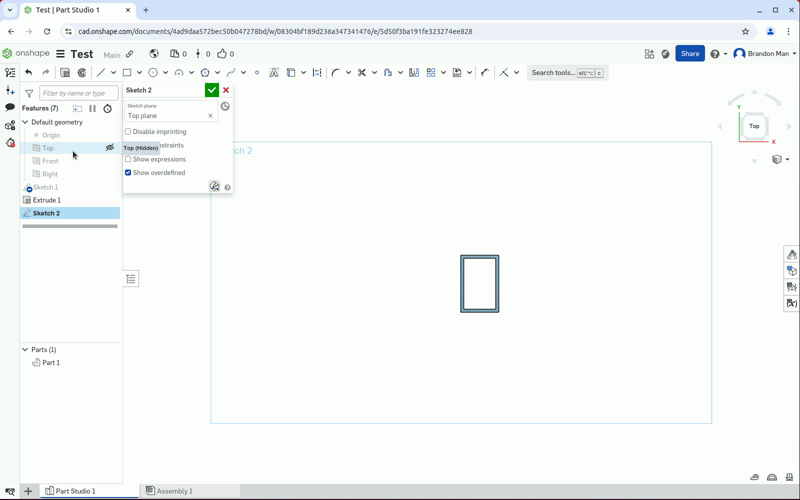
mouse_move(73, 352)
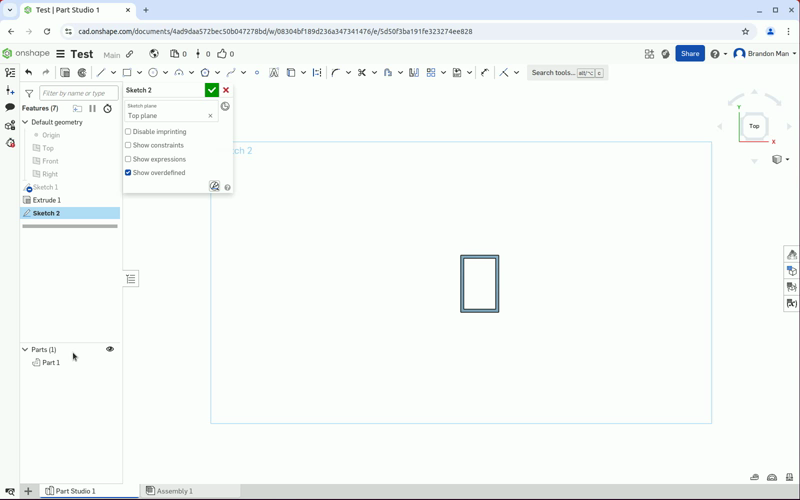
key(y)
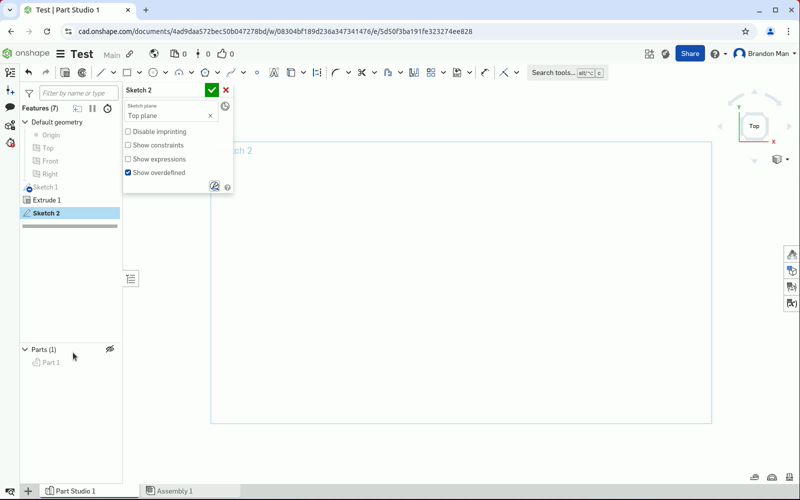
key(l)
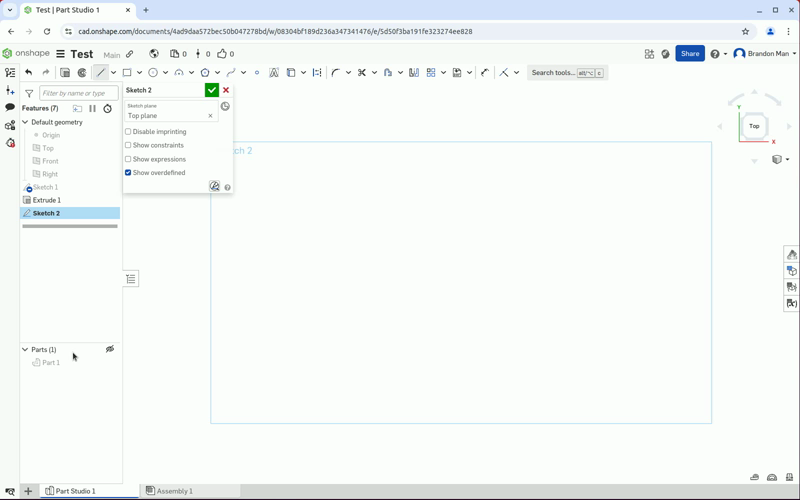
key_down(shift)
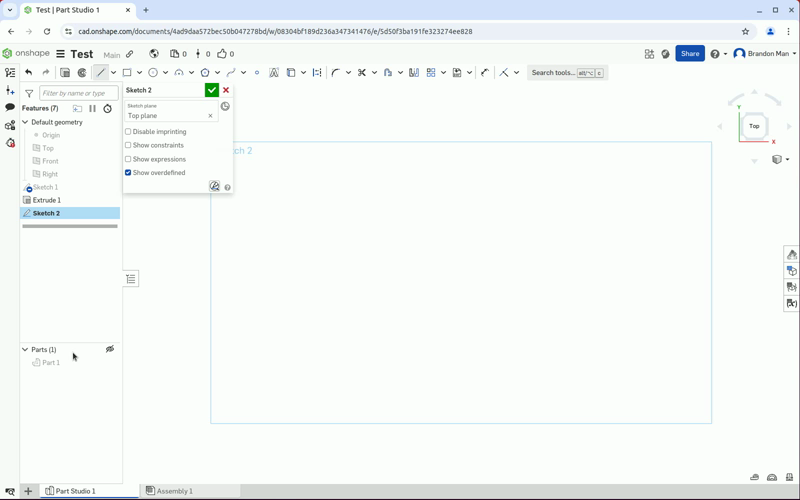
mouse_move(464, 308)
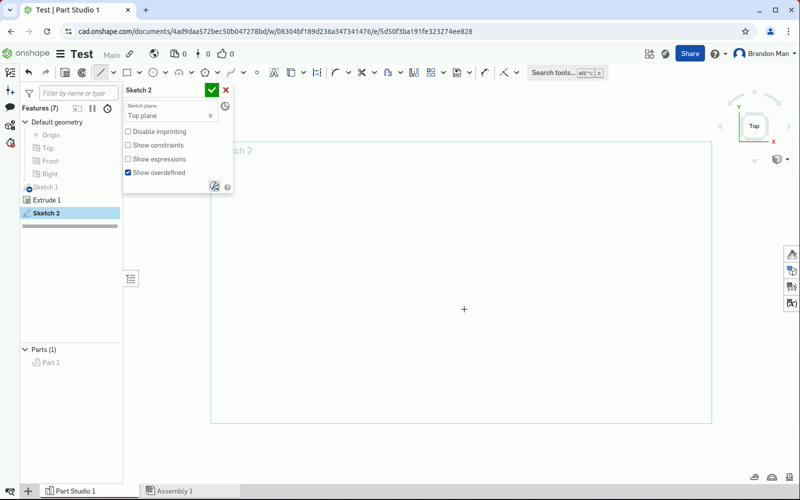
click(464, 308)
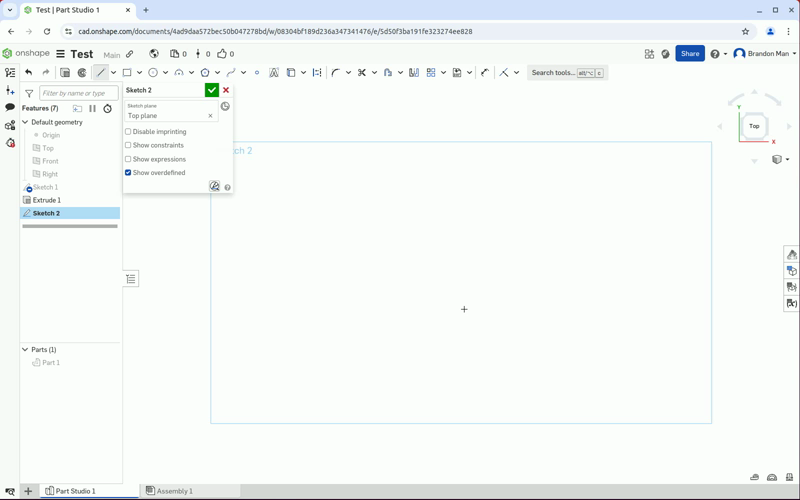
key_up(shift)
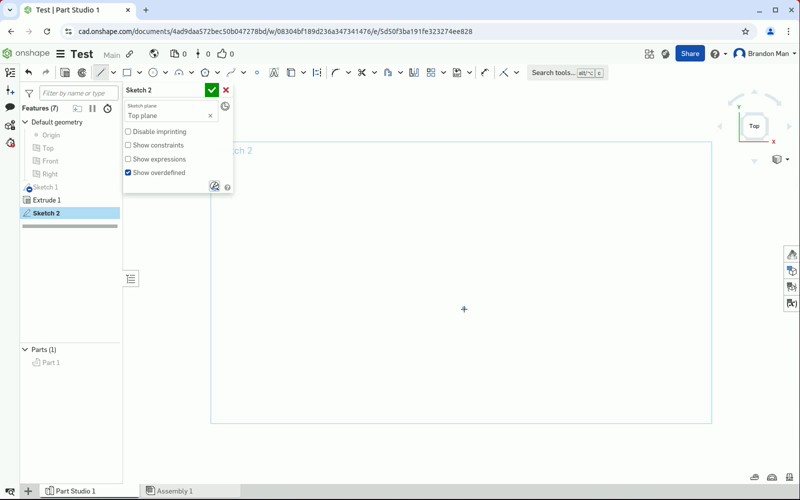
key_down(shift)
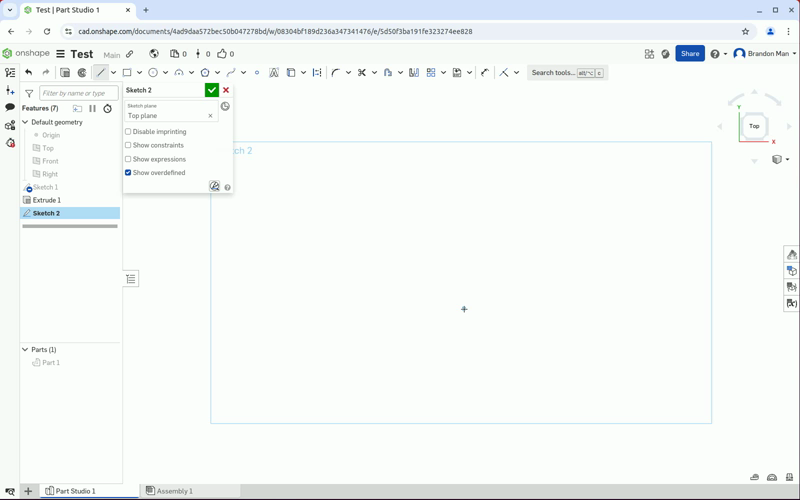
mouse_move(494, 308)
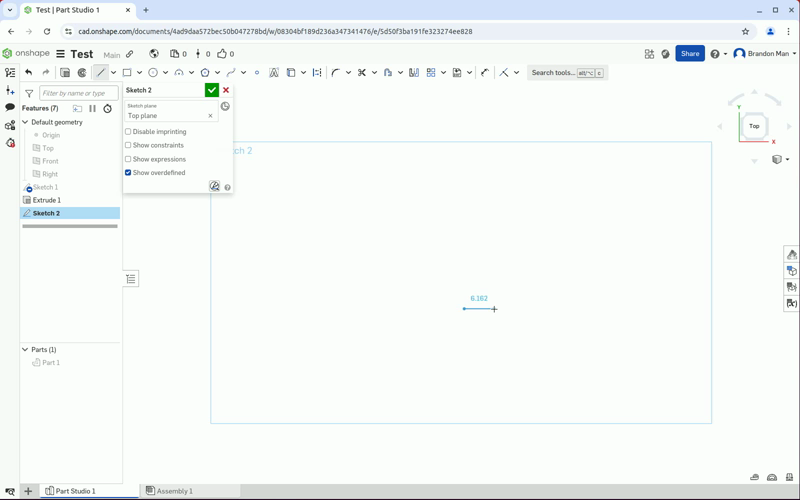
mouse_move(496, 308)
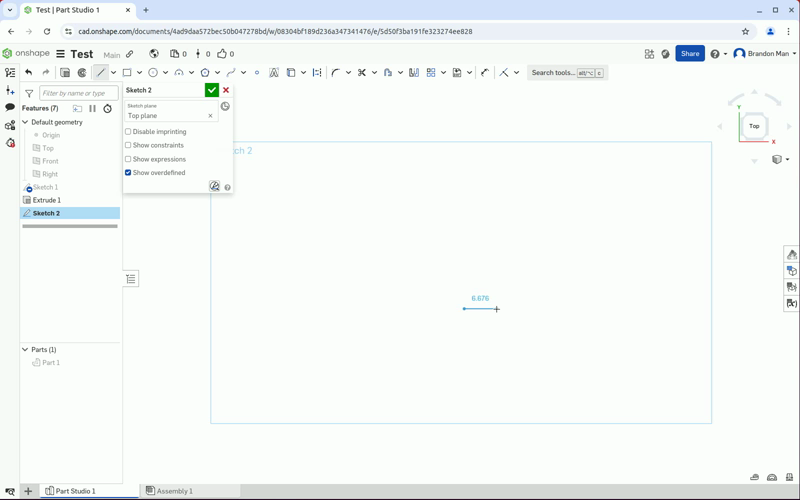
click(496, 308)
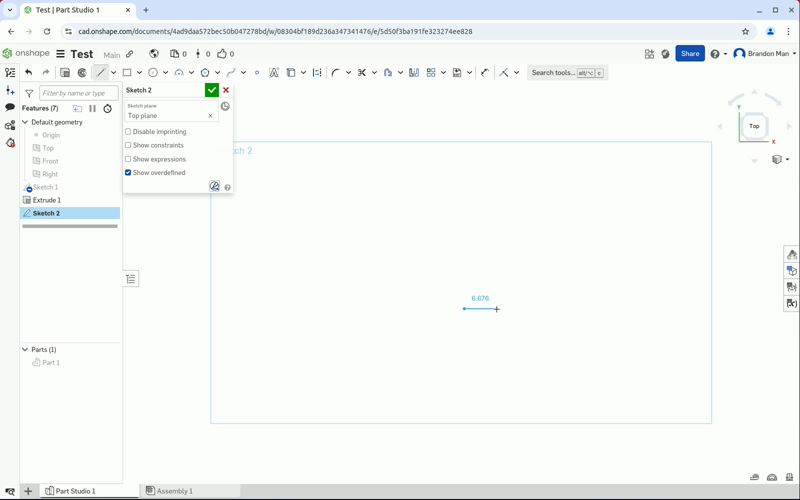
key_up(shift)
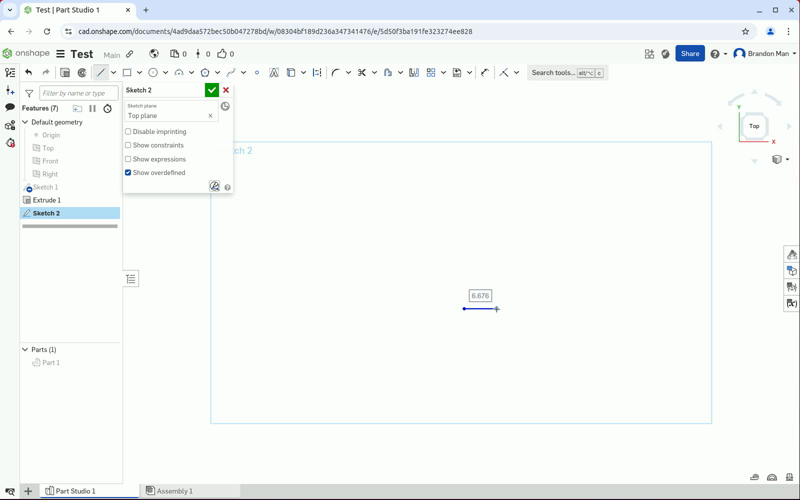
key_down(shift)
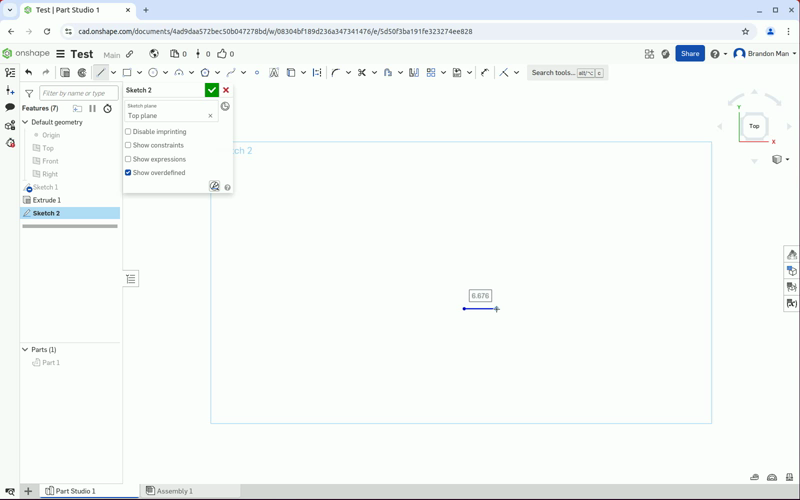
mouse_move(526, 308)
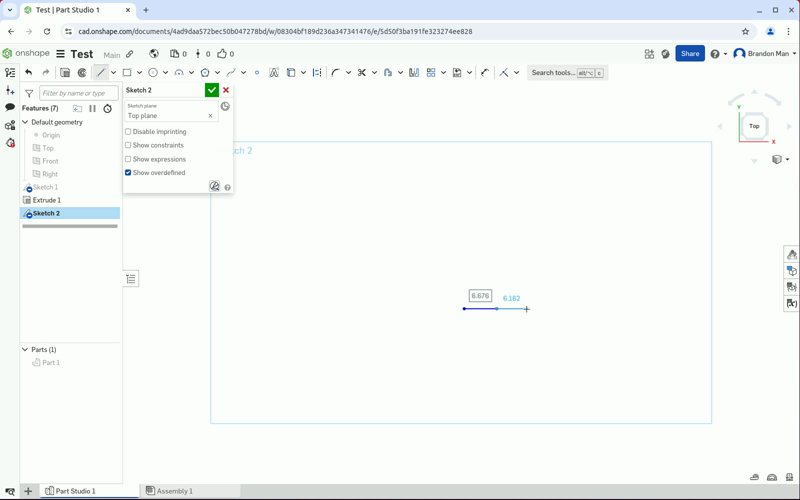
mouse_move(496, 257)
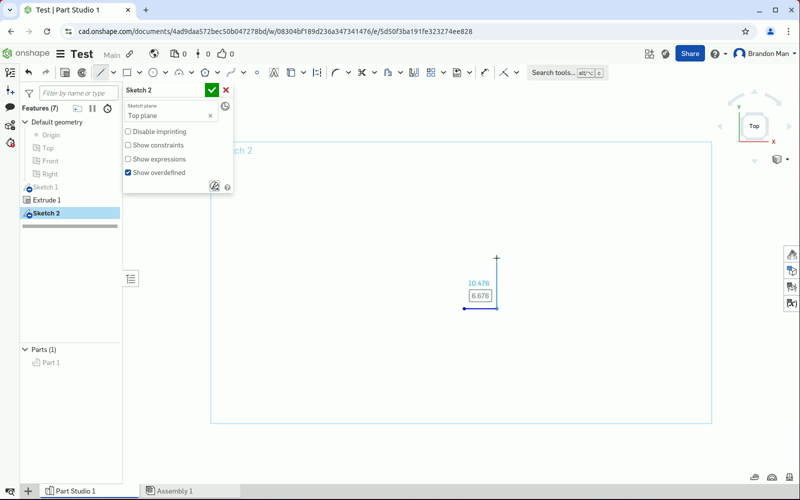
click(496, 257)
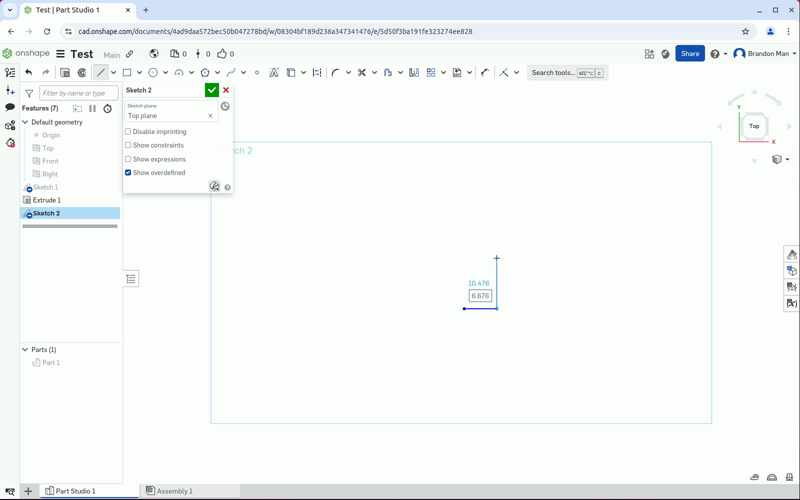
key_up(shift)
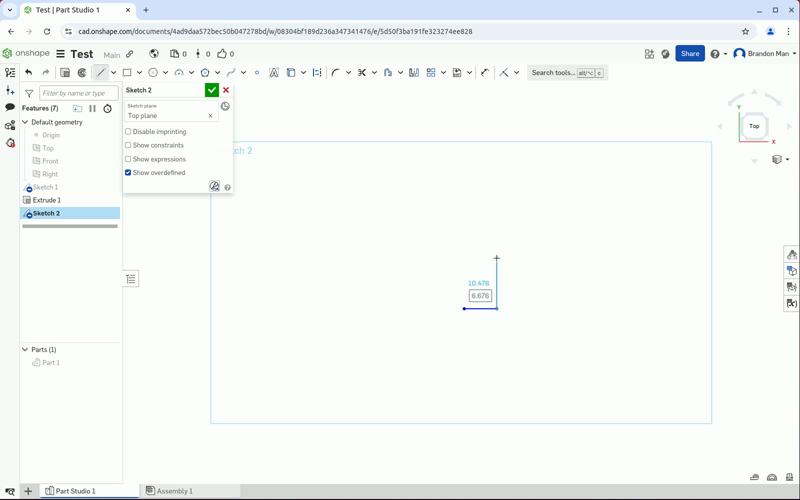
key_down(shift)
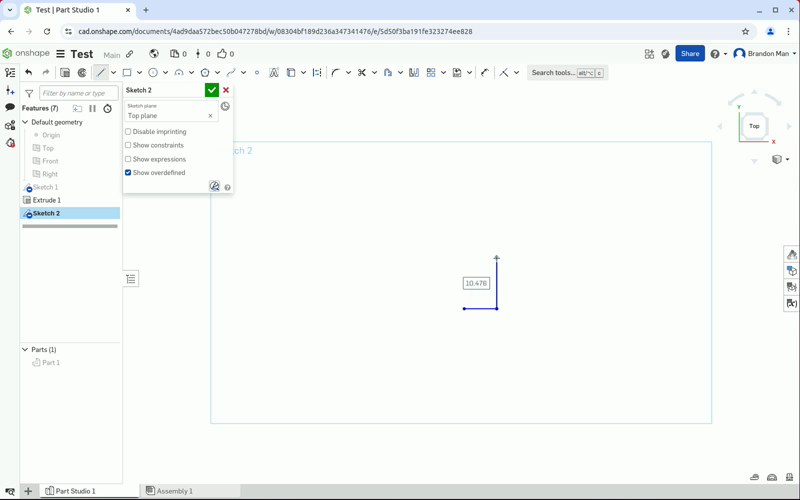
mouse_move(526, 257)
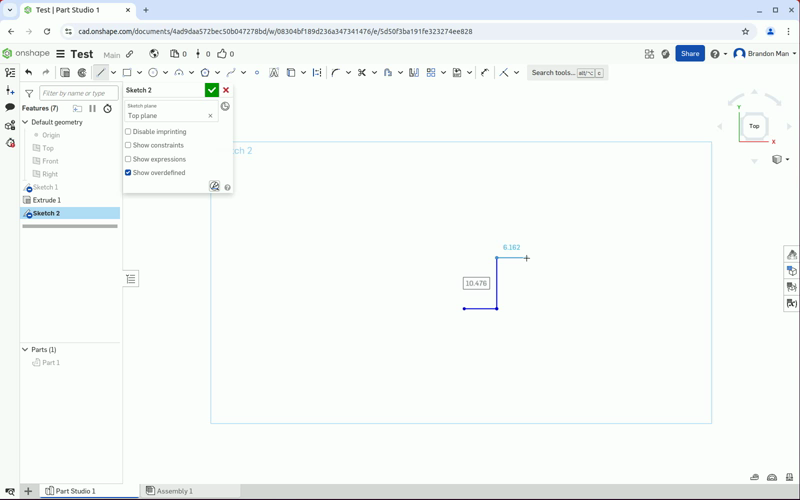
mouse_move(464, 257)
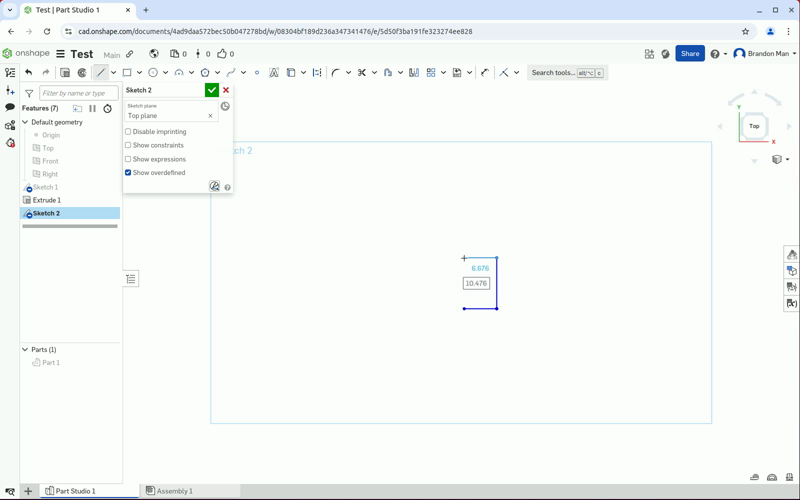
click(464, 257)
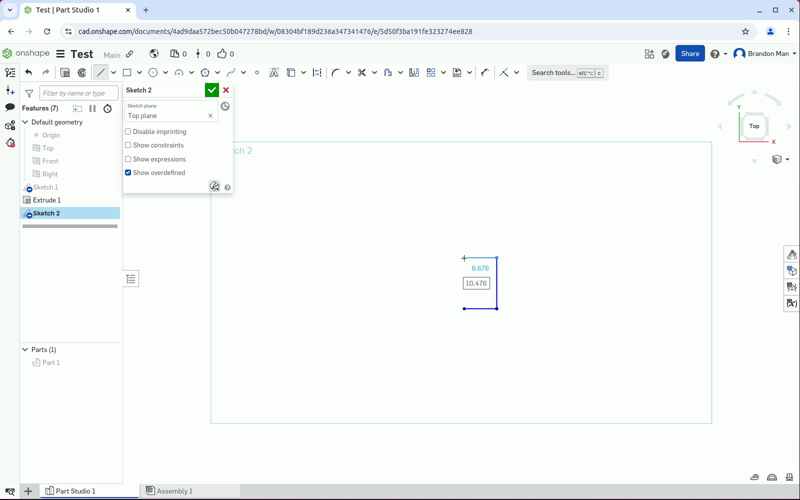
key_up(shift)
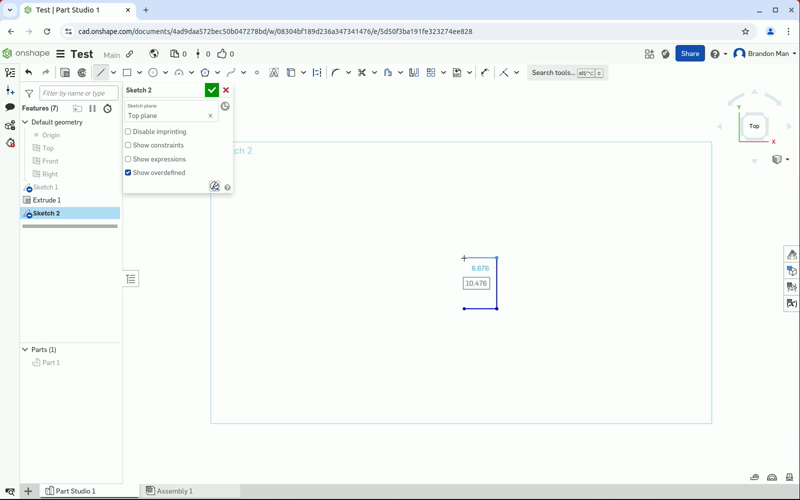
mouse_move(494, 257)
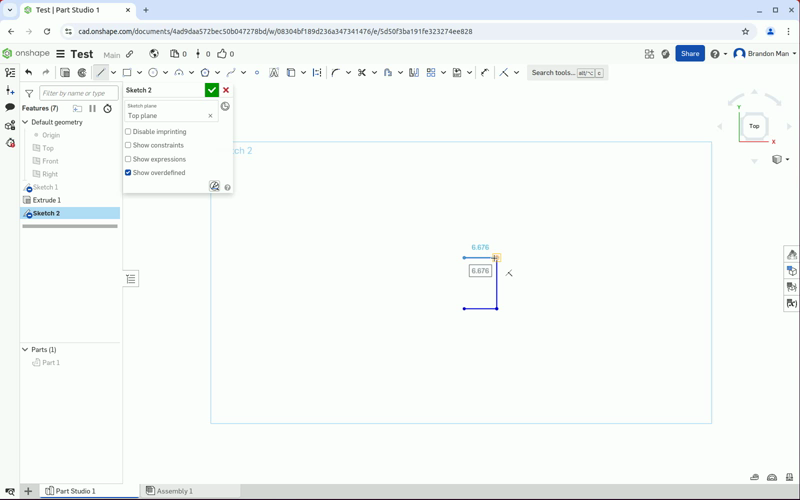
key_down(shift)
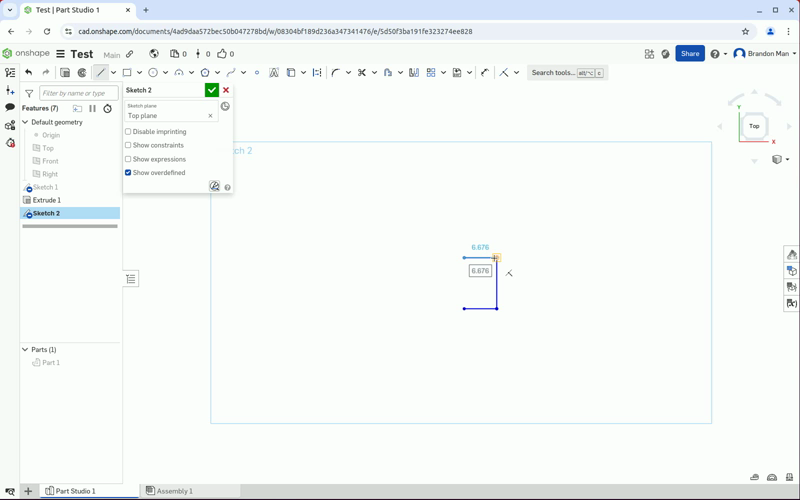
mouse_move(464, 308)
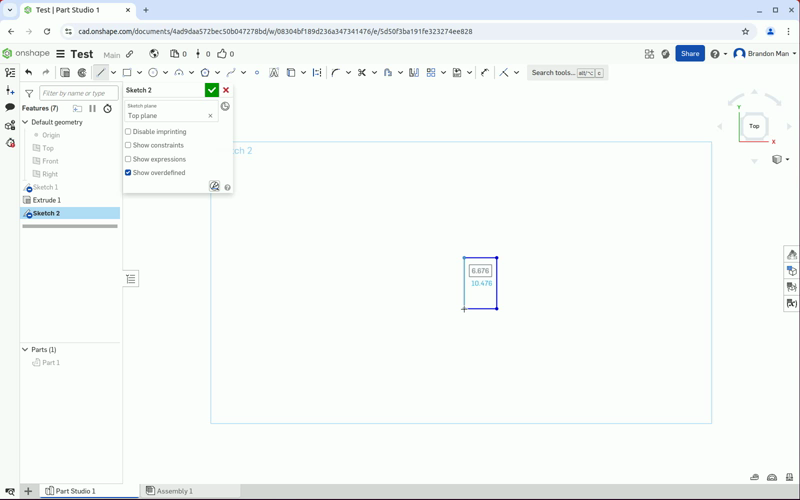
key_up(shift)
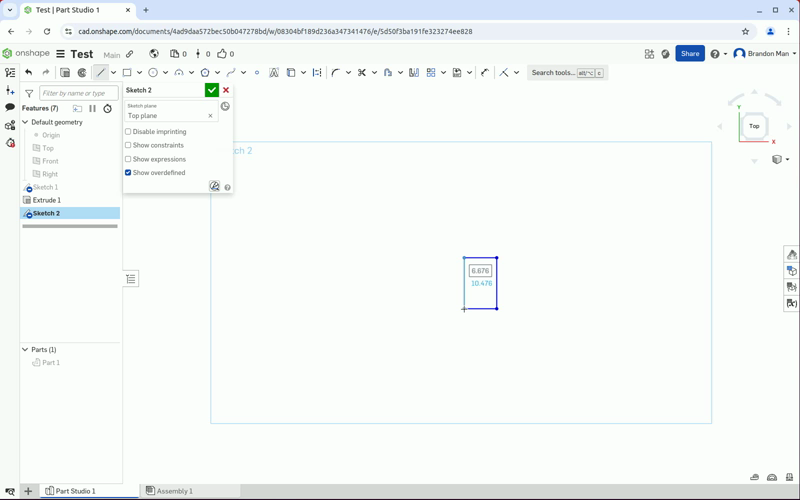
click(464, 308)
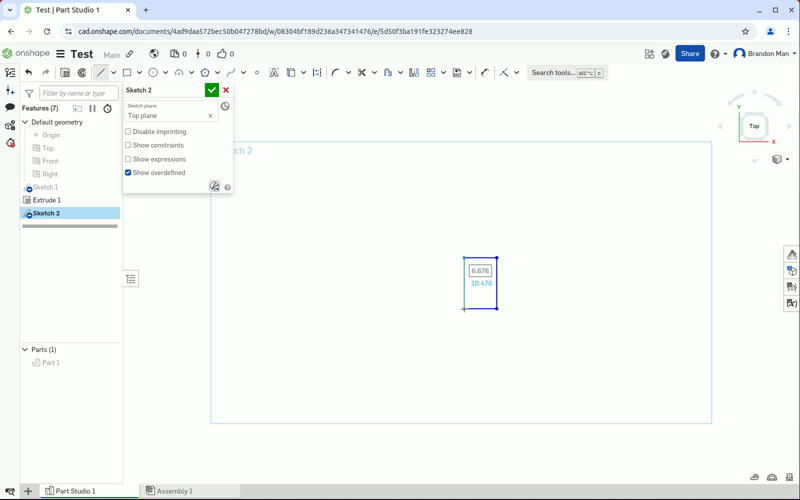
key(esc)
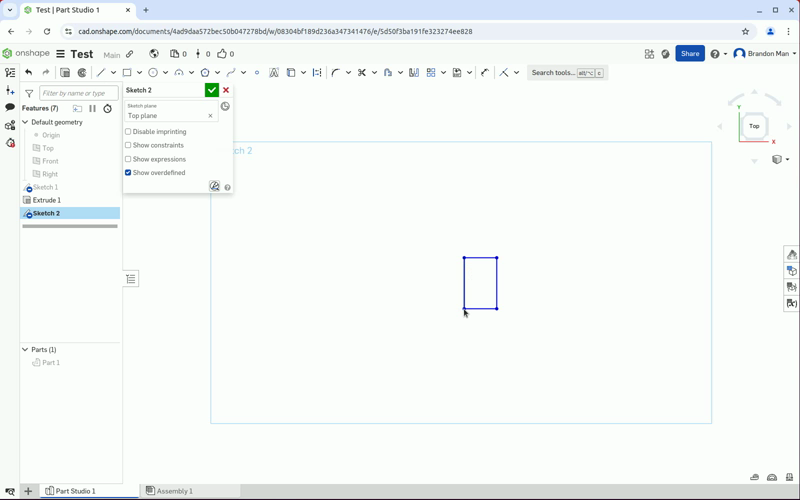
mouse_move(474, 274)
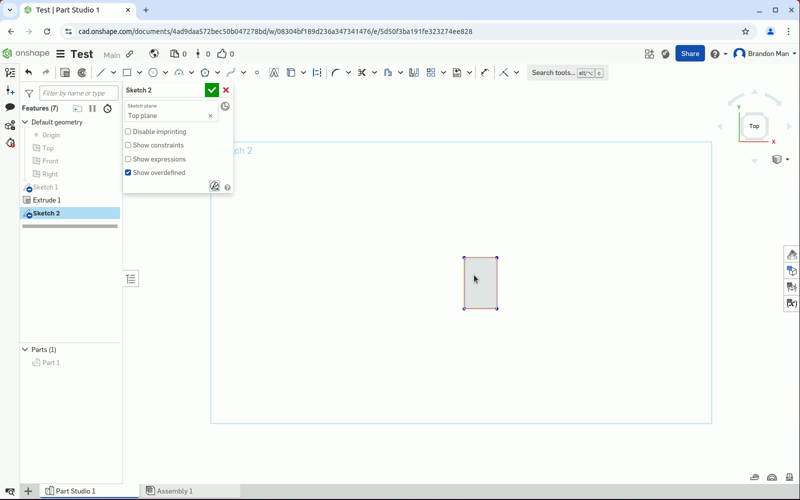
scroll(6)
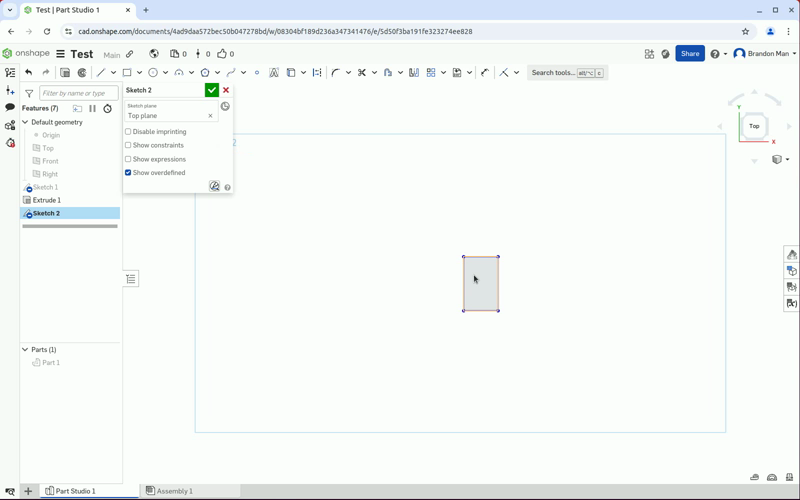
scroll(6)
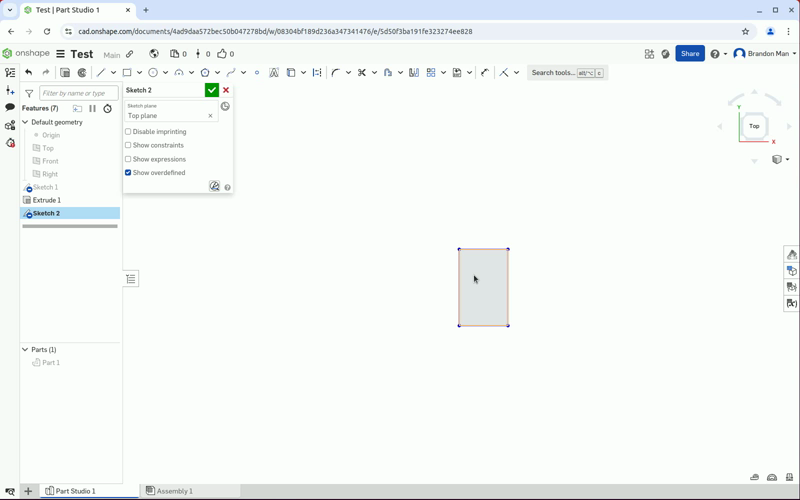
scroll(6)
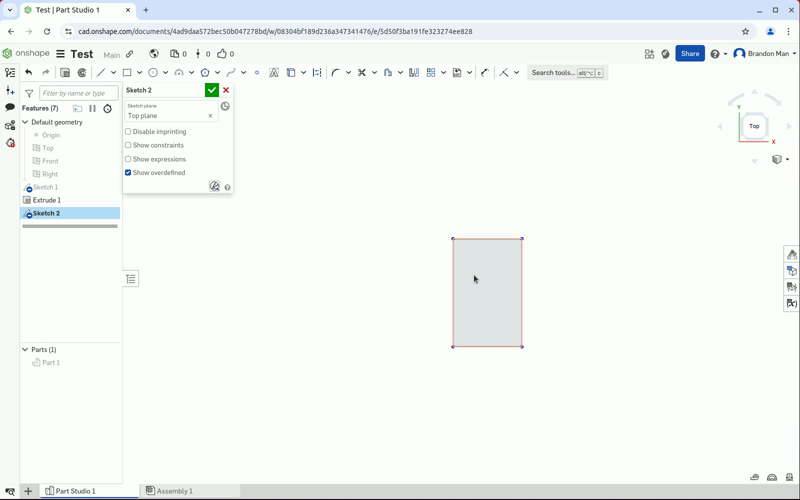
scroll(6)
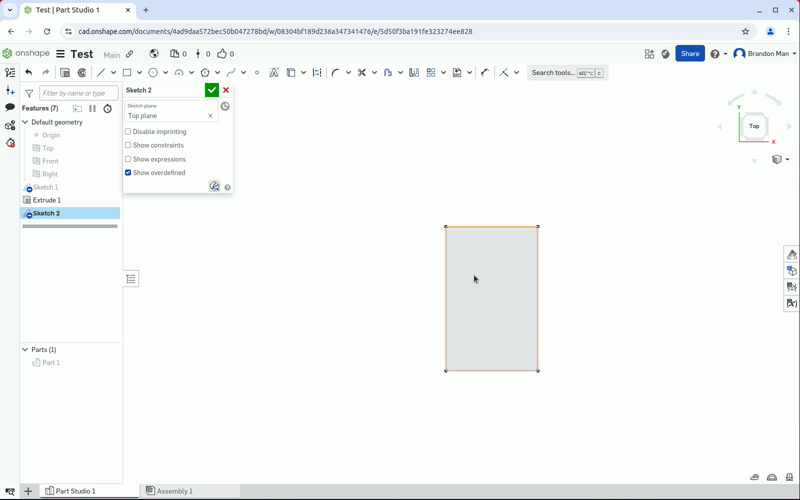
scroll(6)
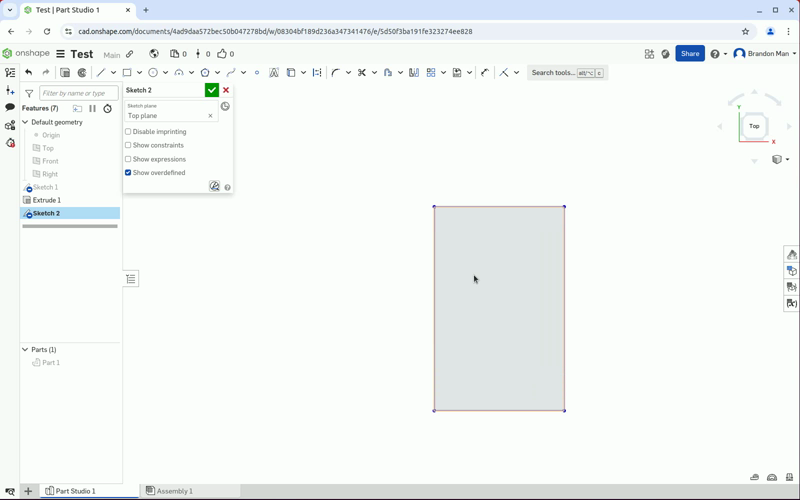
scroll(6)
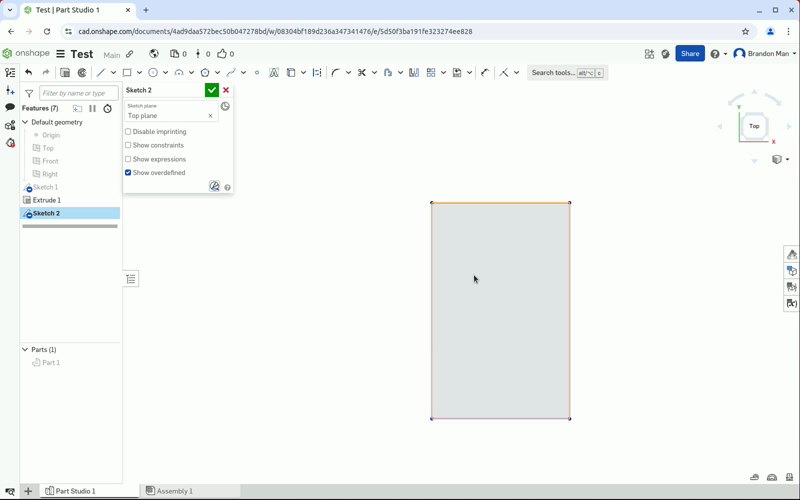
scroll(6)
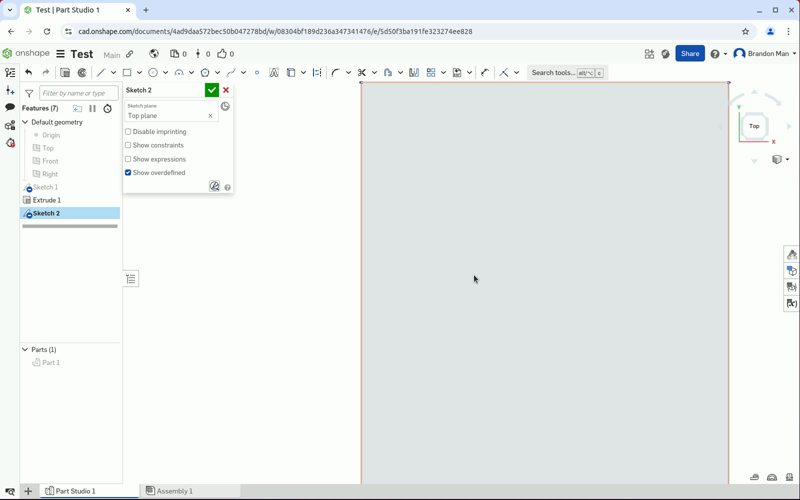
click(474, 274)
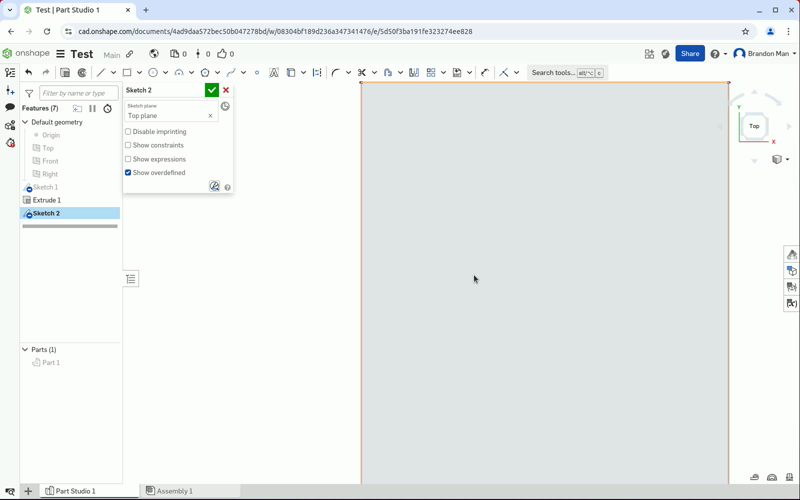
scroll(-6)
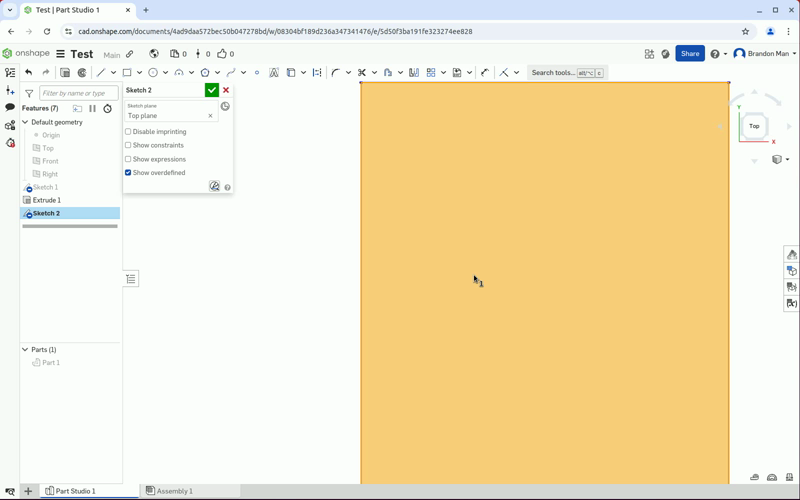
scroll(-6)
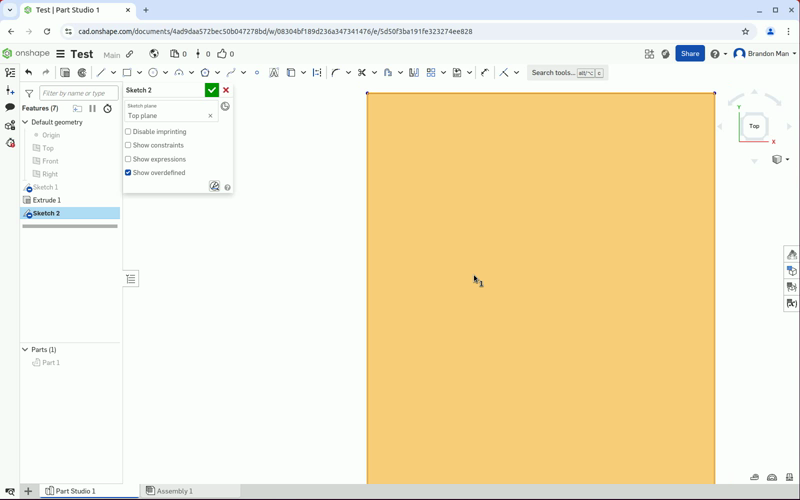
scroll(-6)
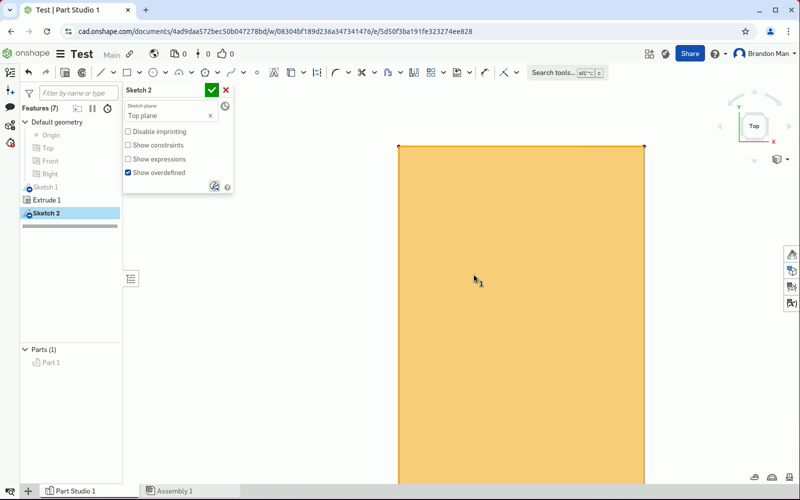
scroll(-6)
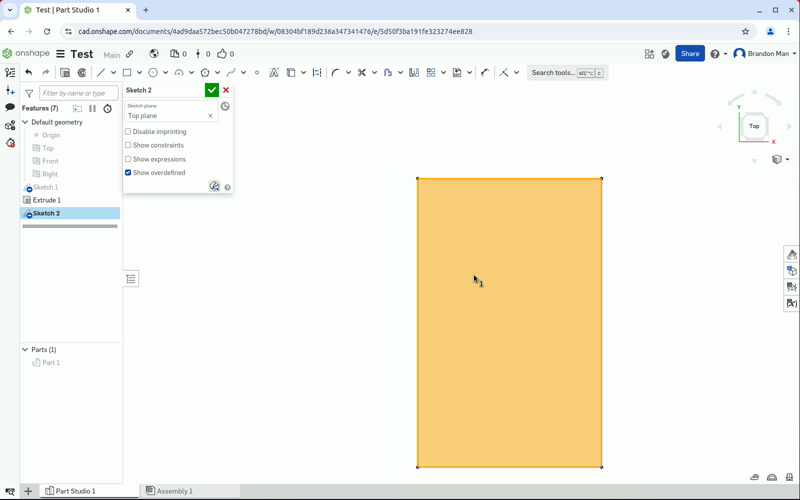
scroll(-6)
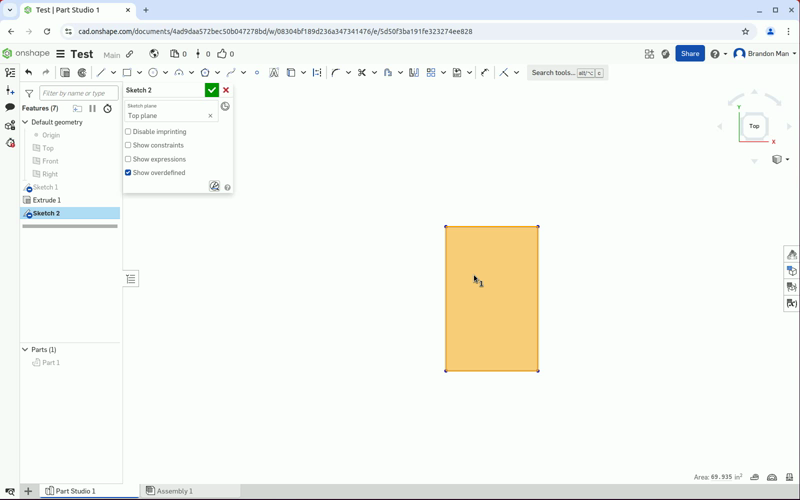
scroll(-6)
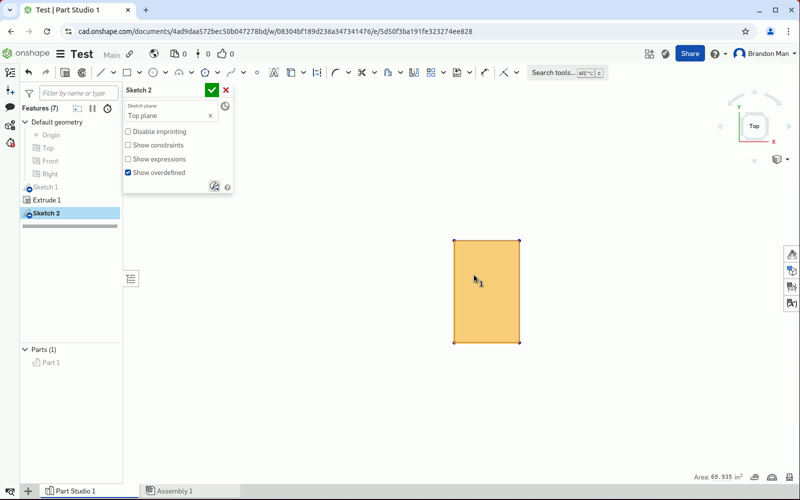
scroll(-6)
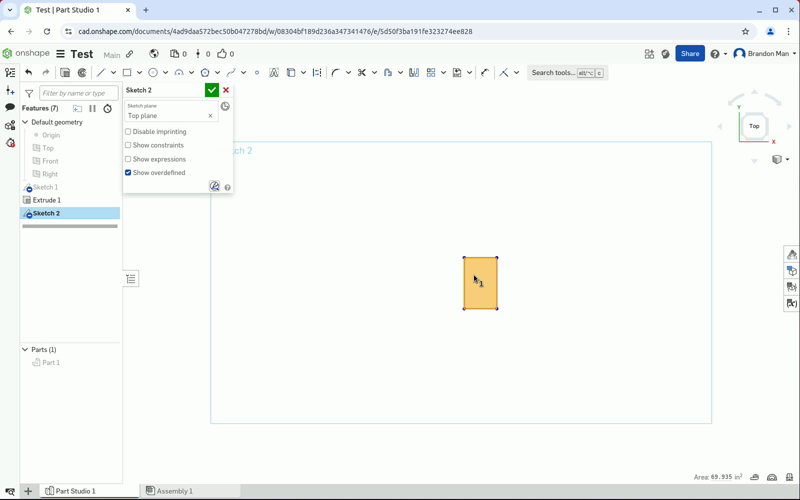
mouse_move(73, 352)
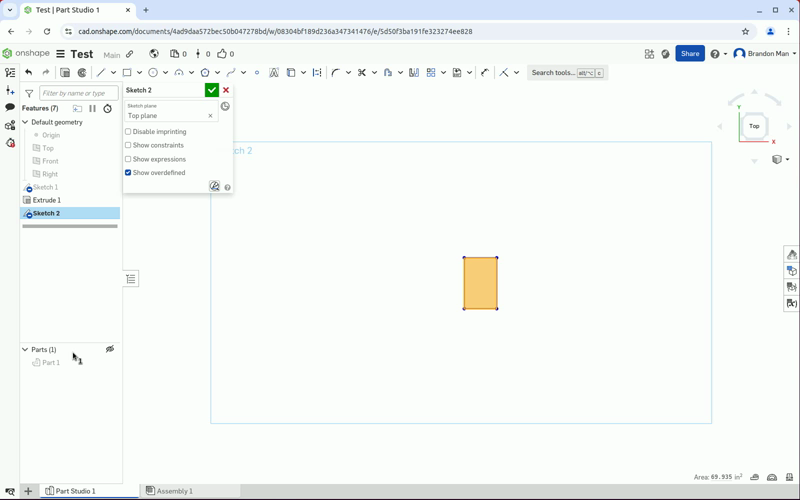
key(shift+y)
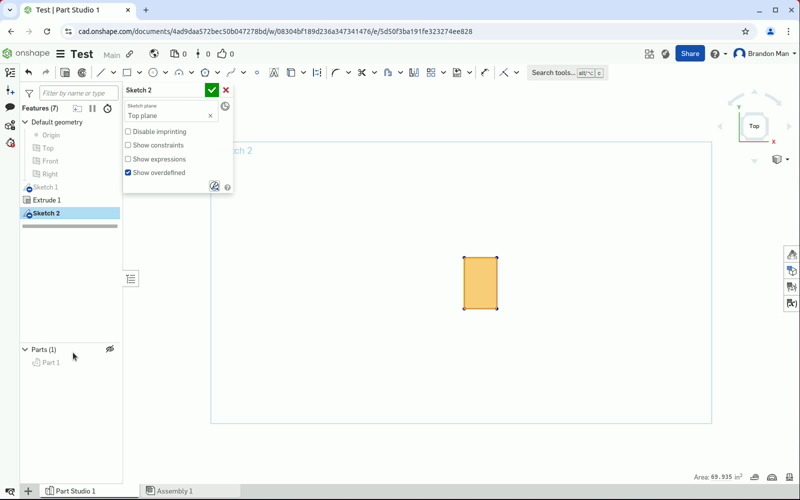
key(shift+e)
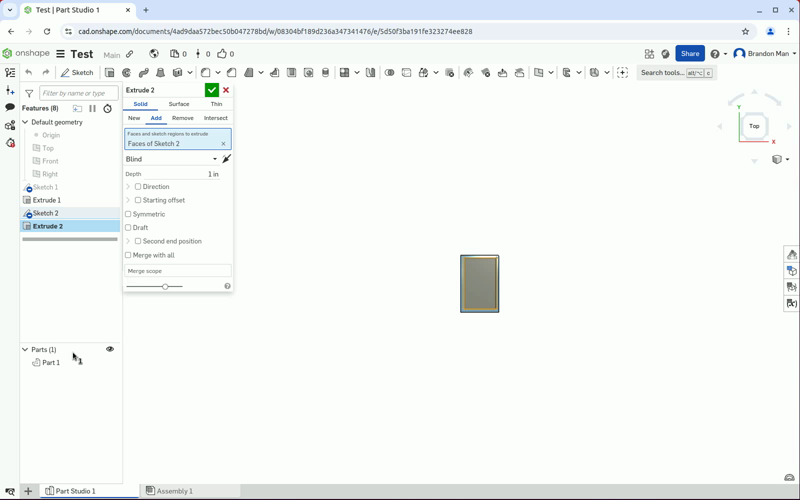
mouse_move(143, 106)
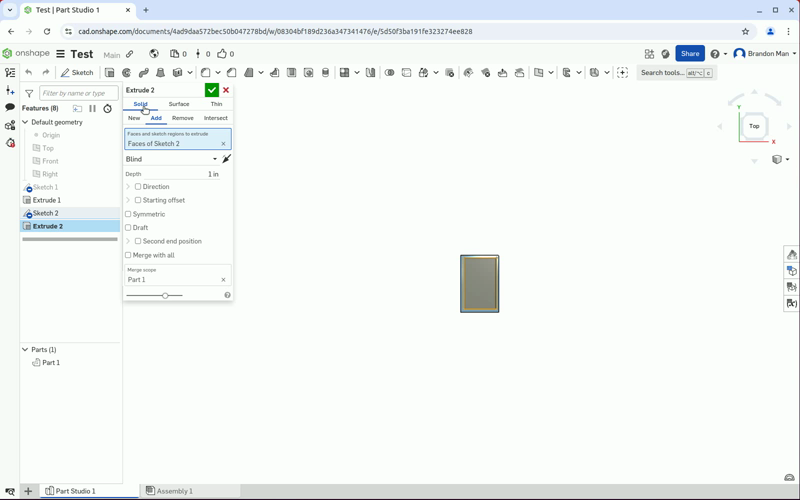
click(143, 106)
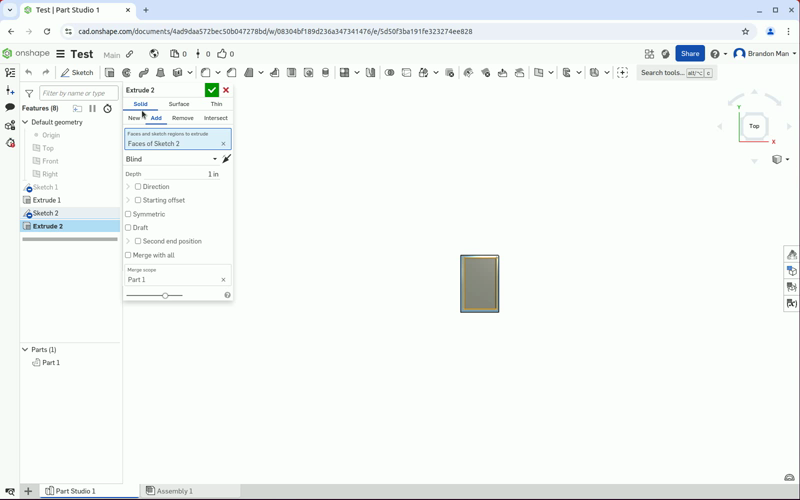
mouse_move(137, 120)
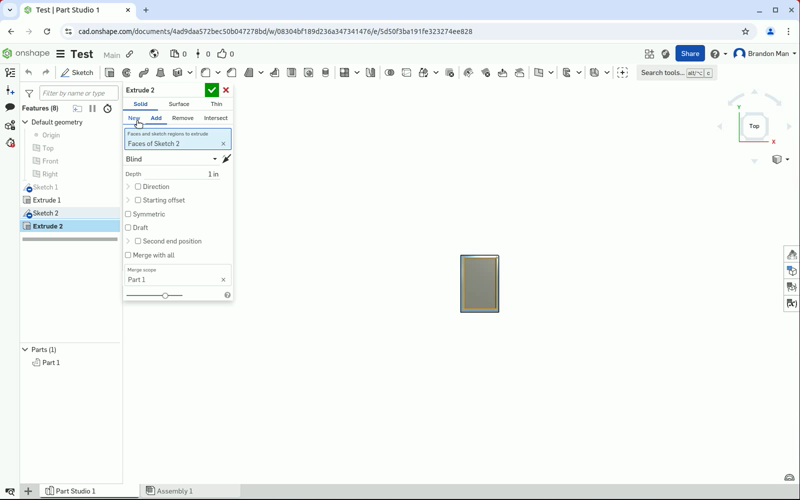
click(137, 120)
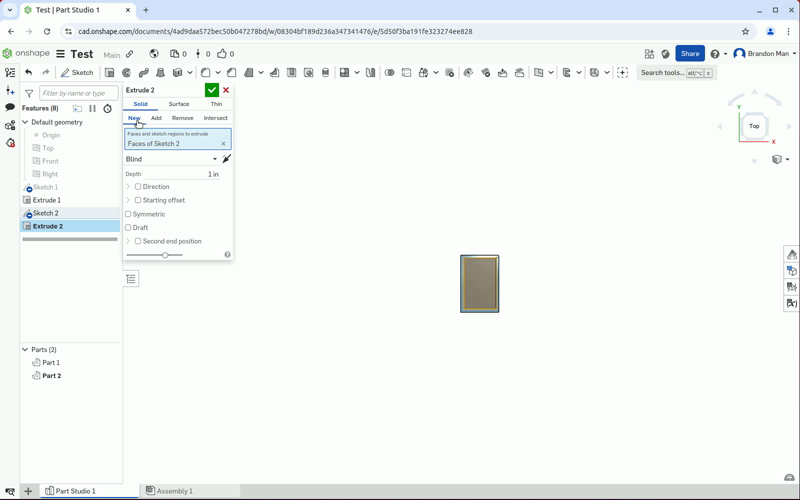
key(tab, 4)
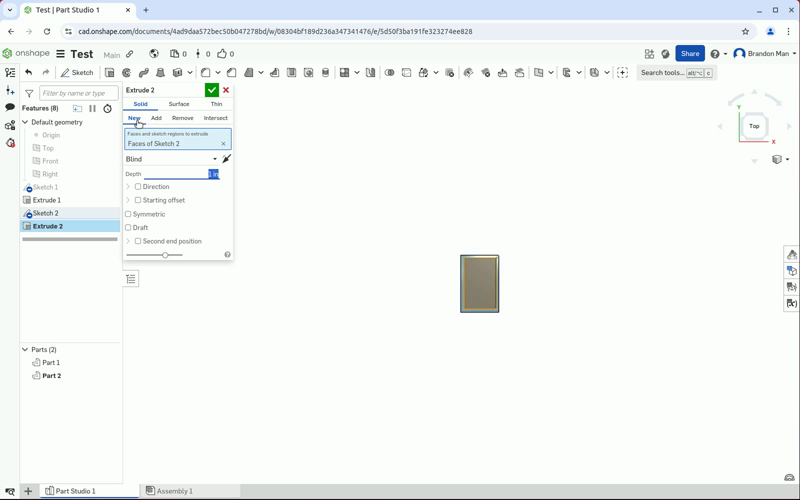
text(0.722)
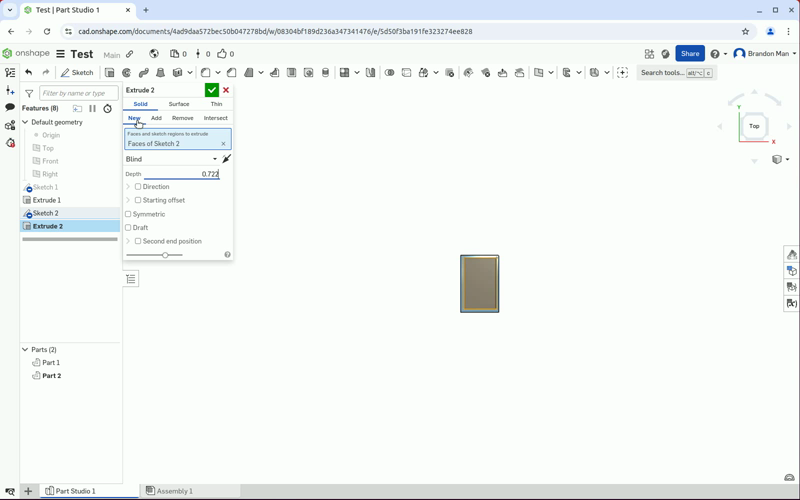
key(enter)
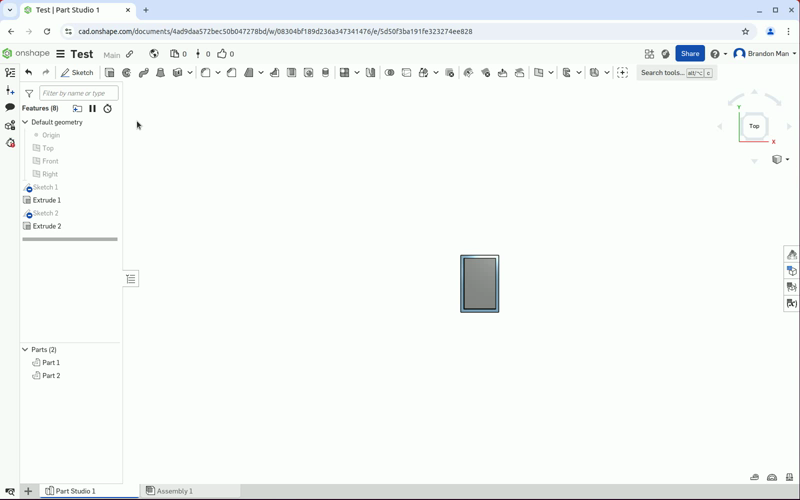
key(shift+h)
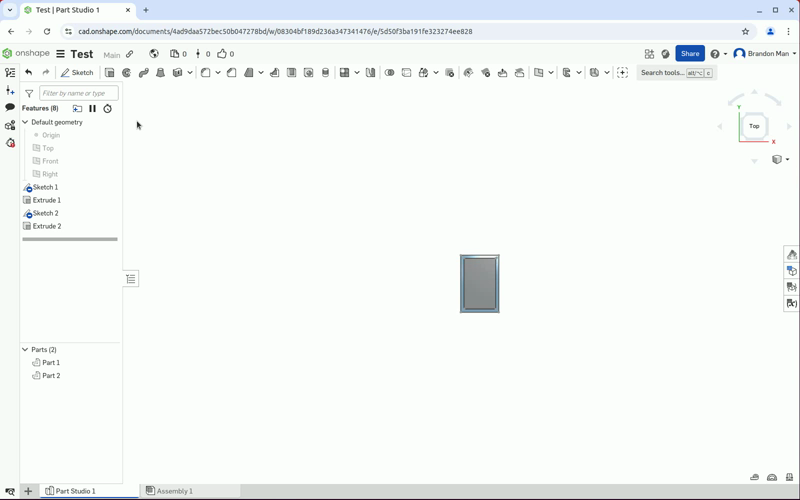
key(shift+h)
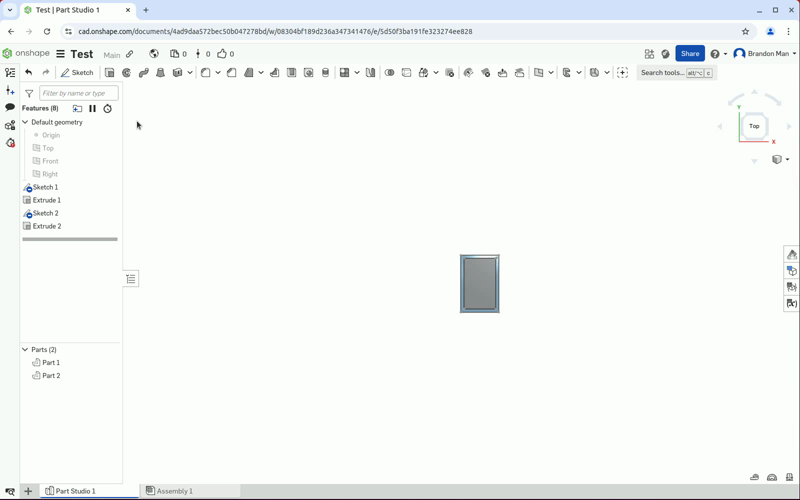
key(shift+7)
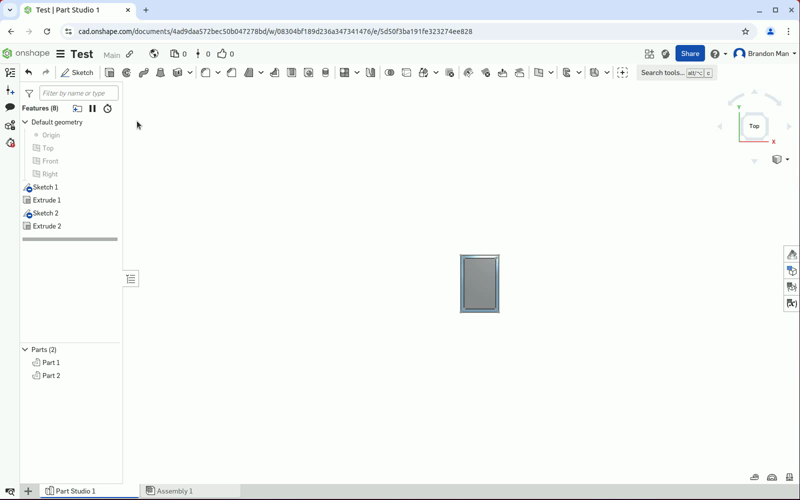
key(up, 3)
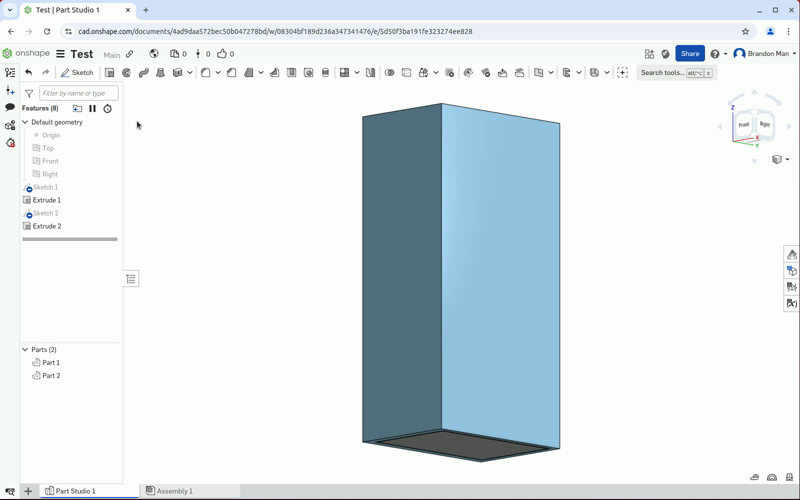
key(left, 3)
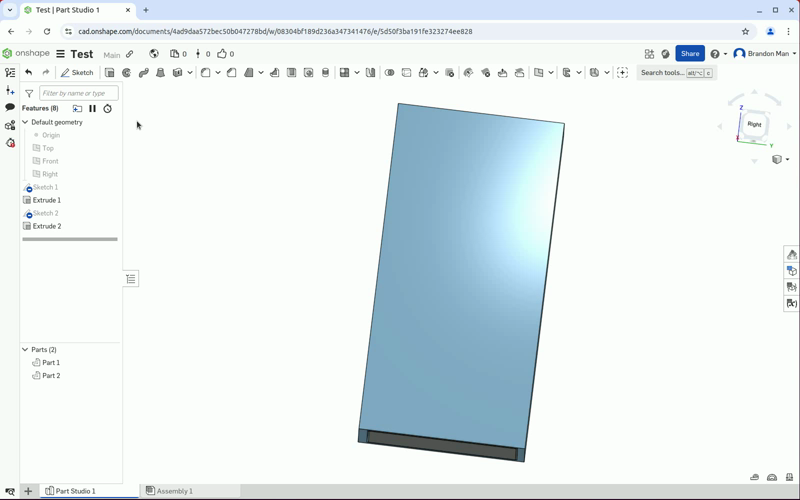
key(right, 3)
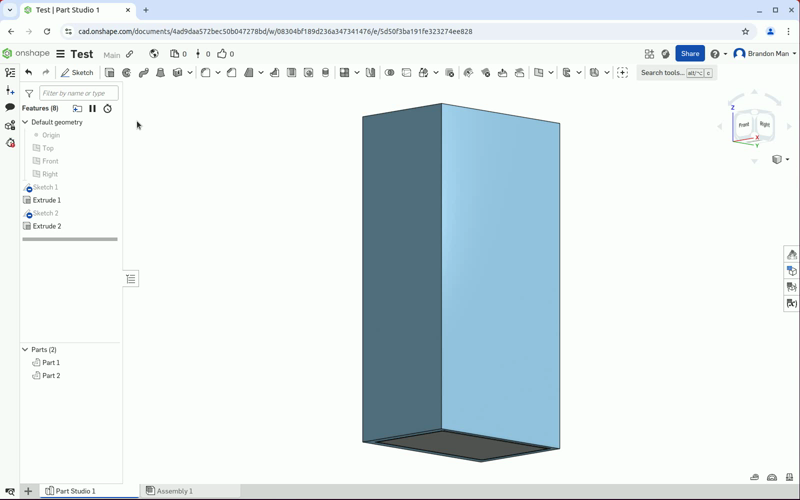
key(down, 3)
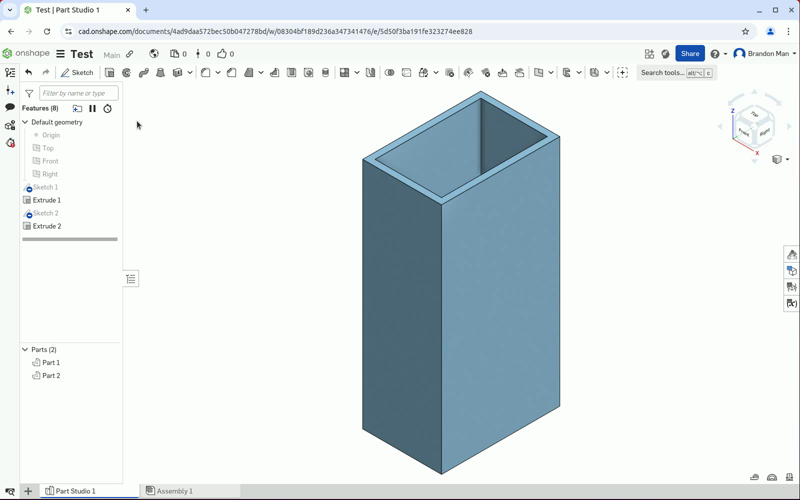
mouse_move(73, 189)
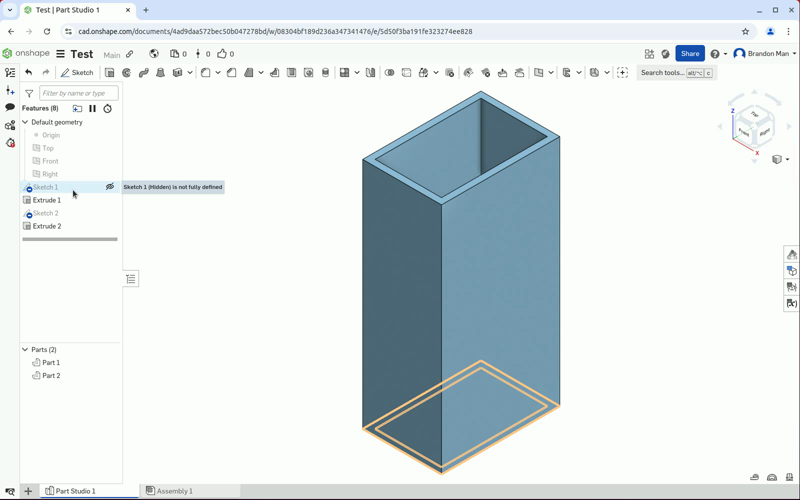
click(73, 189)